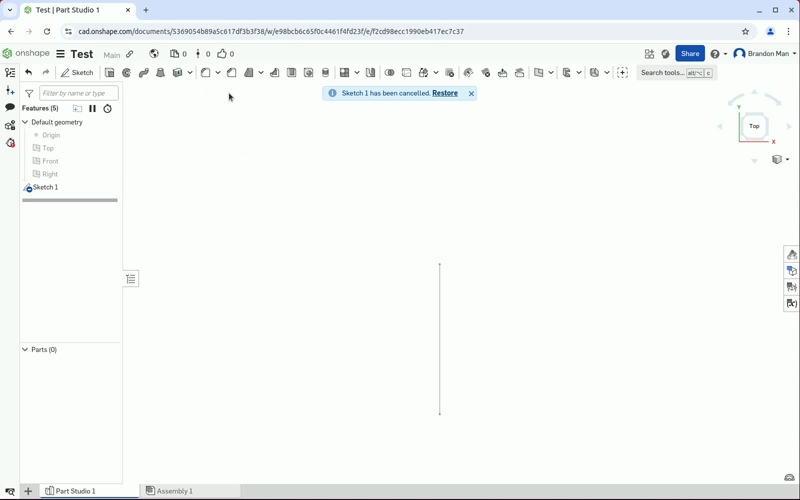
key(shift+h)
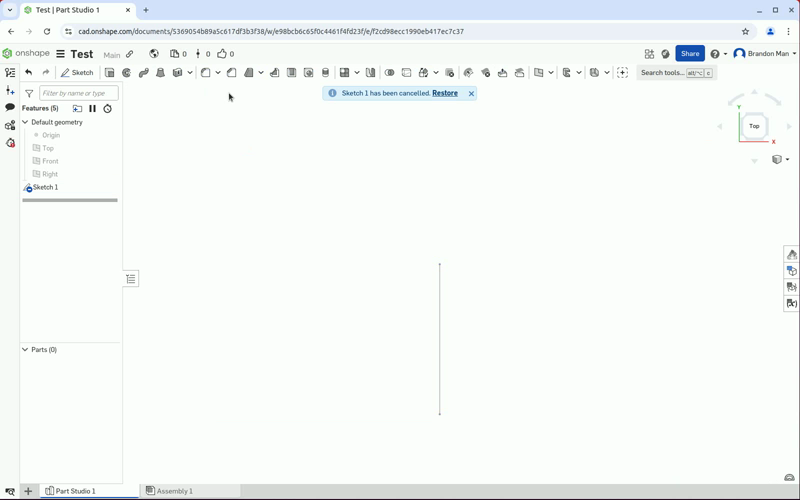
key(shift+s)
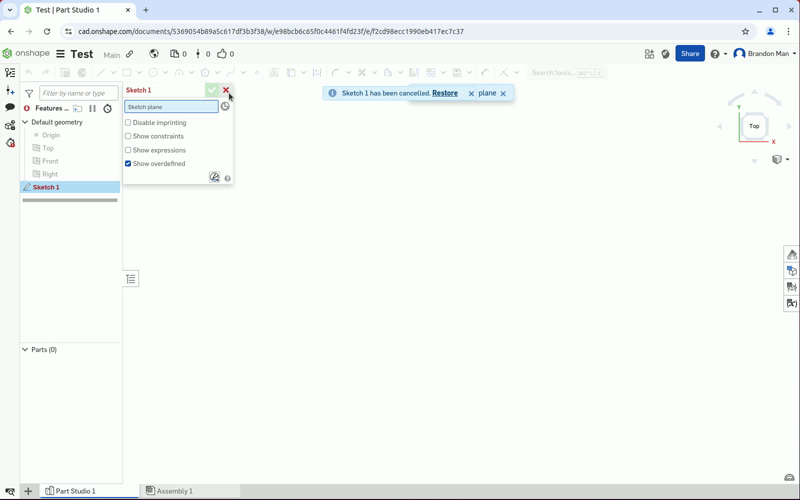
mouse_move(73, 150)
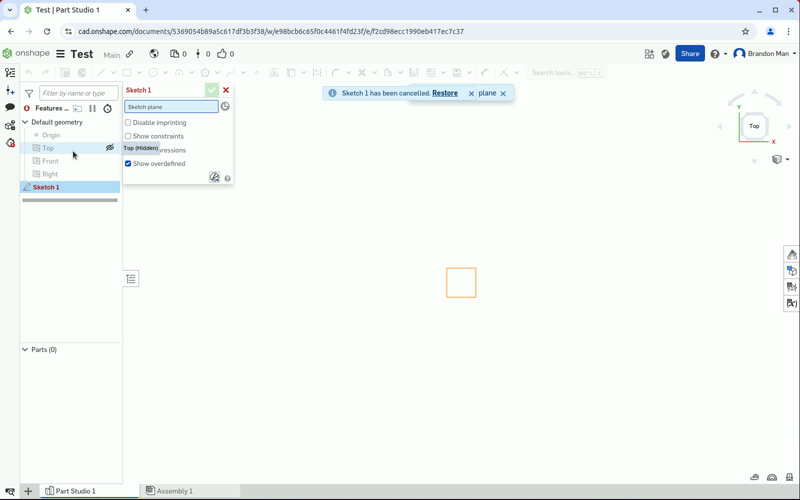
click(73, 150)
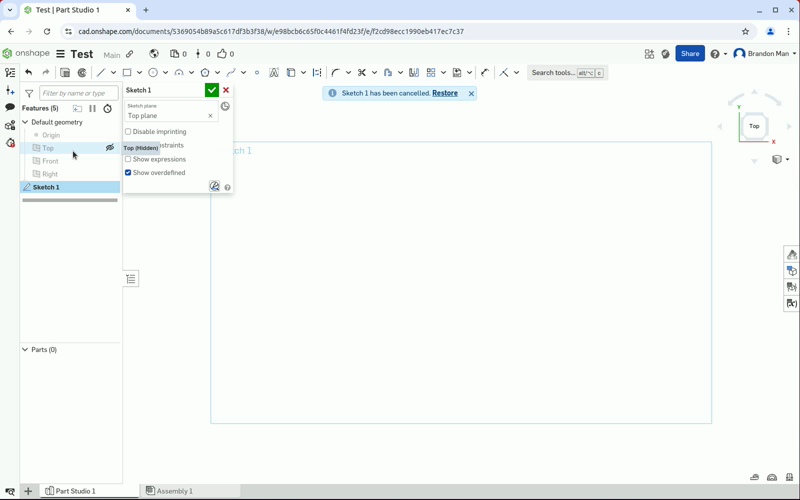
mouse_move(73, 352)
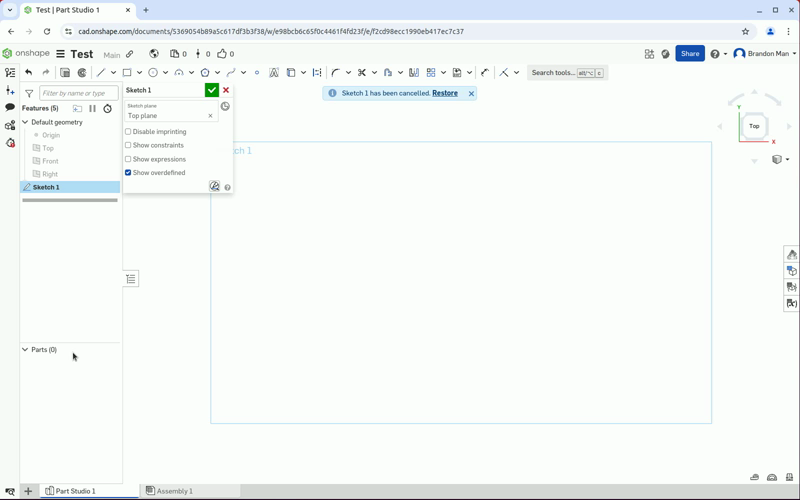
key(y)
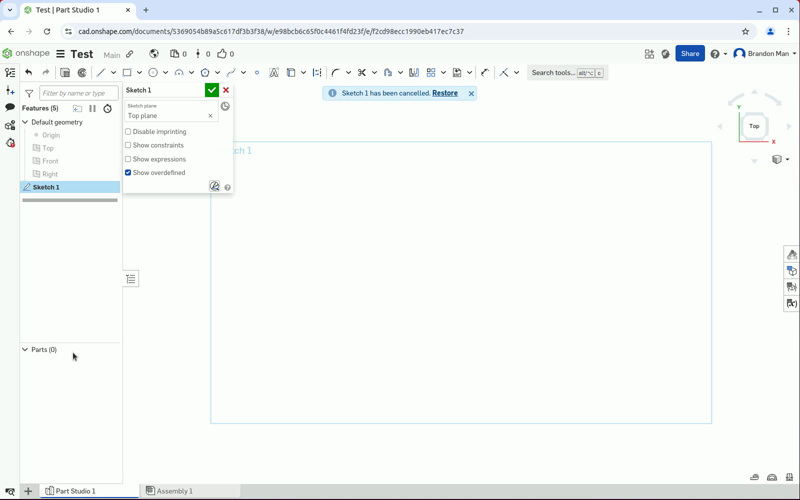
key(l)
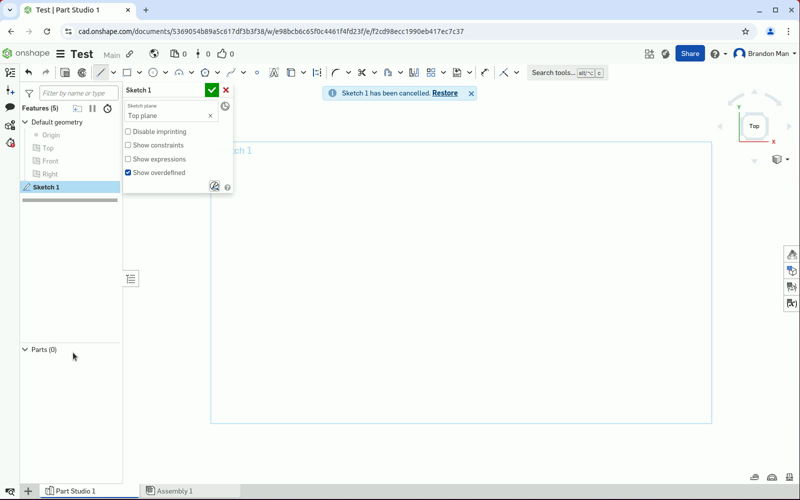
key_down(shift)
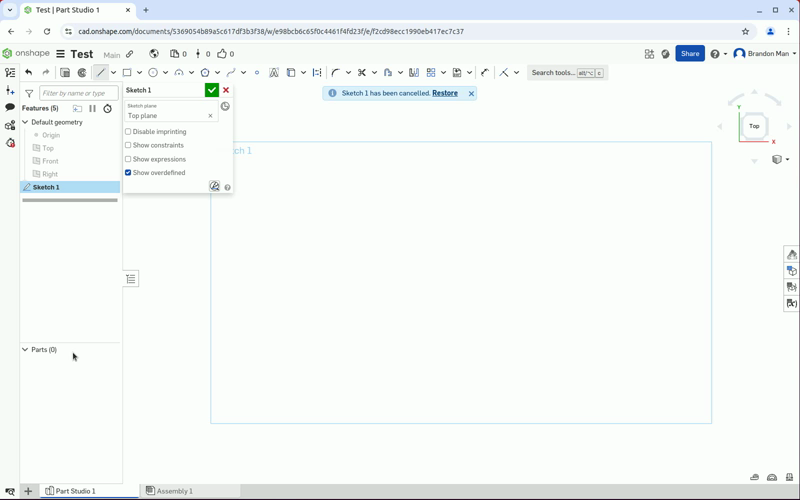
mouse_move(405, 285)
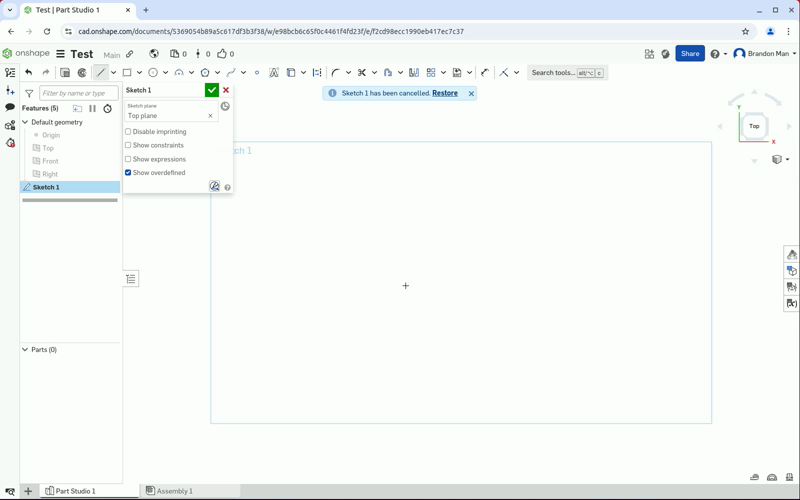
click(405, 285)
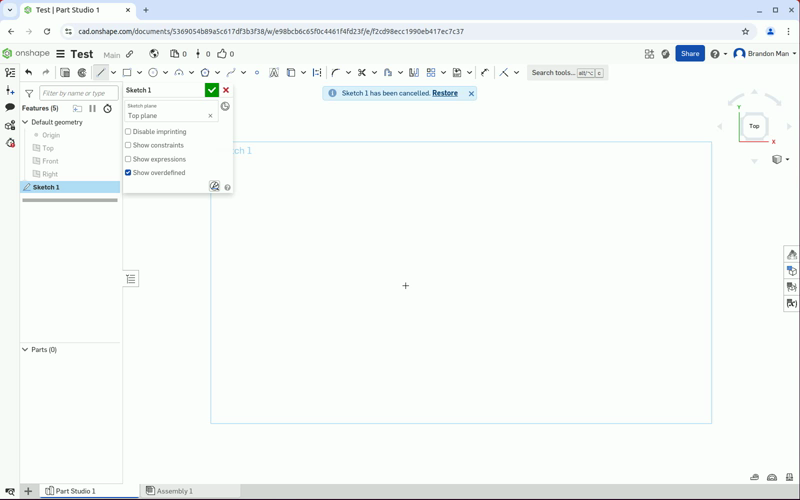
key_up(shift)
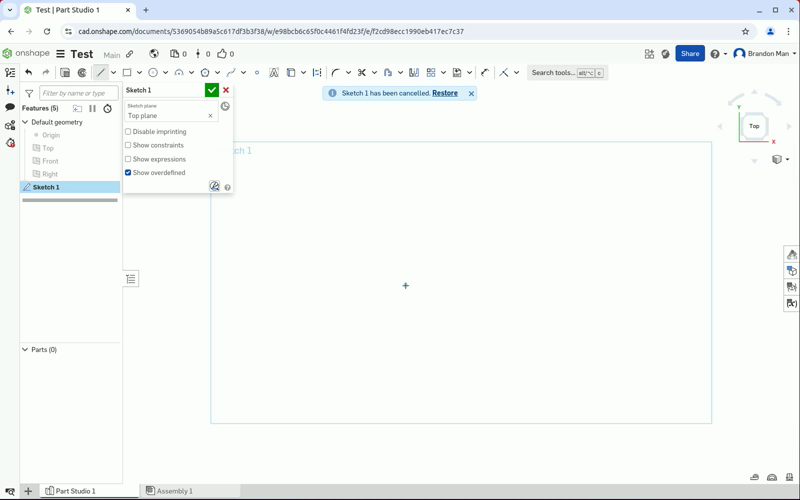
key_down(shift)
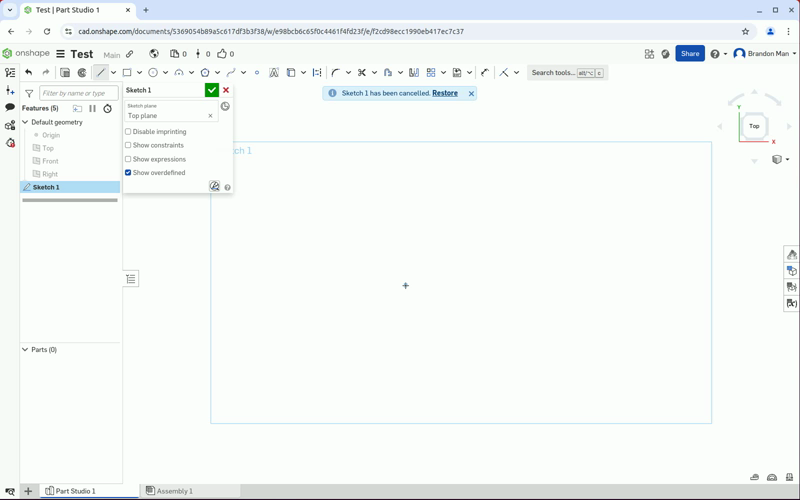
mouse_move(435, 285)
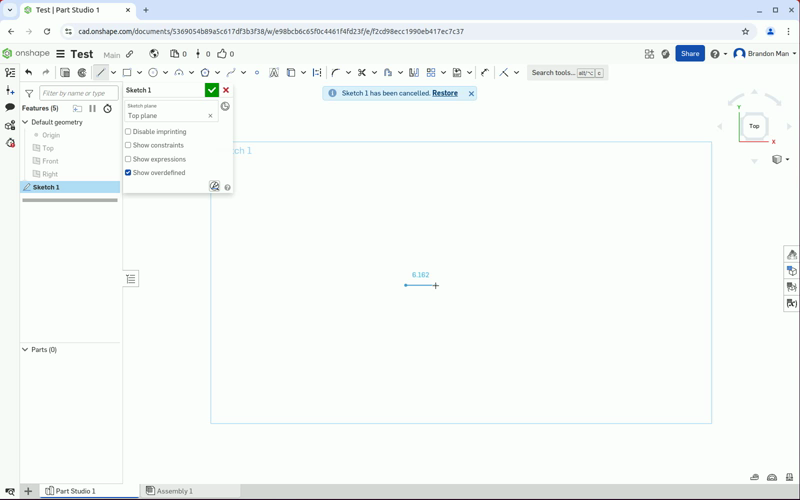
mouse_move(463, 285)
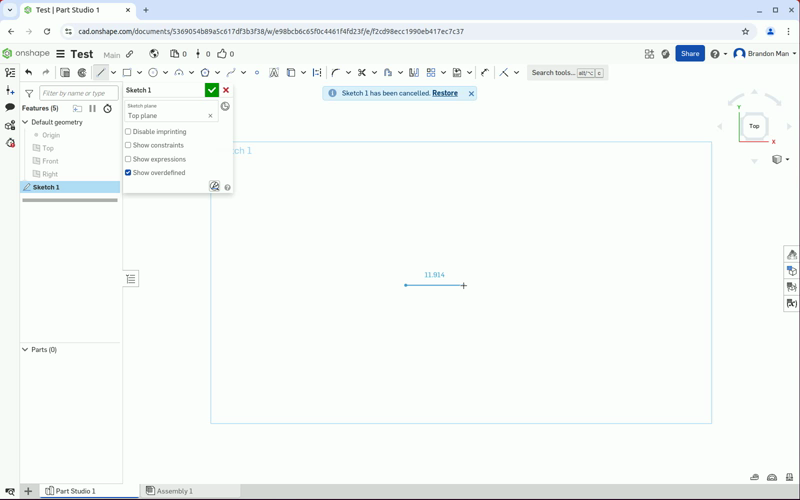
click(463, 285)
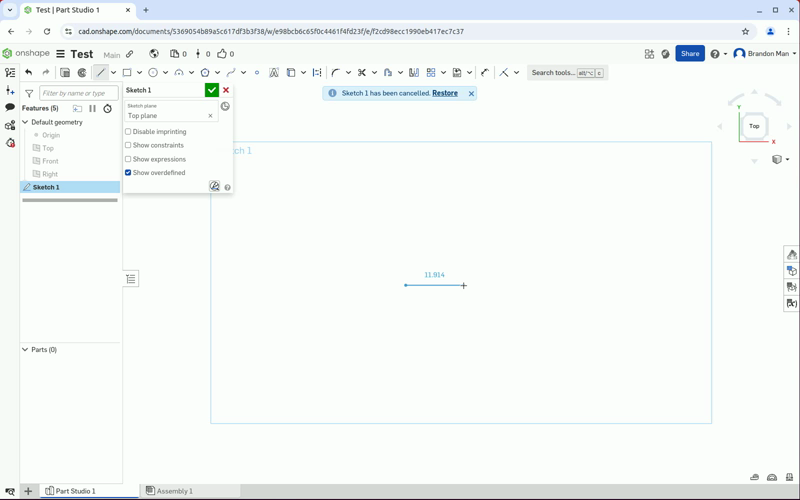
key_up(shift)
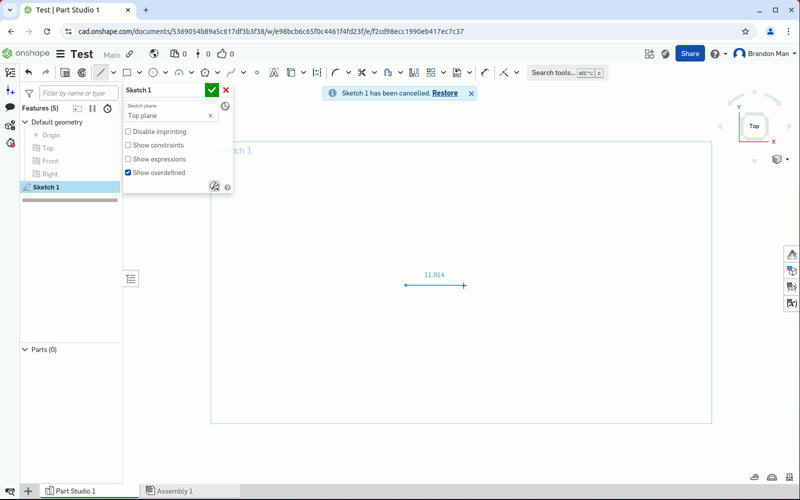
key_down(shift)
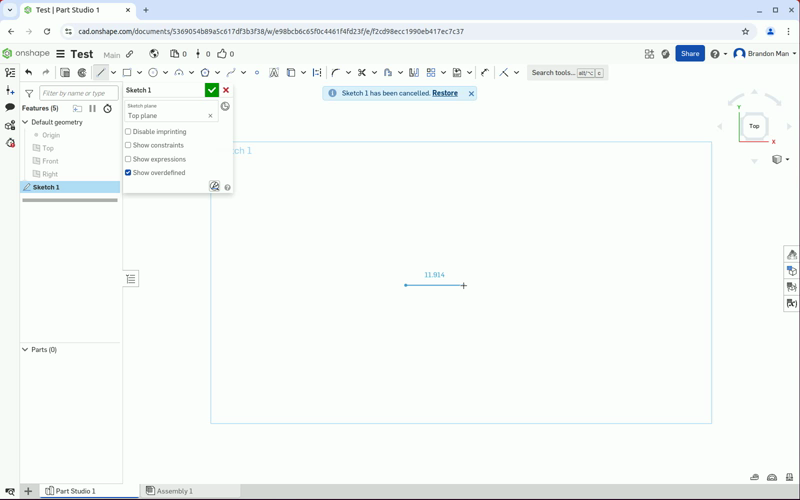
mouse_move(463, 170)
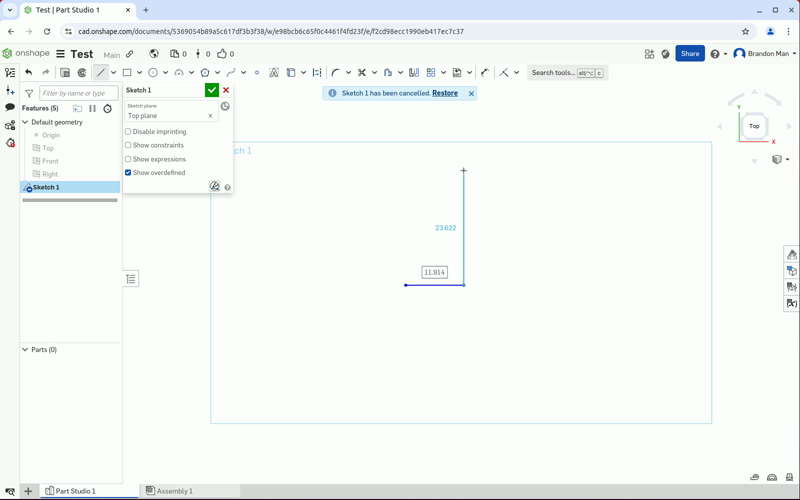
click(463, 170)
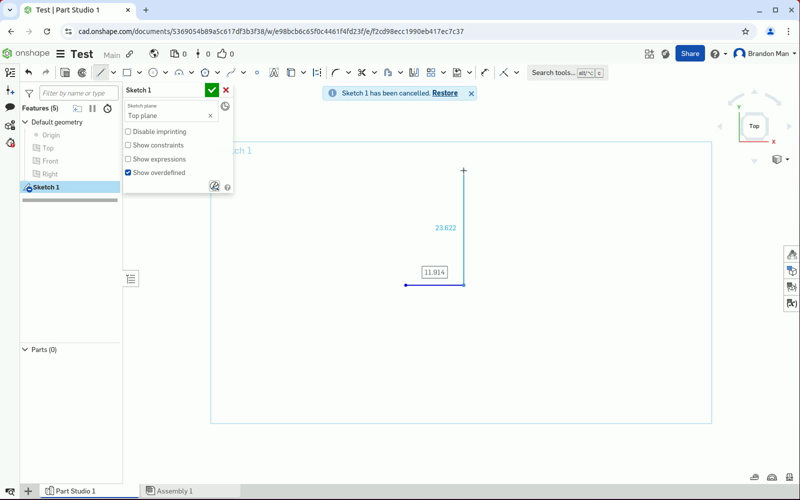
key_up(shift)
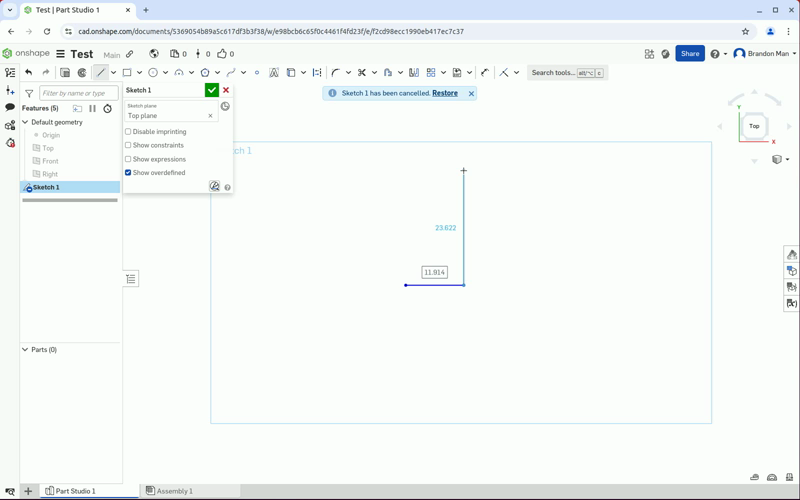
key_down(shift)
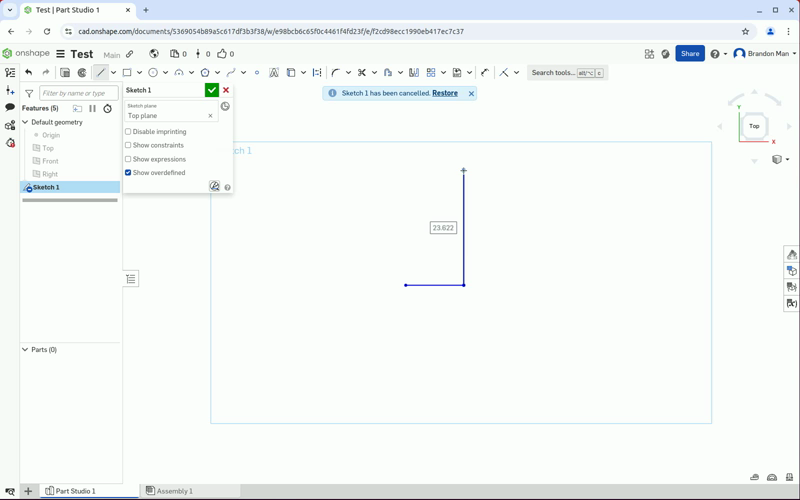
mouse_move(493, 170)
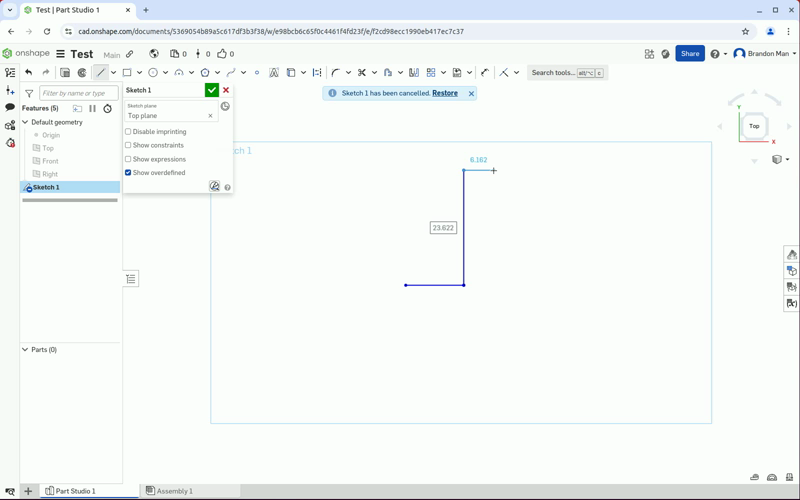
mouse_move(405, 170)
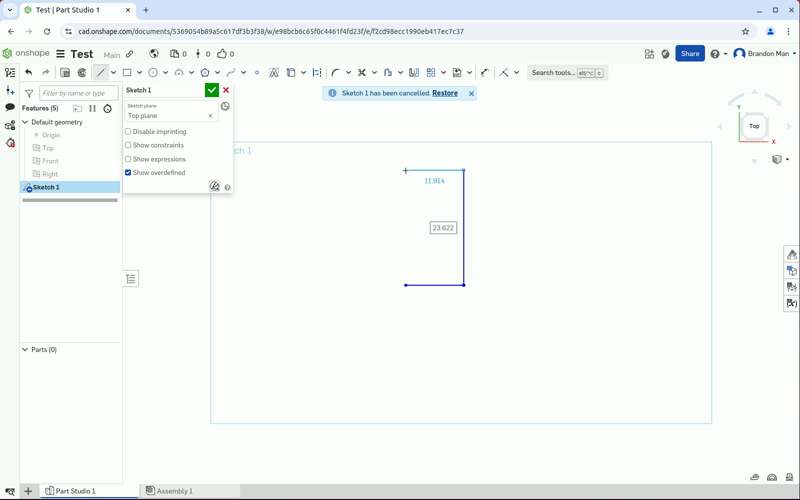
click(405, 170)
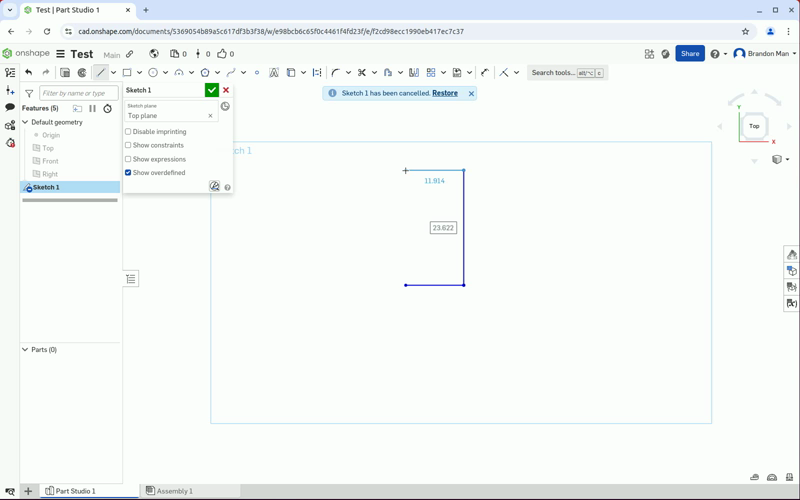
key_up(shift)
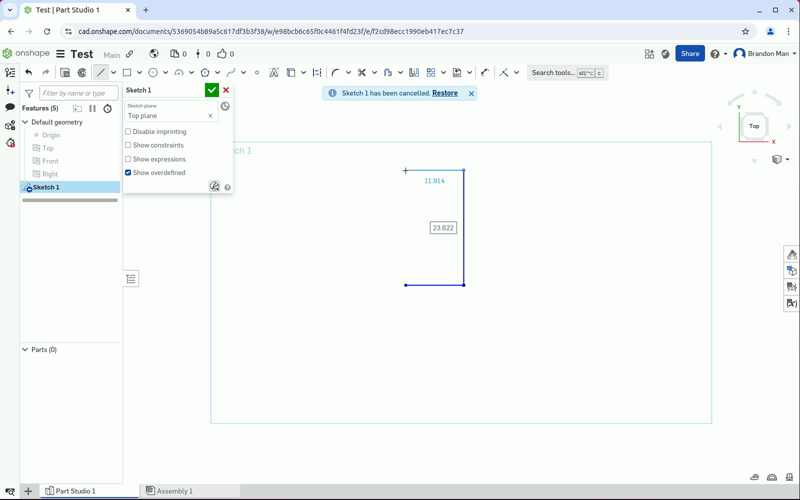
key_down(shift)
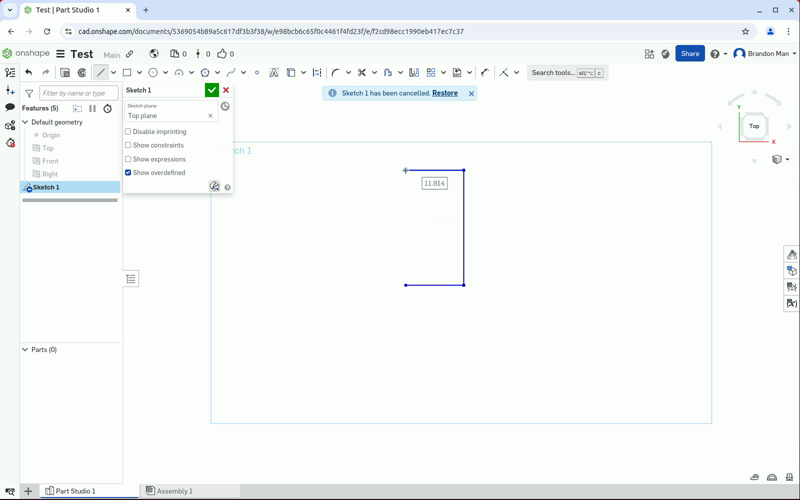
mouse_move(405, 285)
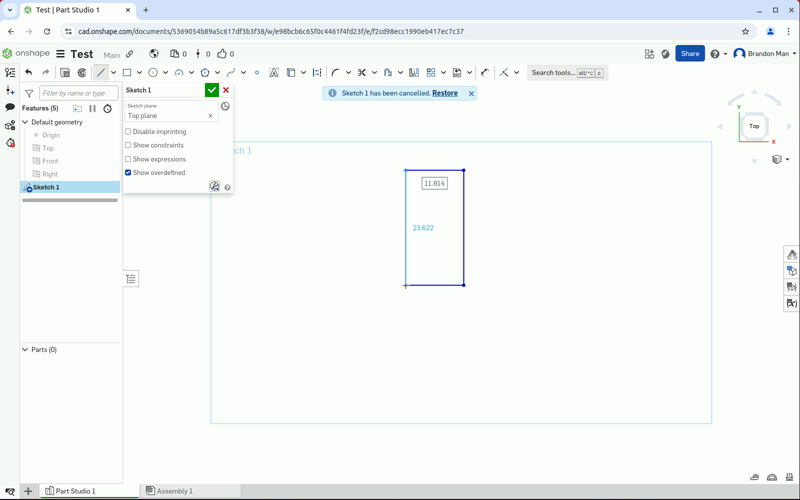
key_up(shift)
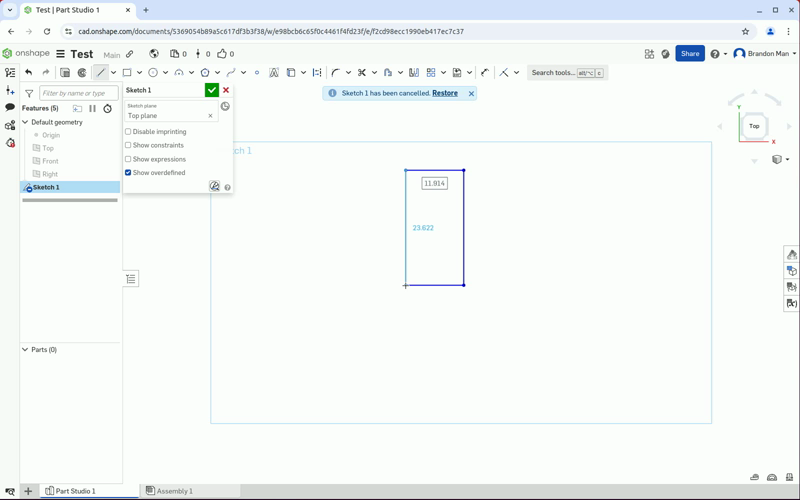
click(405, 285)
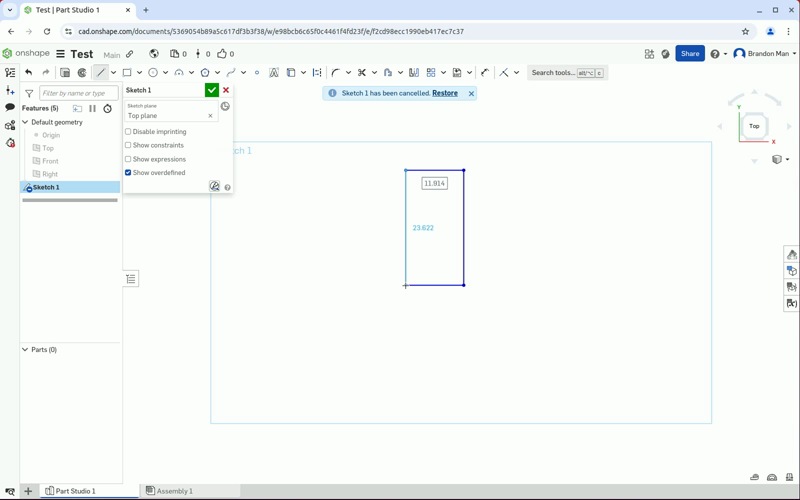
key(esc)
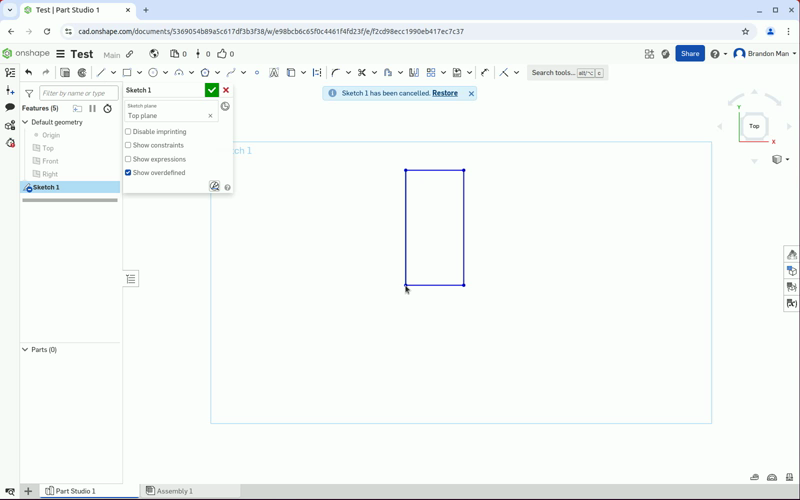
mouse_move(426, 239)
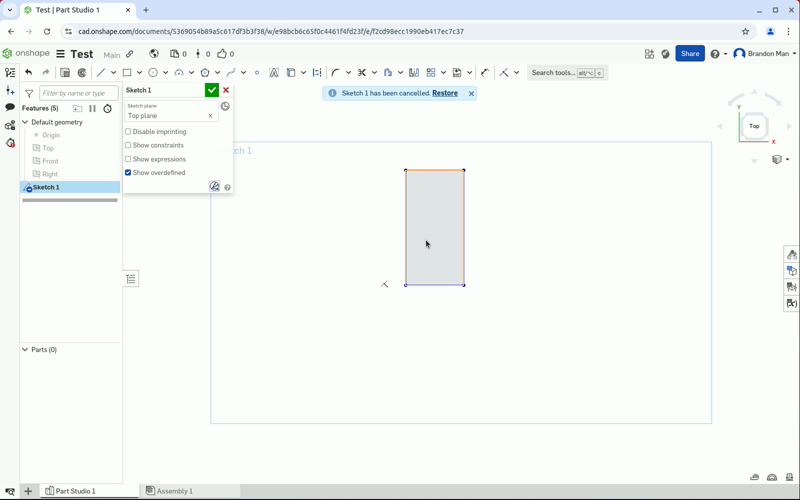
click(426, 239)
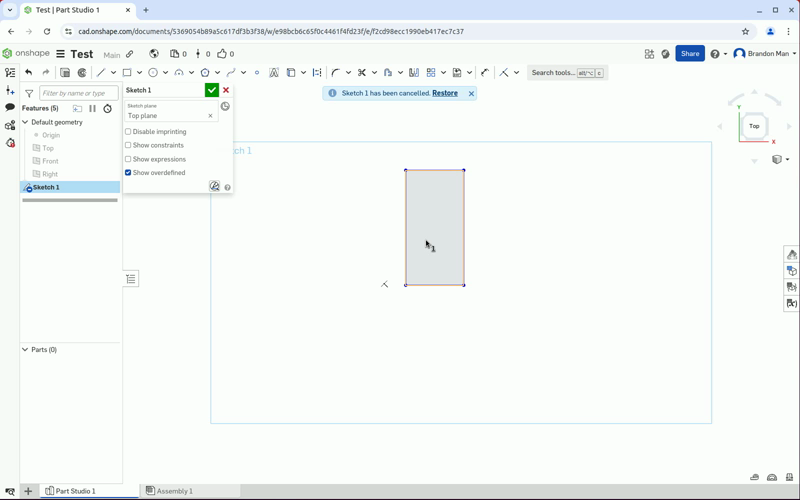
mouse_move(73, 352)
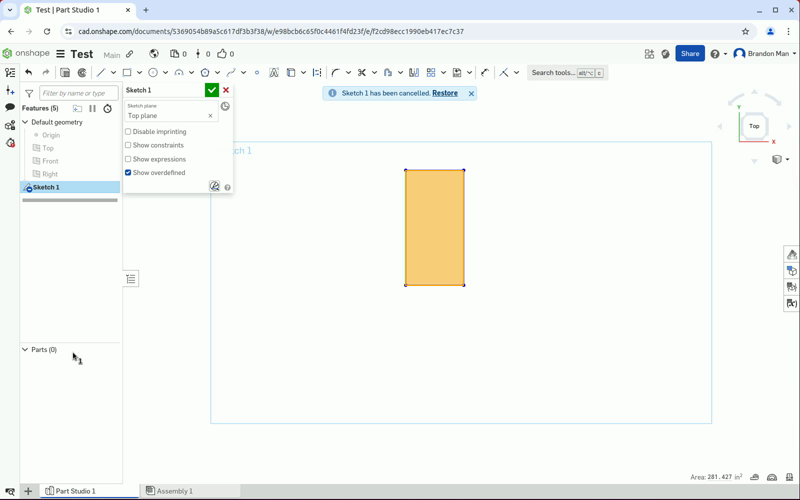
key(shift+y)
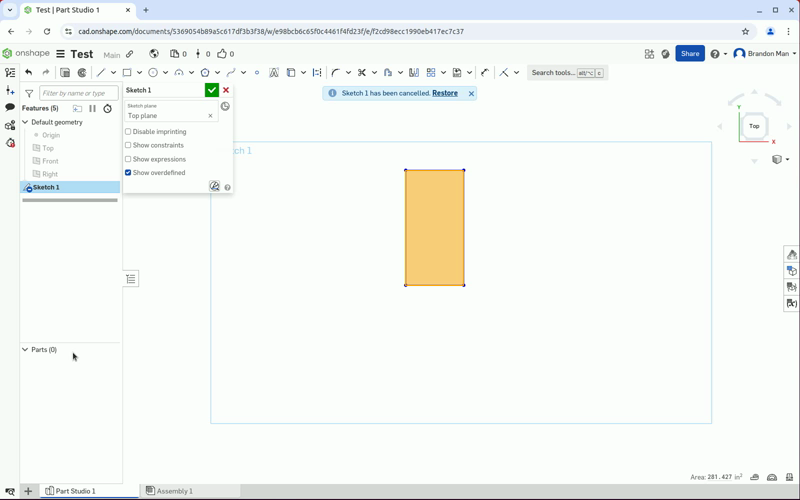
key(shift+e)
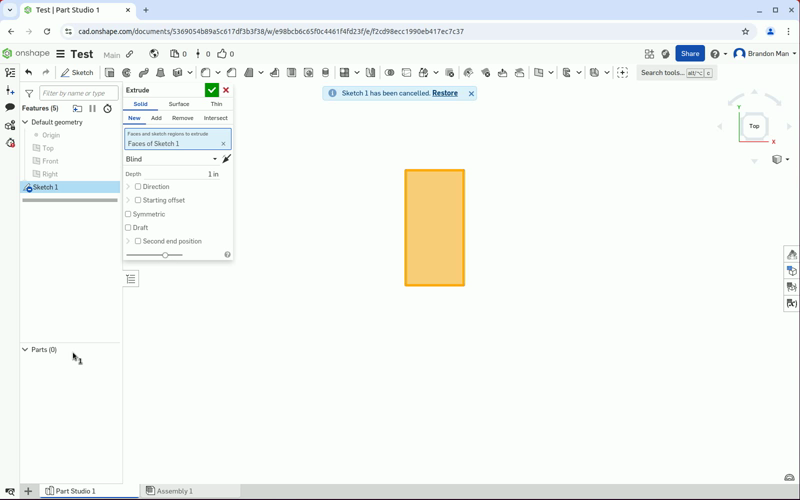
mouse_move(143, 106)
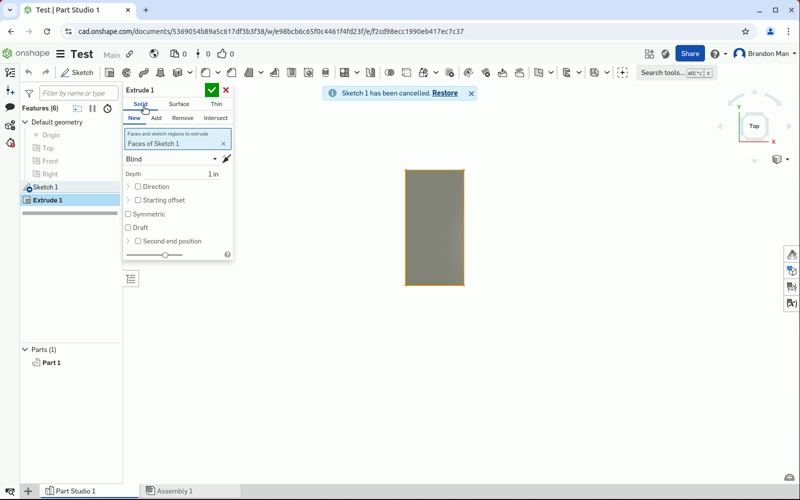
click(143, 106)
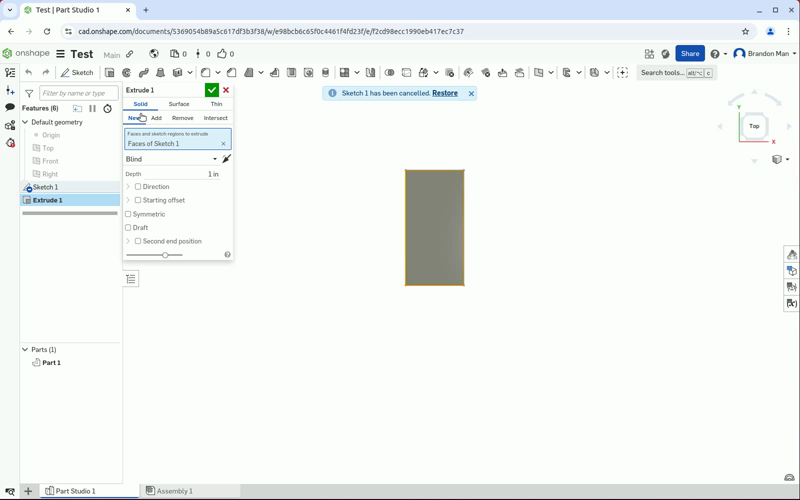
mouse_move(137, 120)
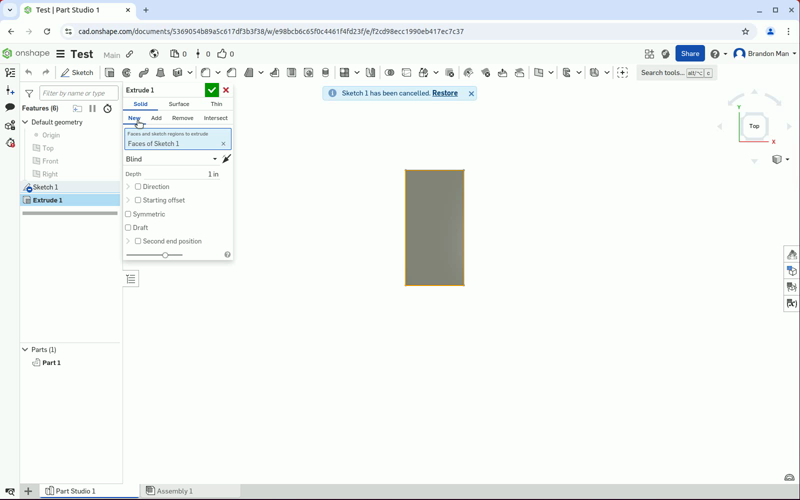
click(137, 120)
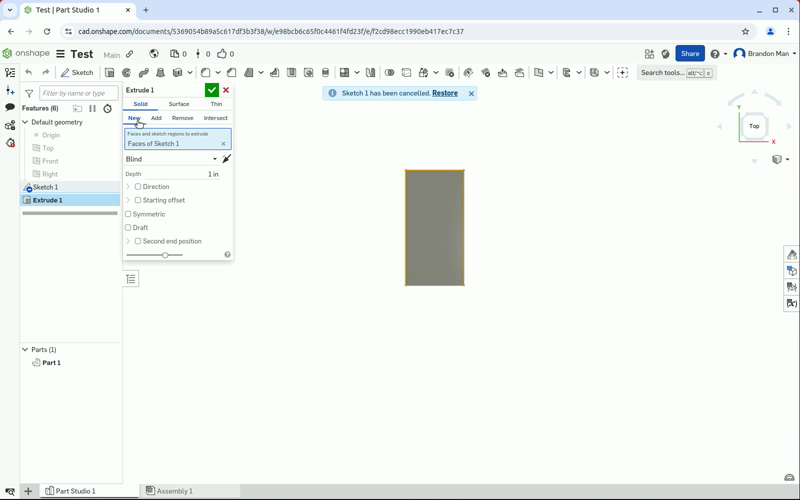
key(tab, 4)
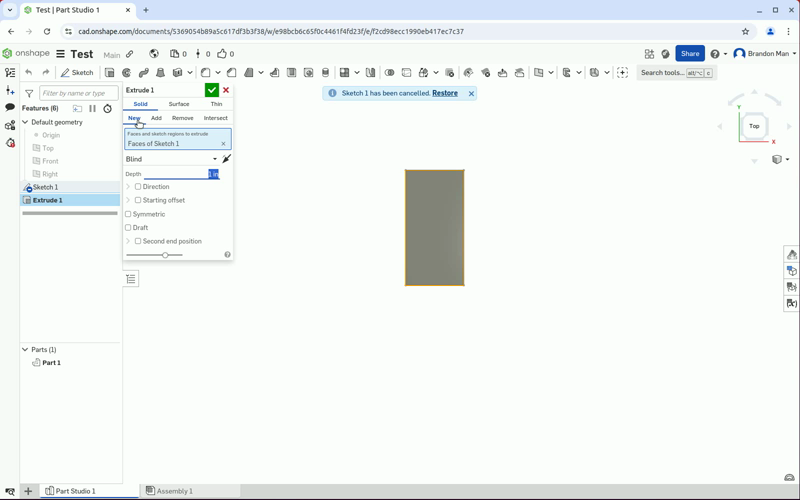
text(5.296)
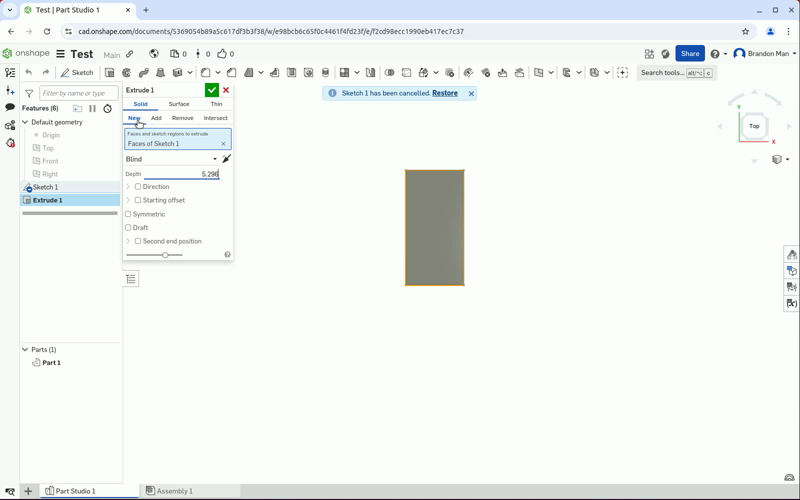
key(enter)
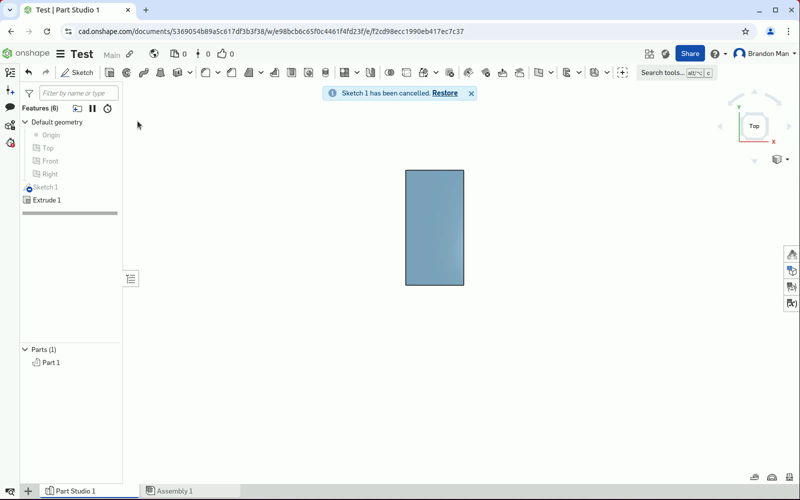
key(shift+h)
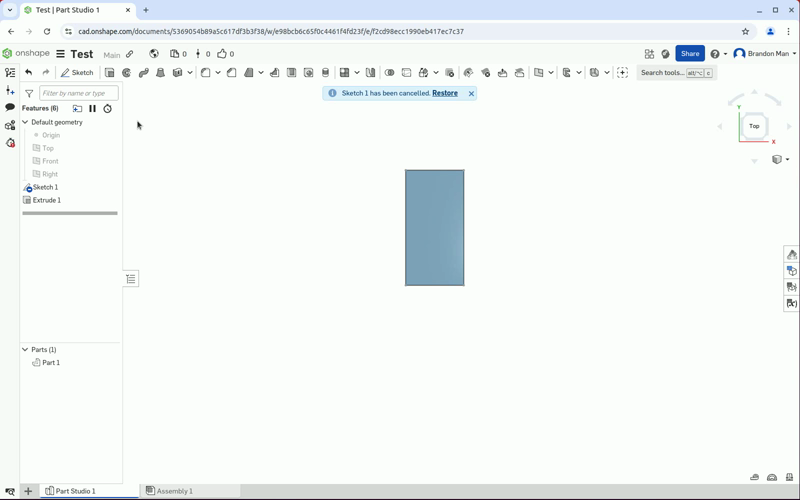
key(shift+h)
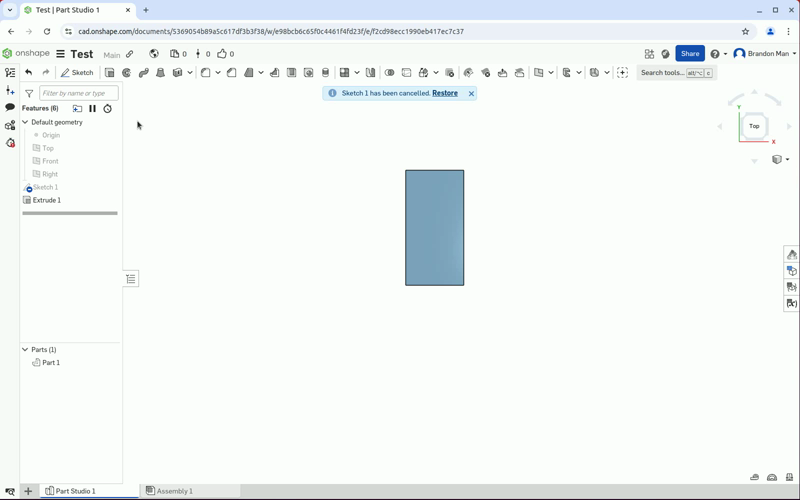
mouse_move(73, 189)
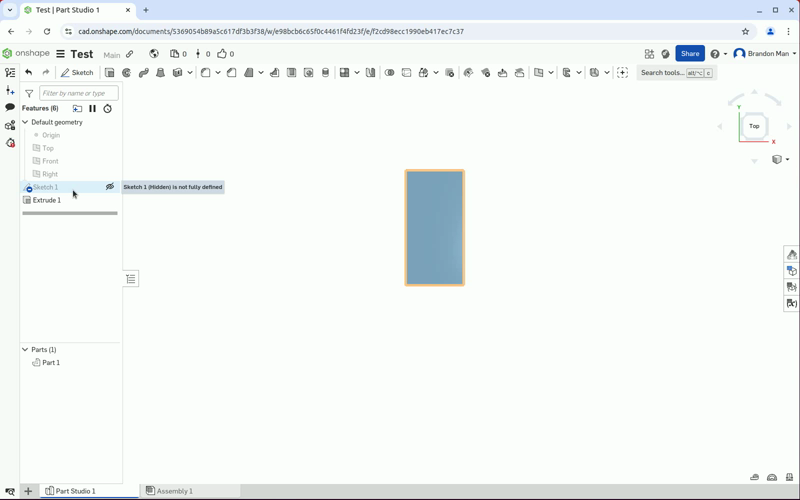
click(73, 189)
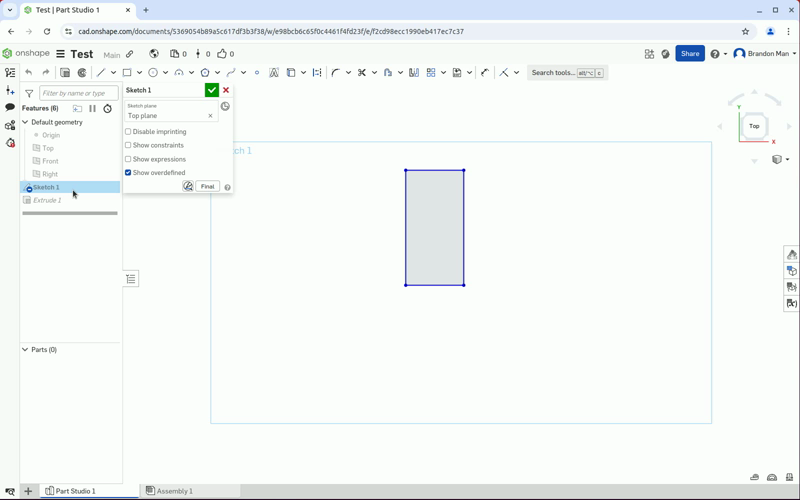
mouse_move(229, 92)
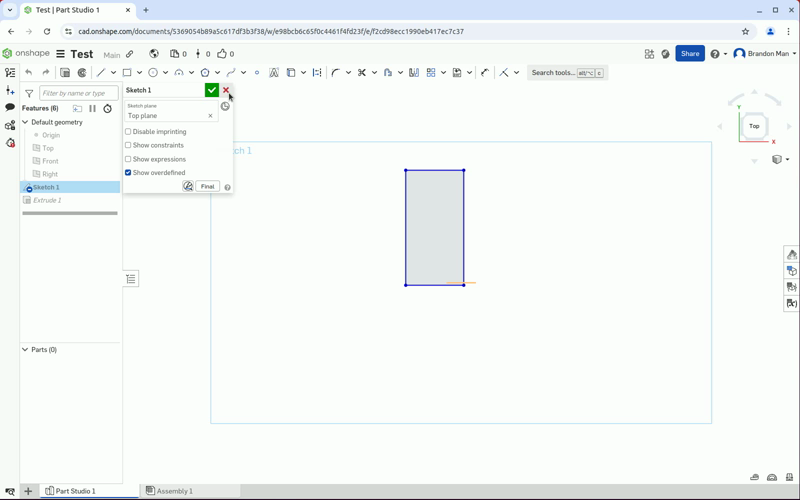
click(229, 92)
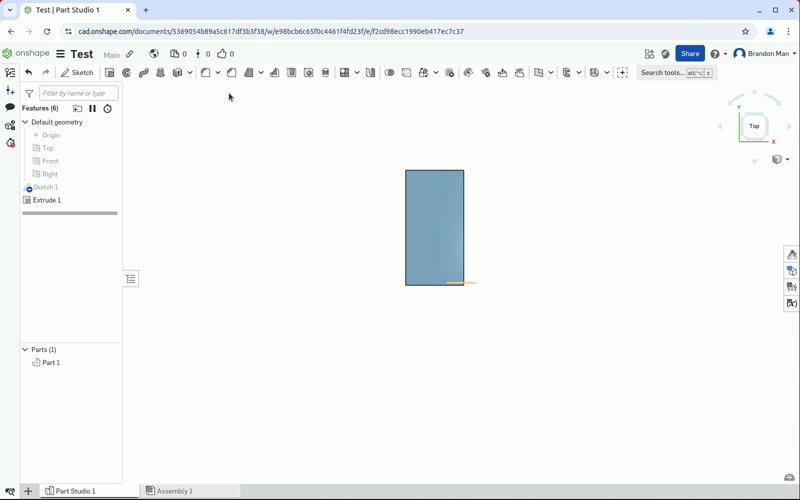
mouse_move(541, 75)
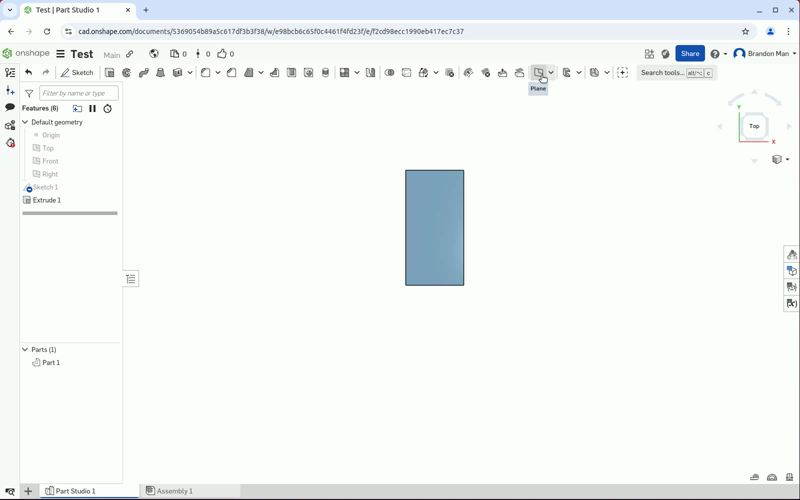
click(541, 75)
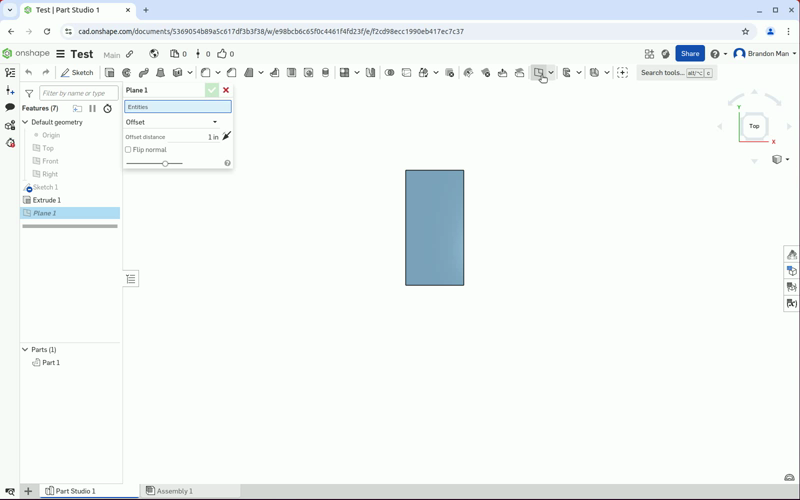
mouse_move(73, 150)
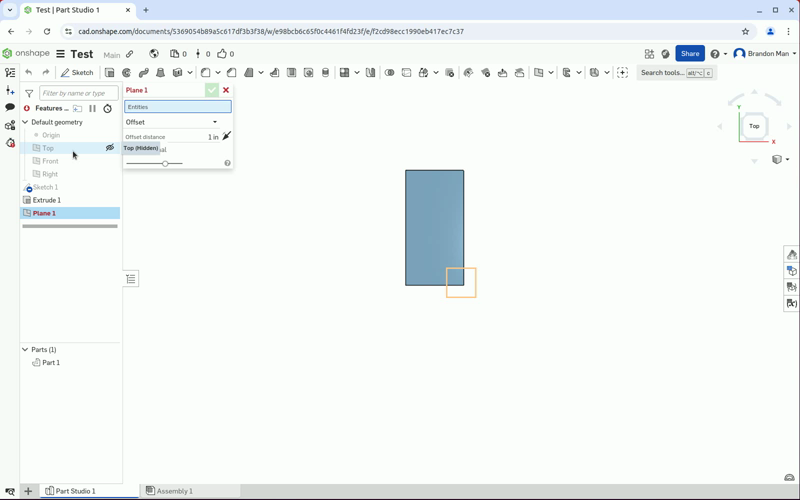
click(73, 150)
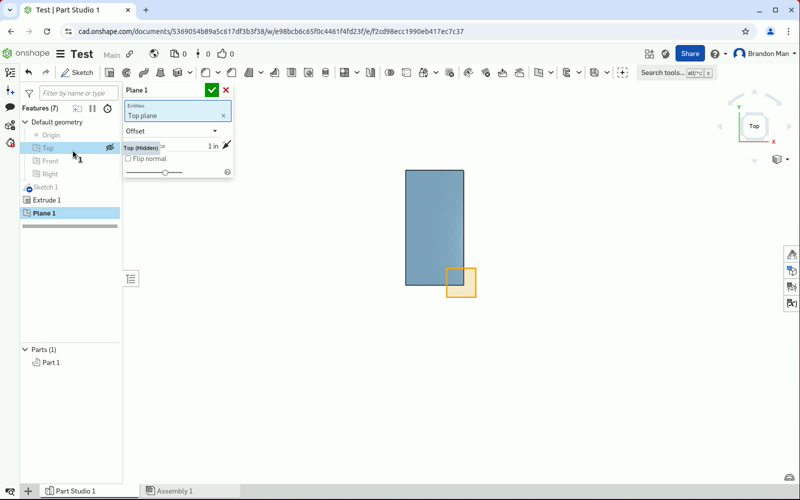
key(tab, 2)
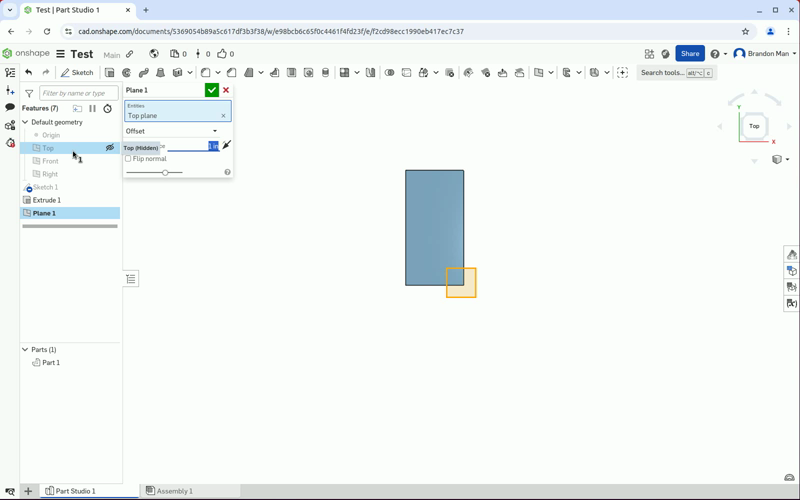
text(5.299)
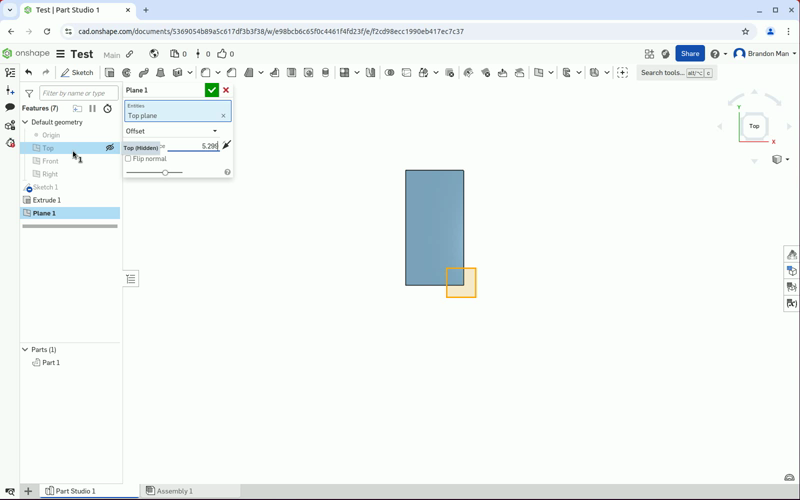
key(enter, 2)
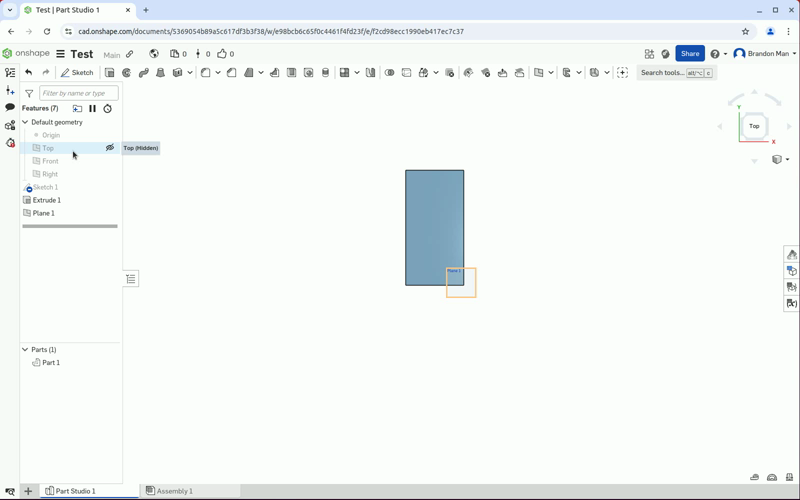
key(shift+s)
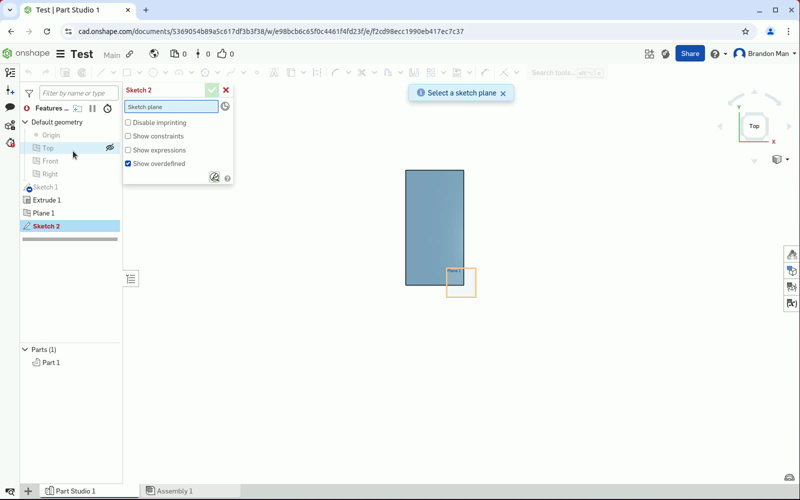
mouse_move(73, 215)
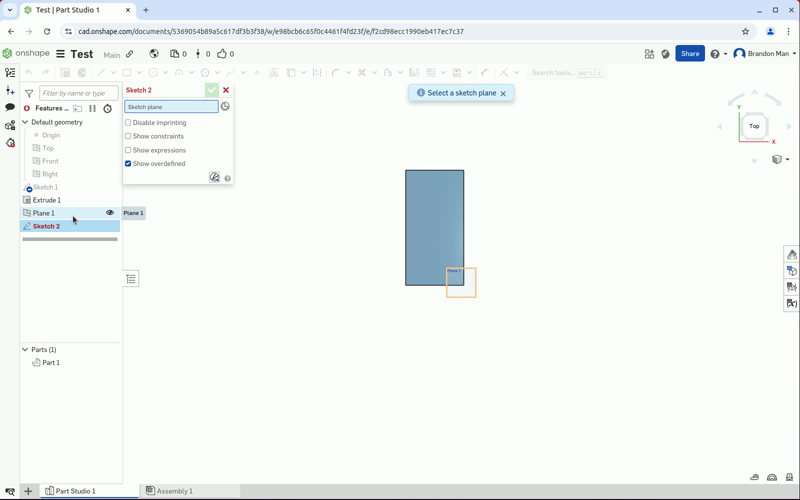
click(73, 215)
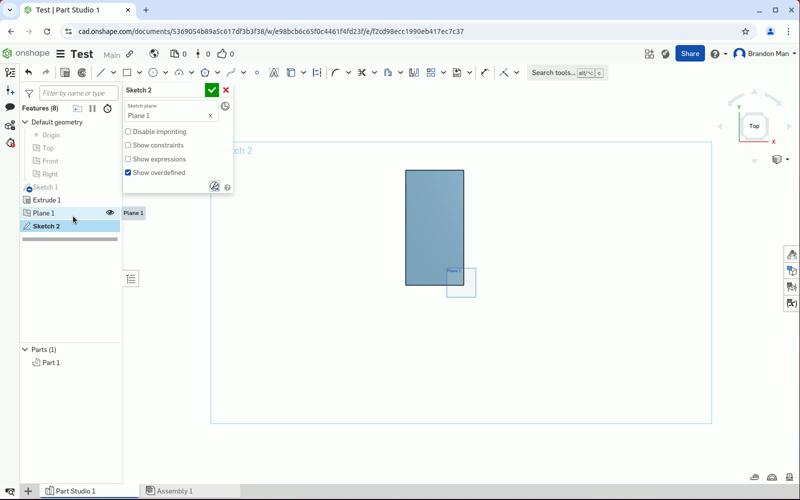
mouse_move(73, 352)
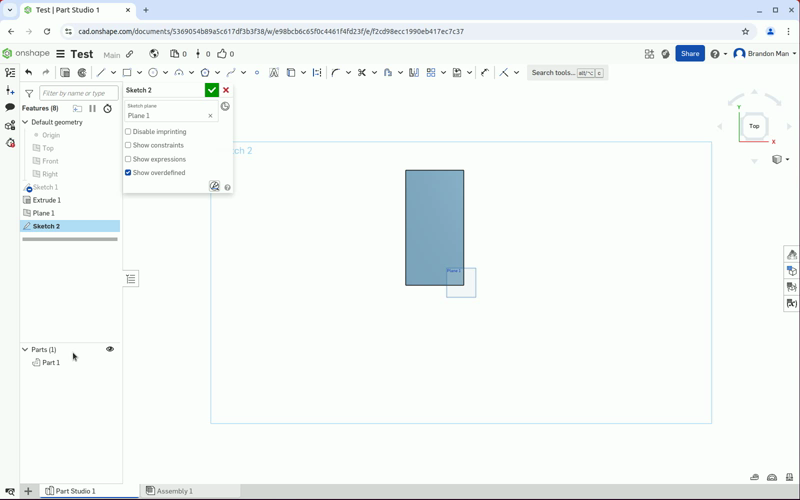
key(y)
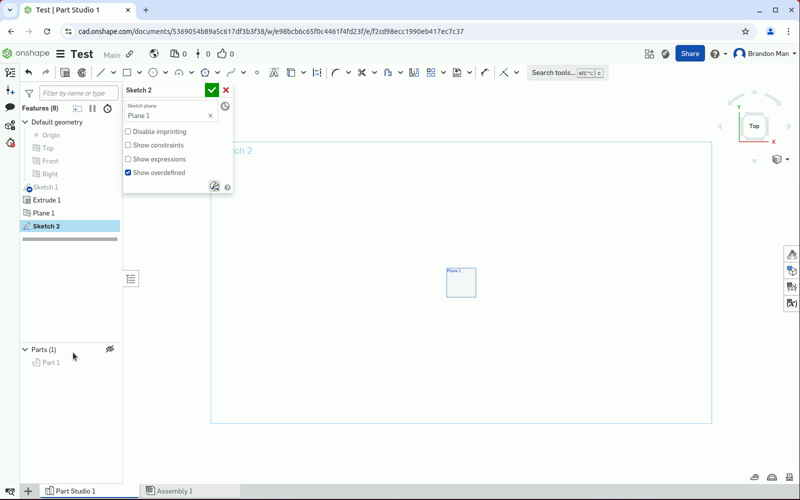
key(l)
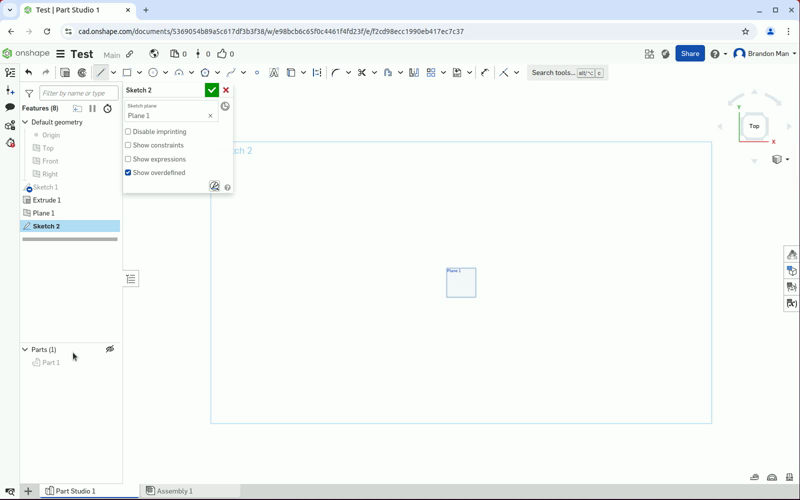
key_down(shift)
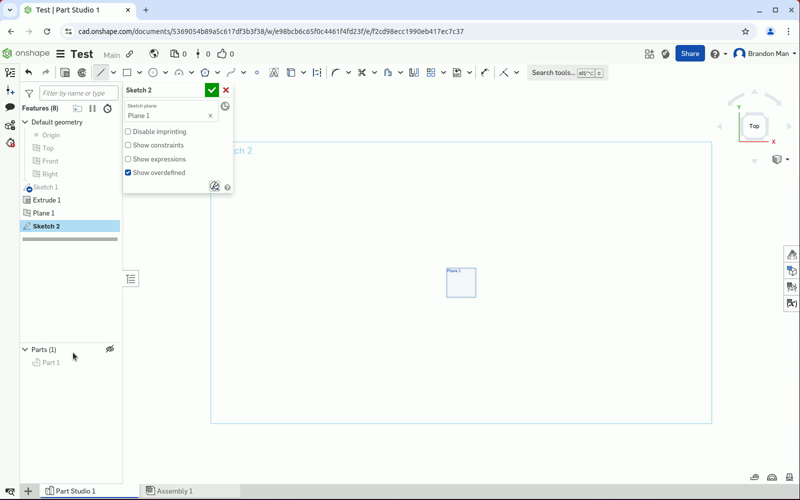
mouse_move(422, 285)
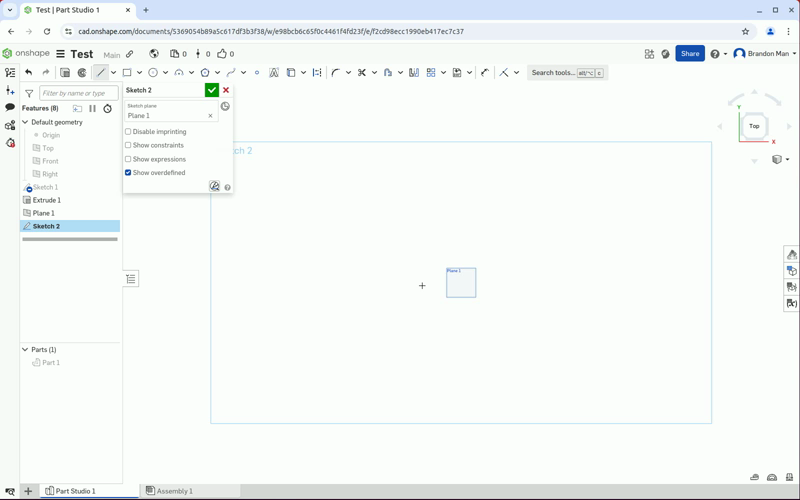
click(422, 285)
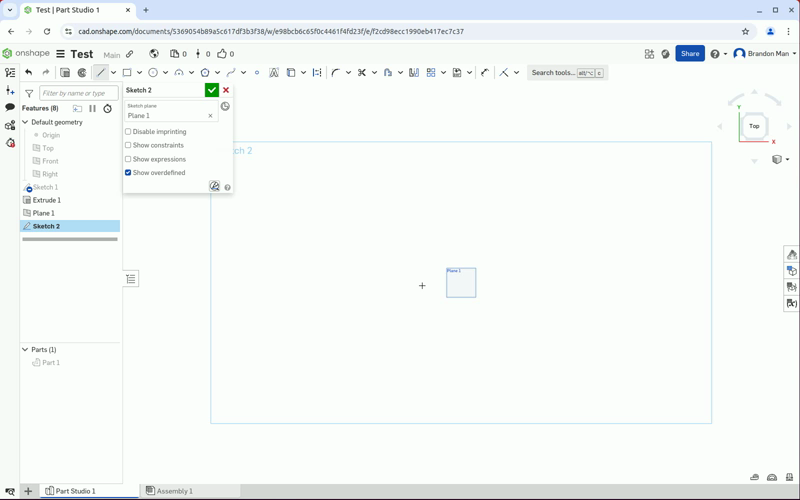
key_up(shift)
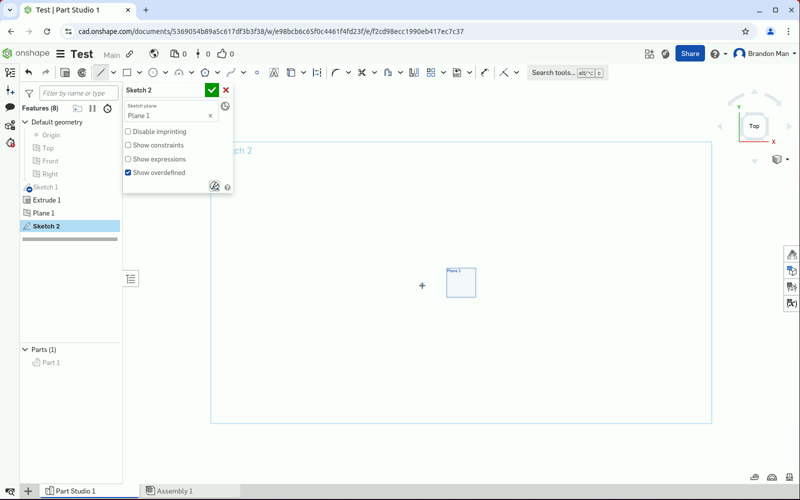
key_down(shift)
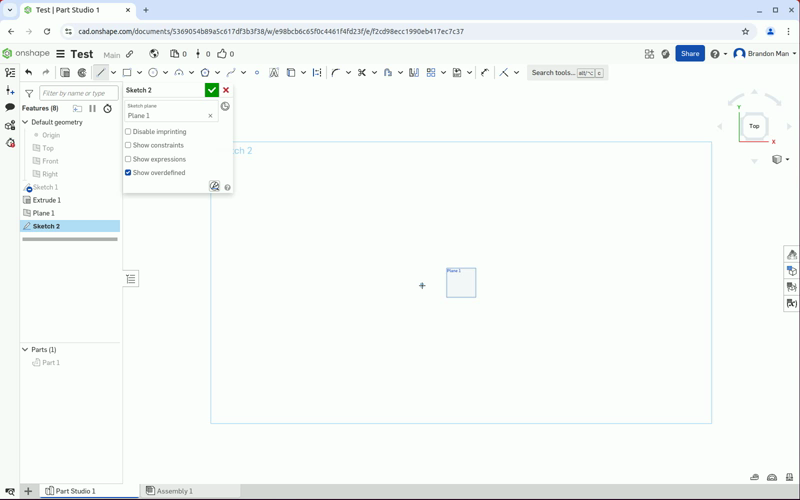
mouse_move(452, 285)
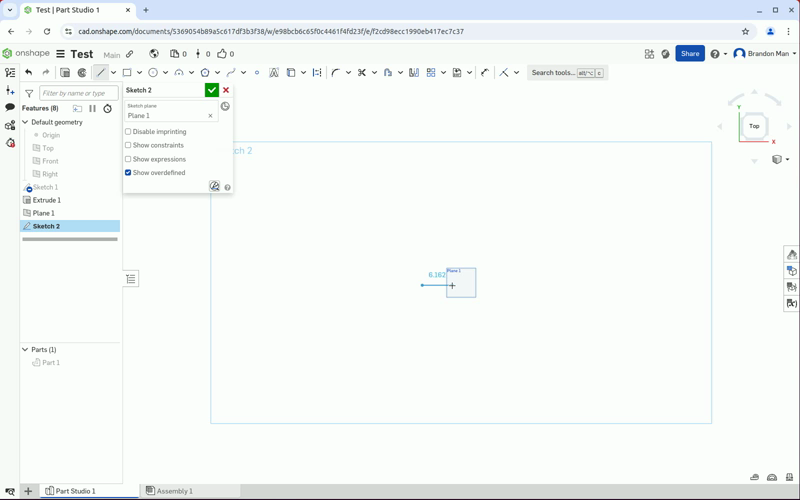
mouse_move(463, 285)
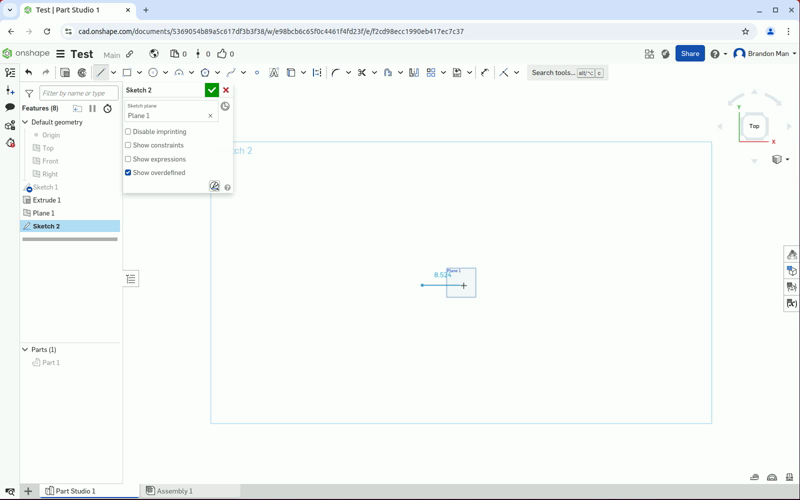
click(463, 285)
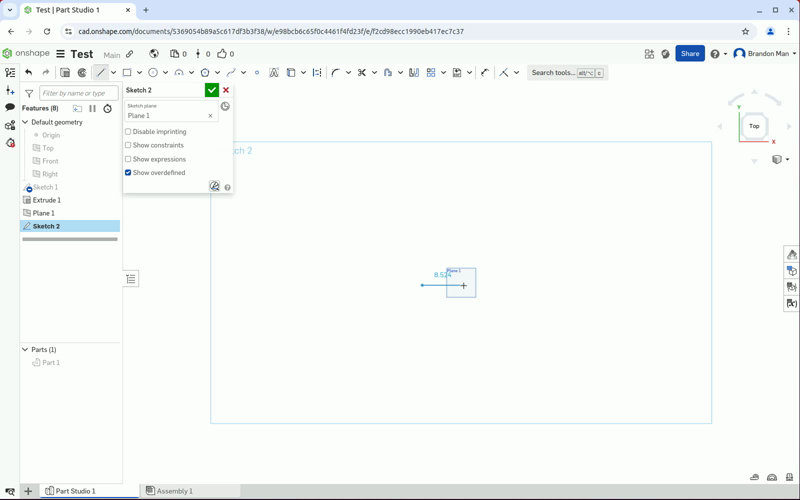
key_up(shift)
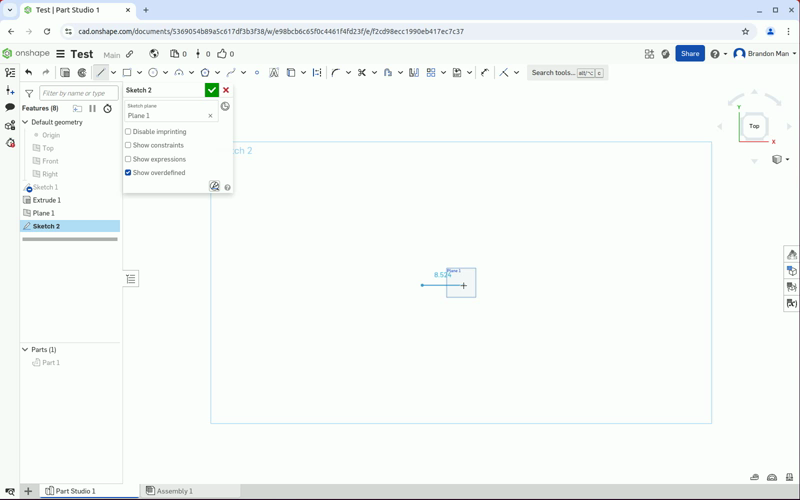
key_down(shift)
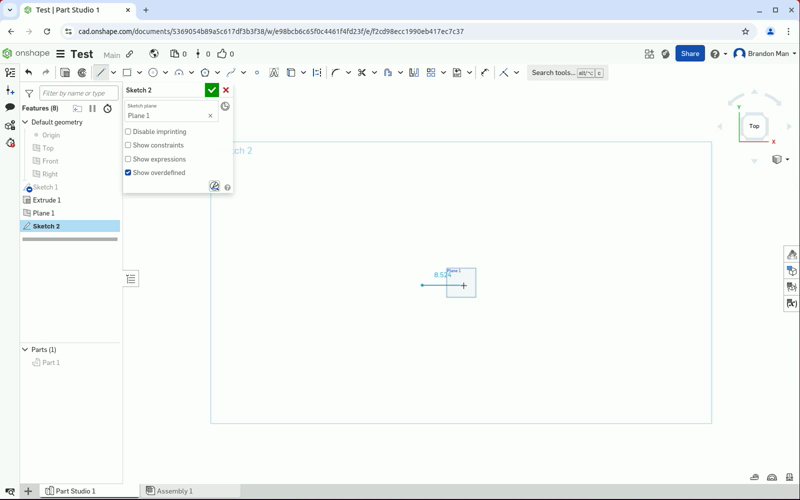
mouse_move(493, 285)
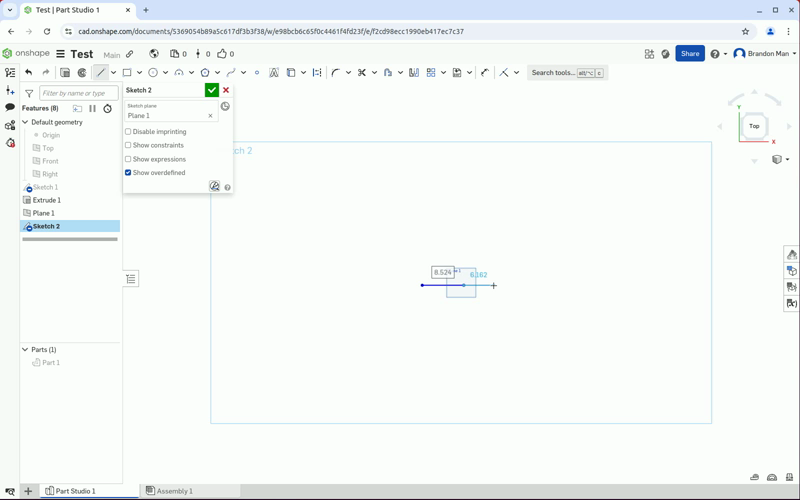
mouse_move(463, 243)
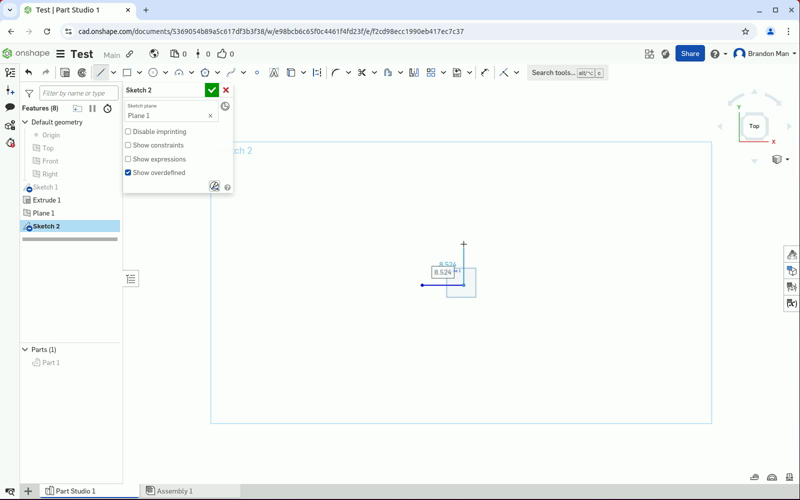
click(463, 243)
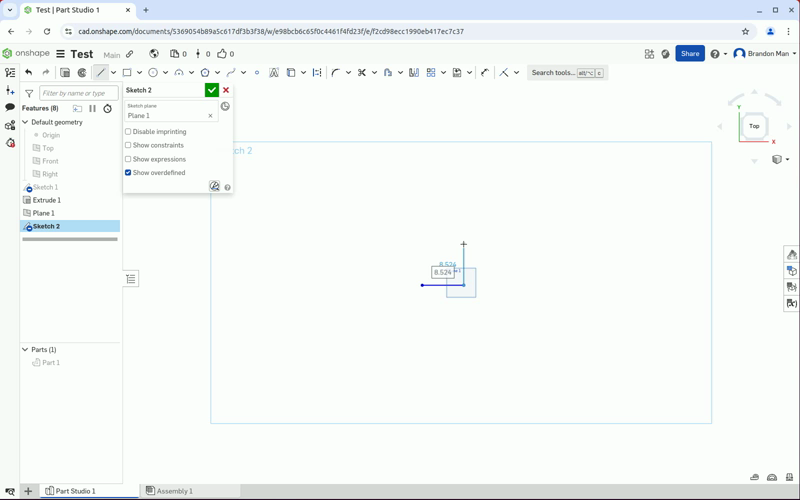
key_up(shift)
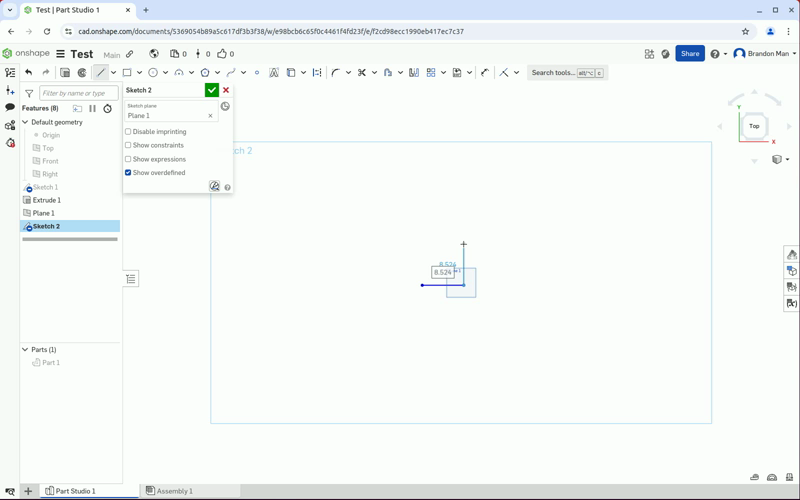
mouse_move(493, 243)
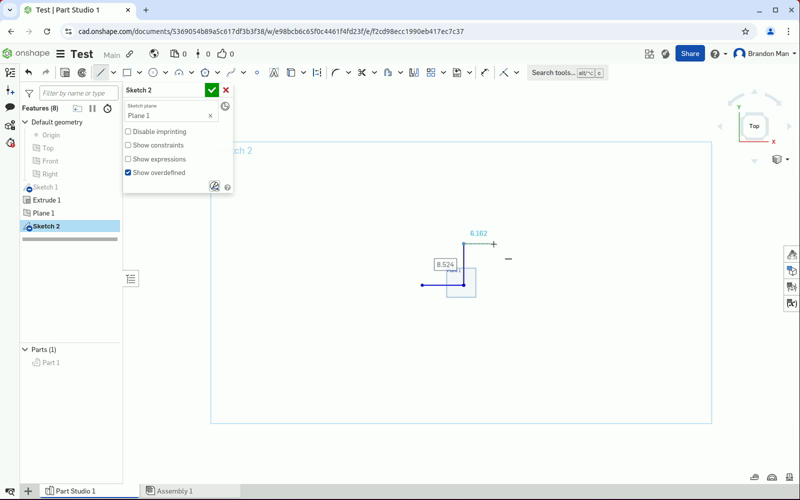
key_down(shift)
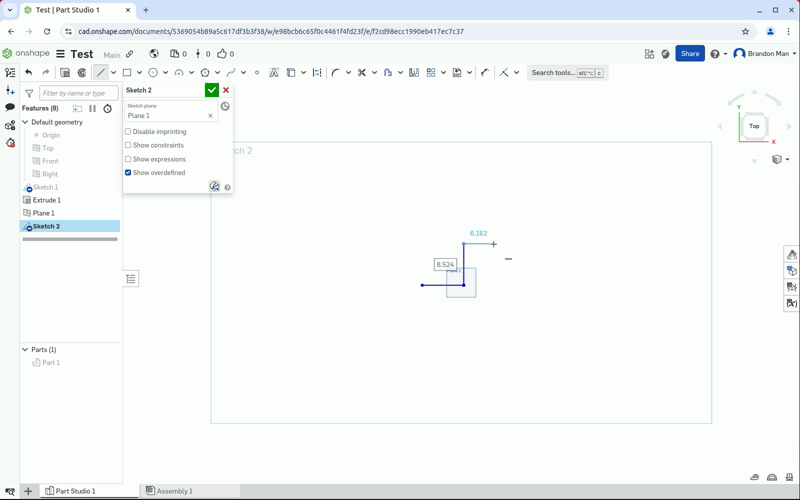
mouse_move(422, 285)
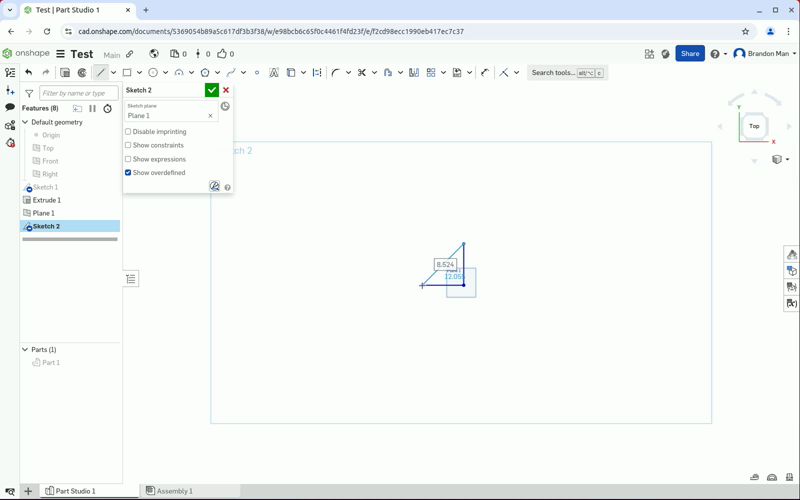
key_up(shift)
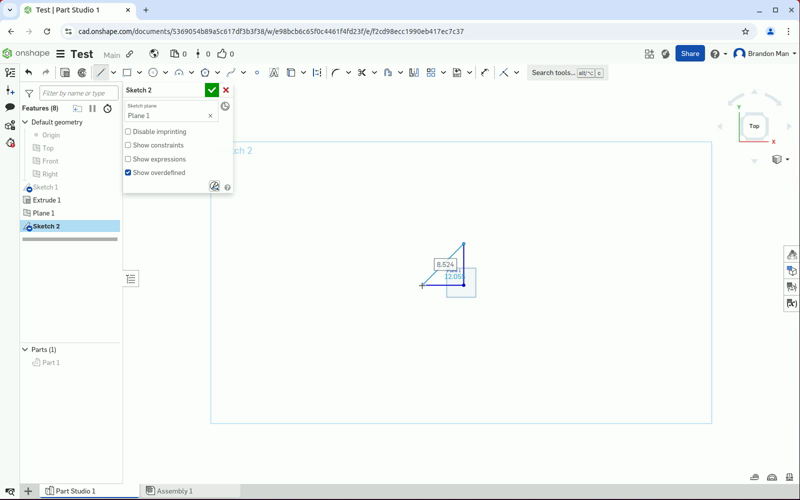
click(422, 285)
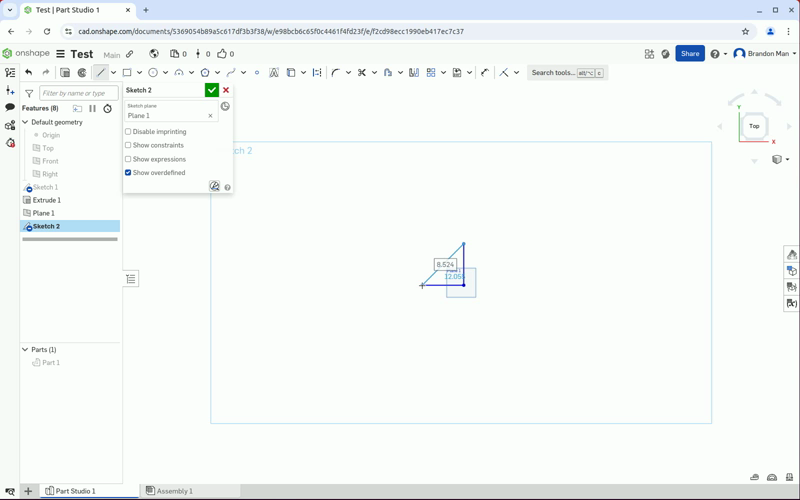
key(esc)
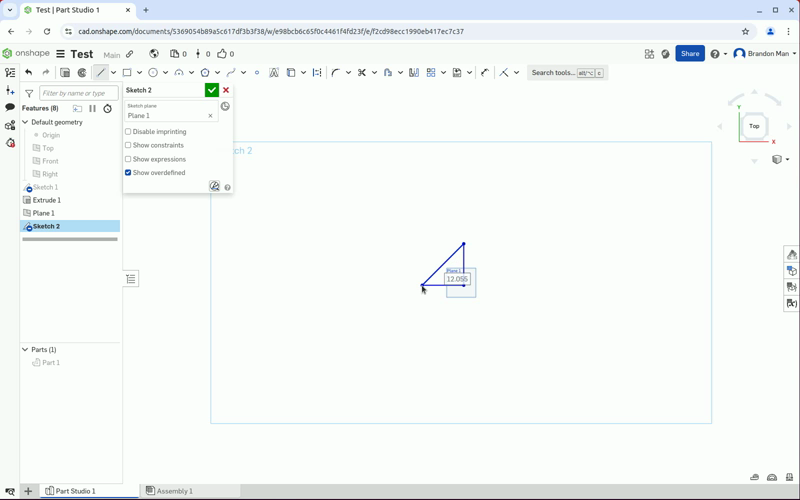
mouse_move(456, 254)
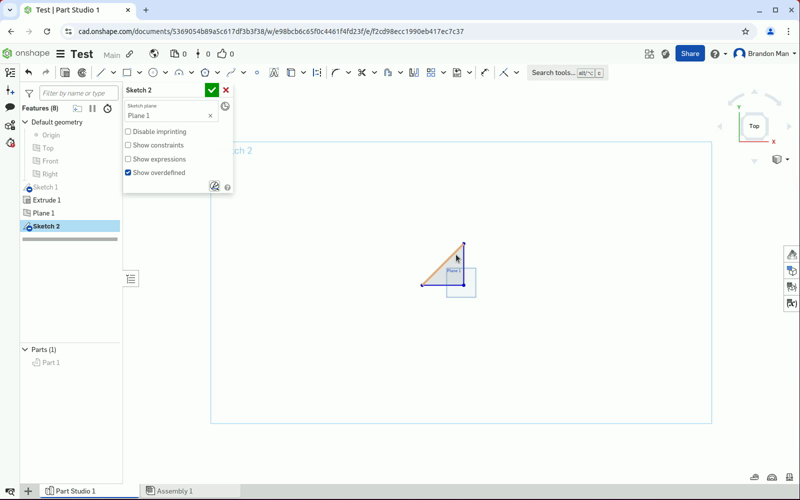
scroll(6)
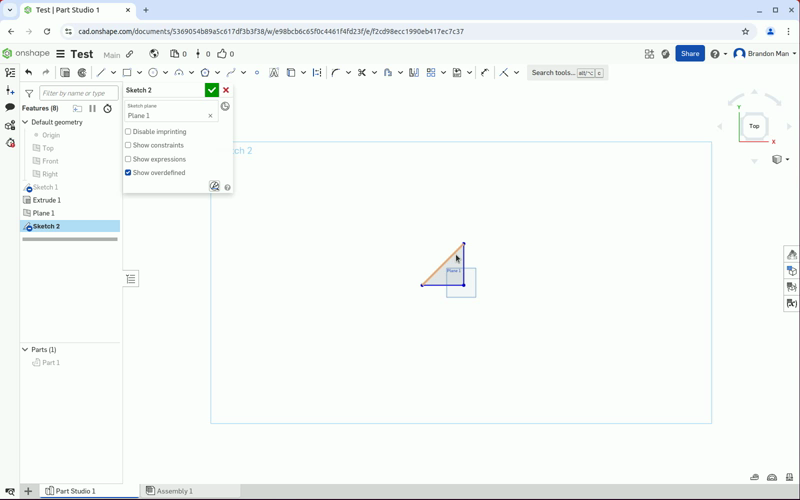
scroll(6)
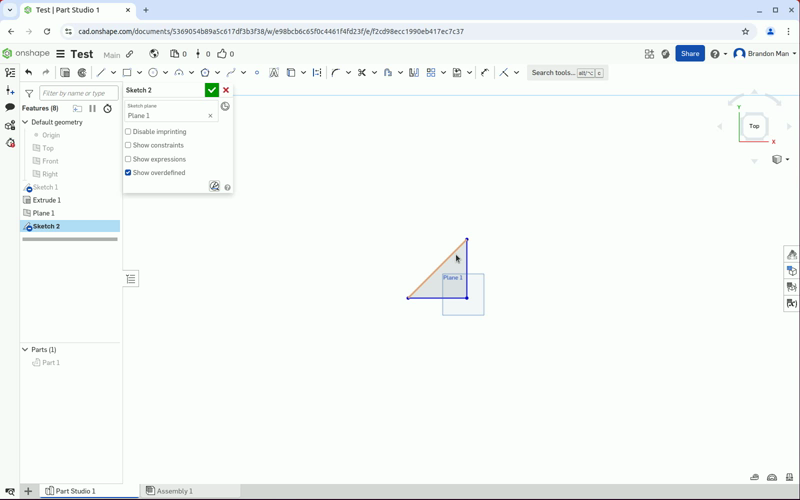
scroll(6)
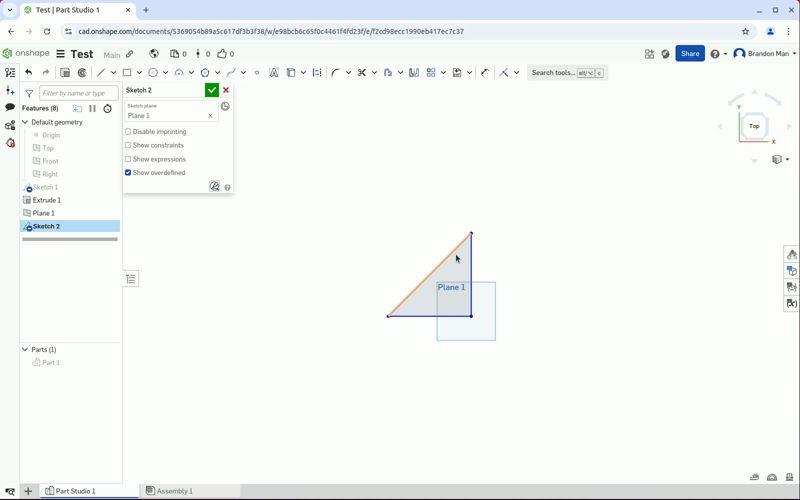
scroll(6)
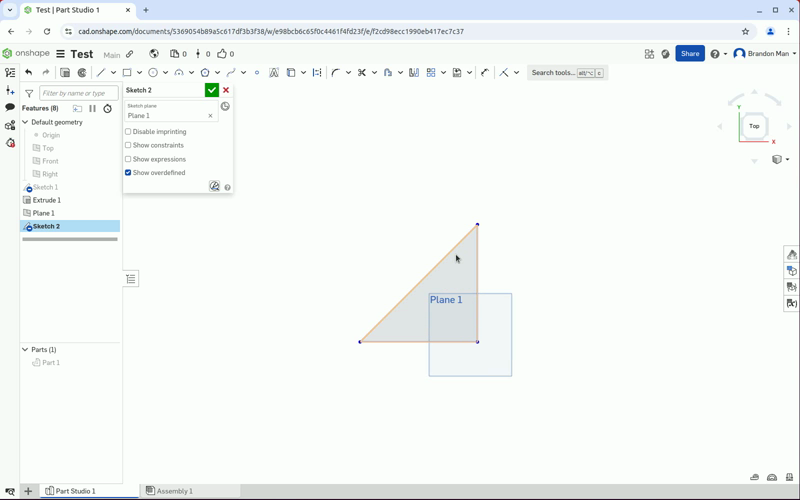
scroll(6)
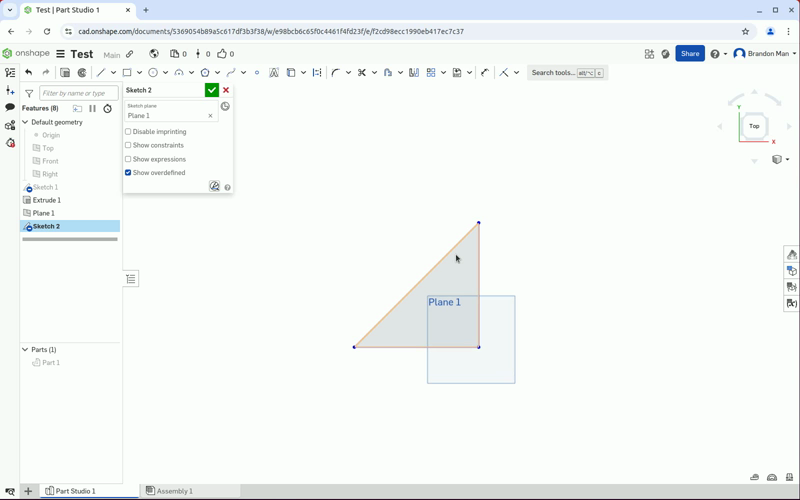
scroll(6)
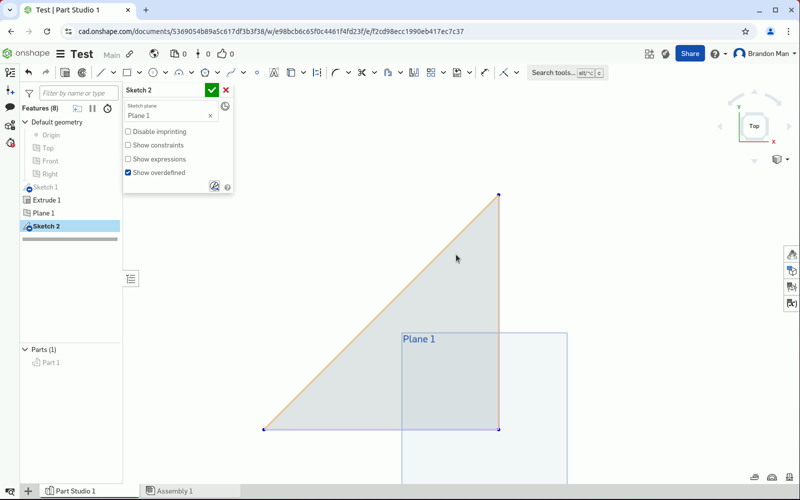
scroll(6)
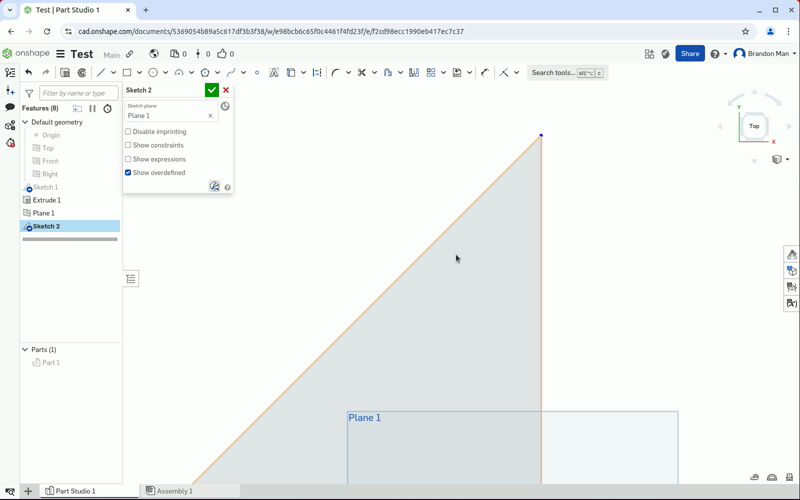
click(456, 254)
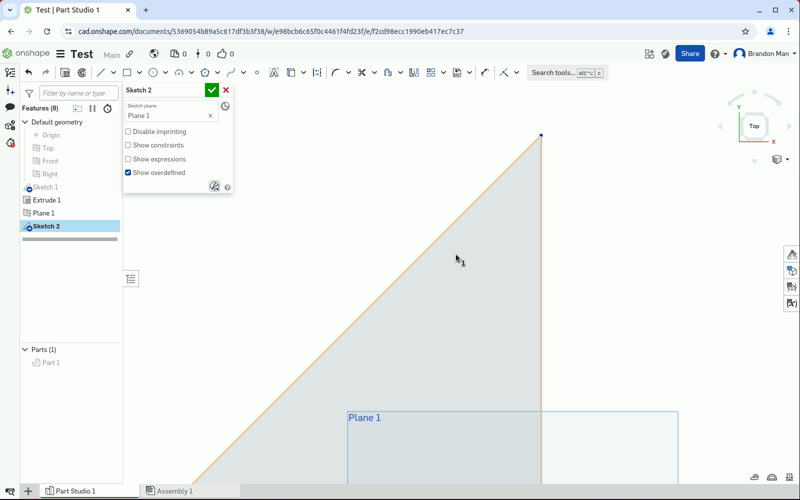
scroll(-6)
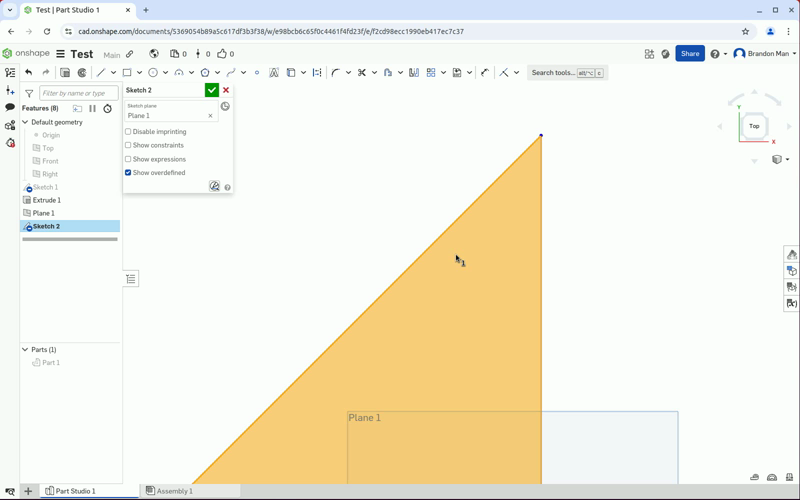
scroll(-6)
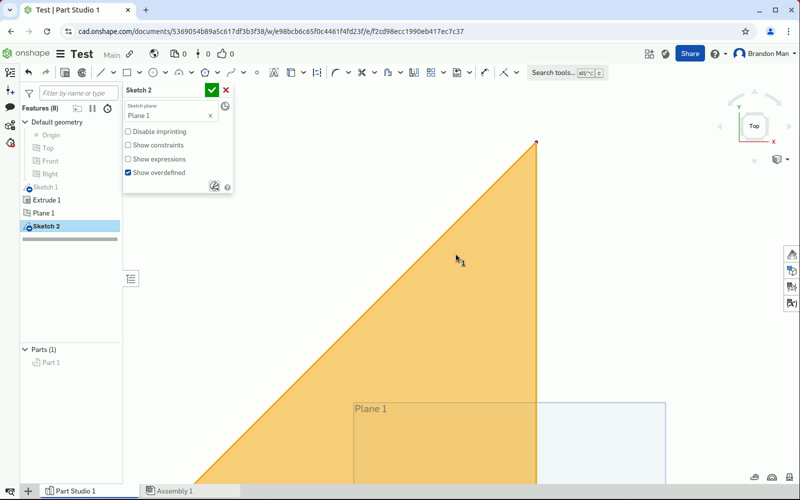
scroll(-6)
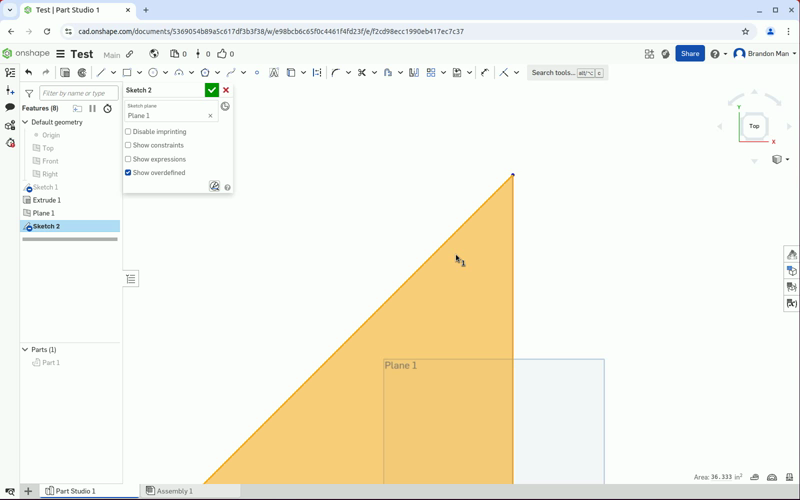
scroll(-6)
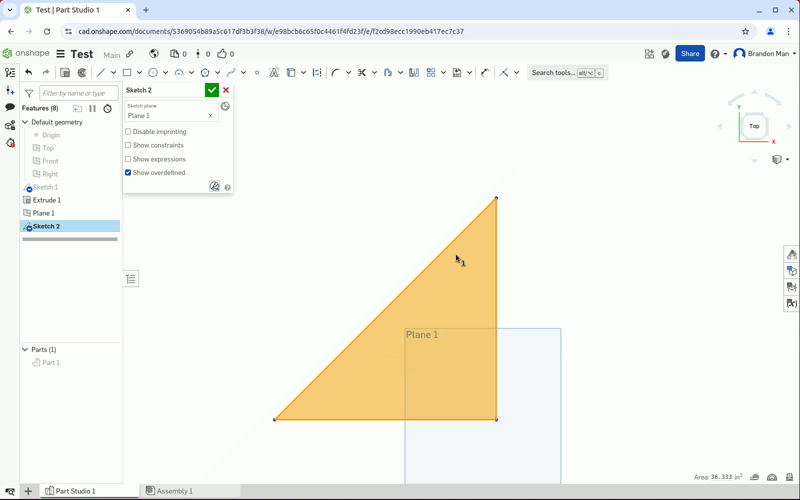
scroll(-6)
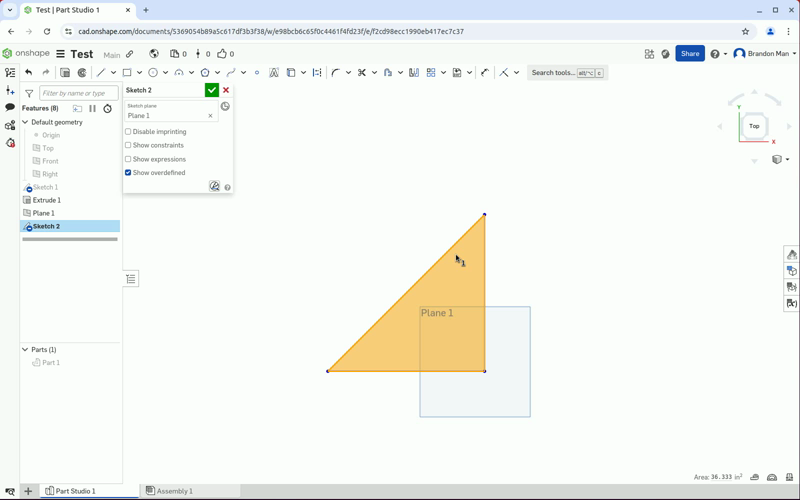
scroll(-6)
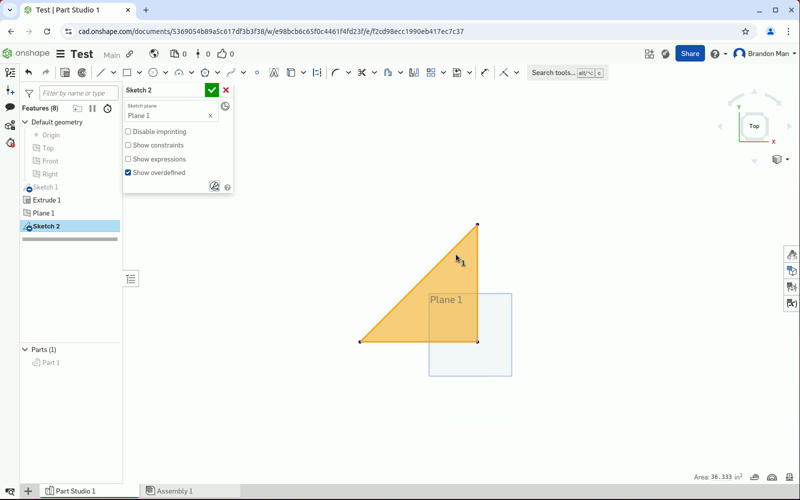
scroll(-6)
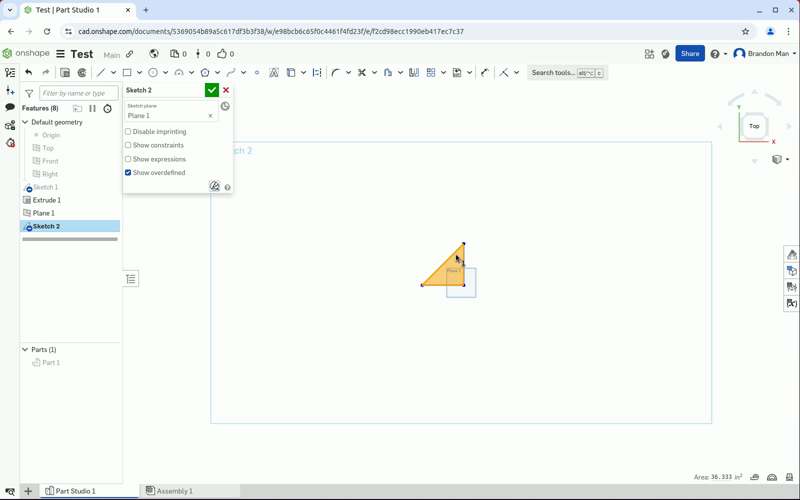
mouse_move(73, 352)
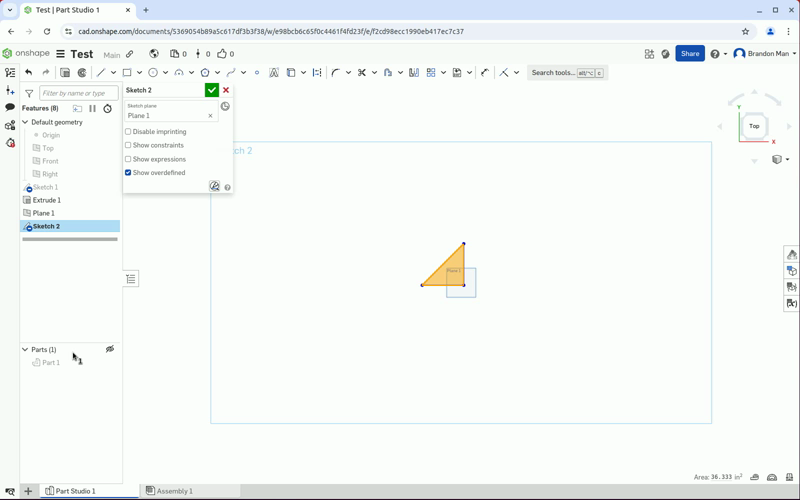
key(shift+y)
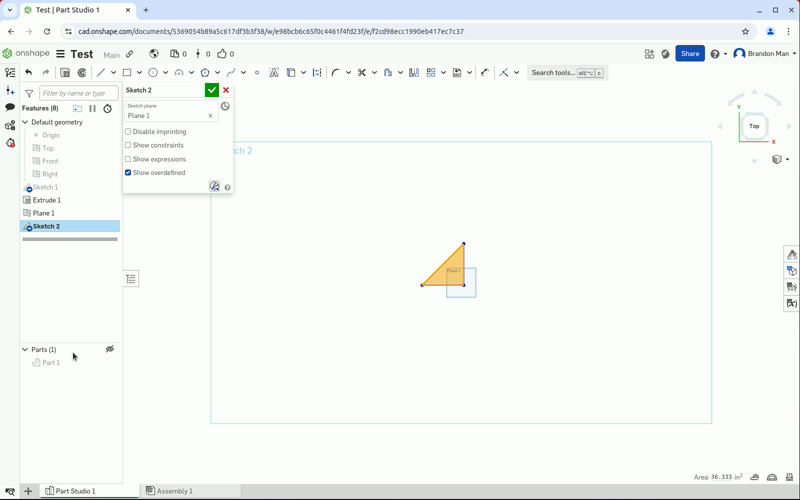
key(shift+e)
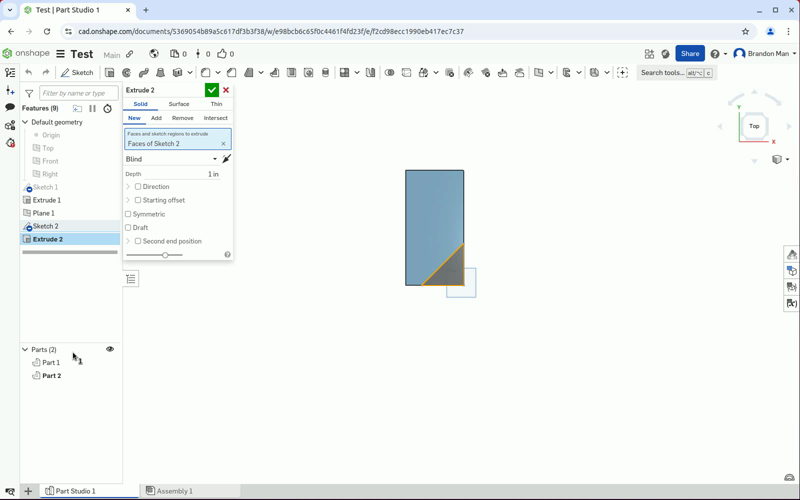
mouse_move(143, 106)
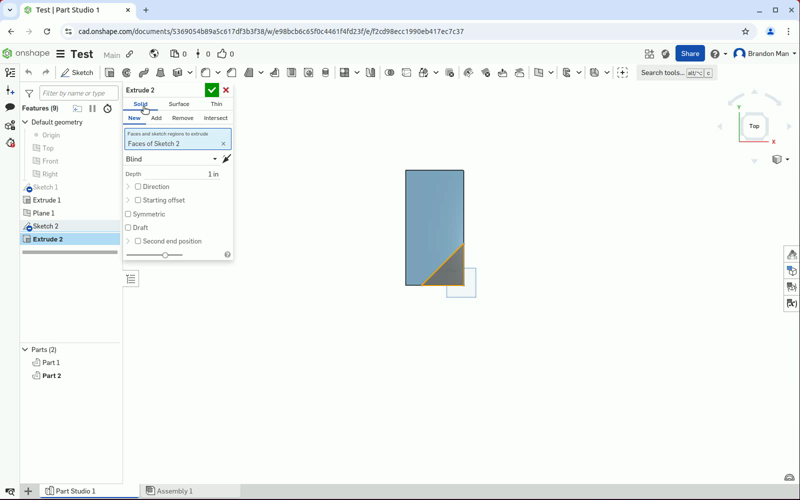
click(143, 106)
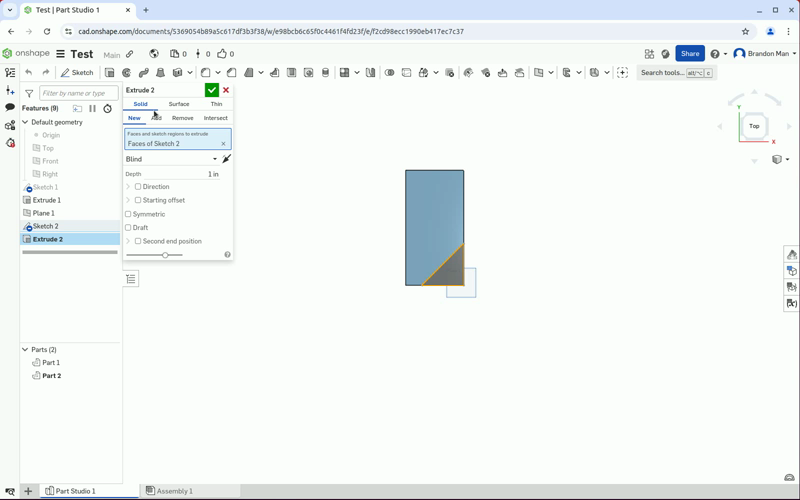
mouse_move(186, 120)
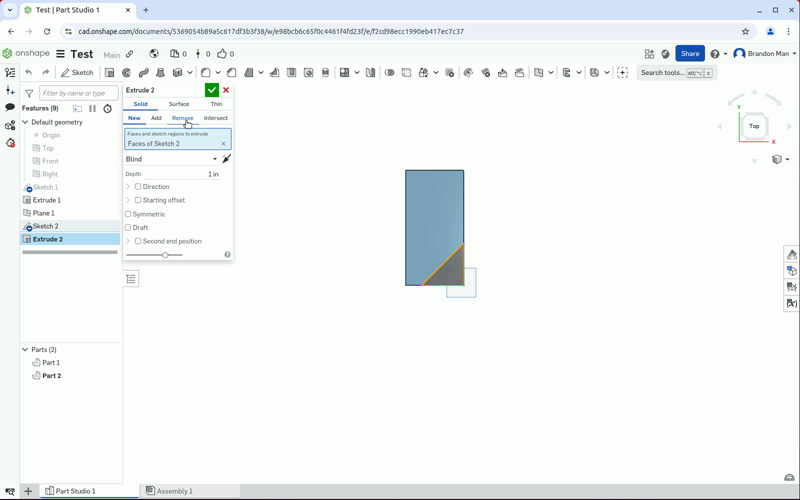
click(186, 120)
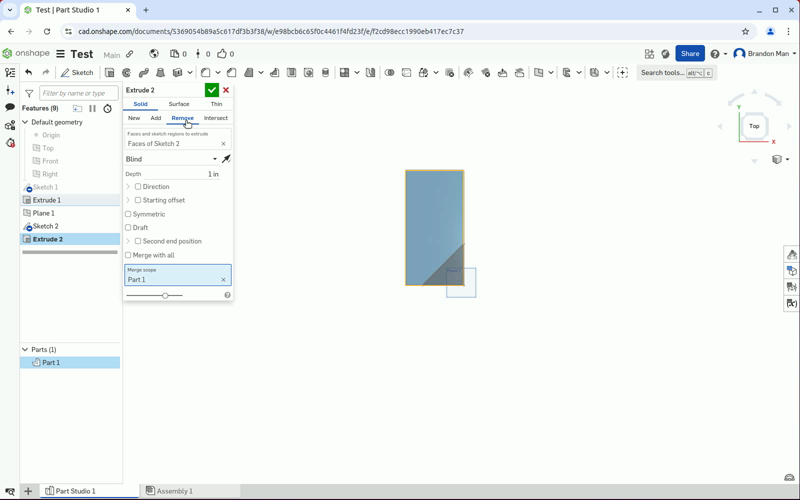
key(tab, 4)
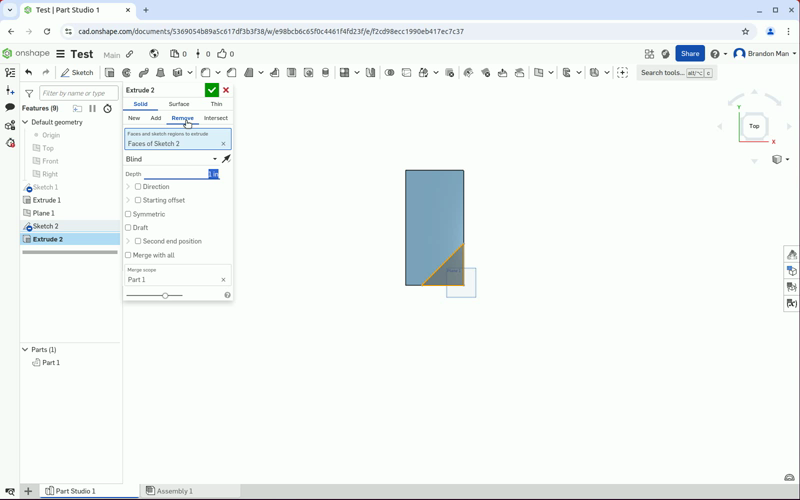
text(5.536)
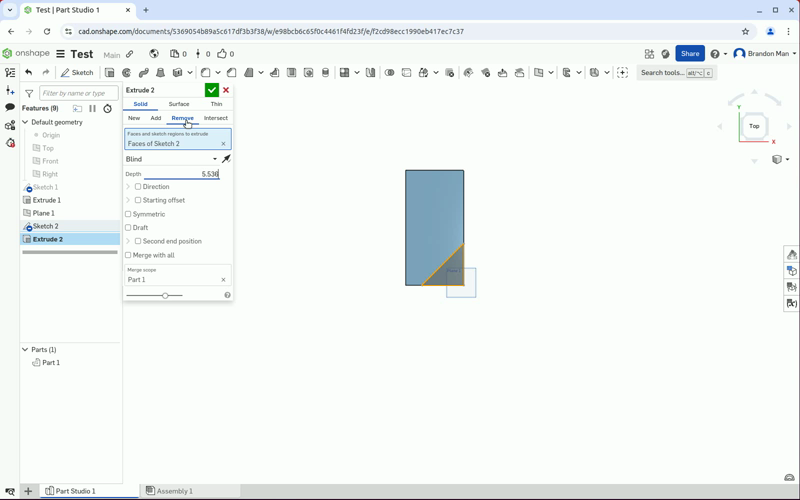
key(tab, 6)
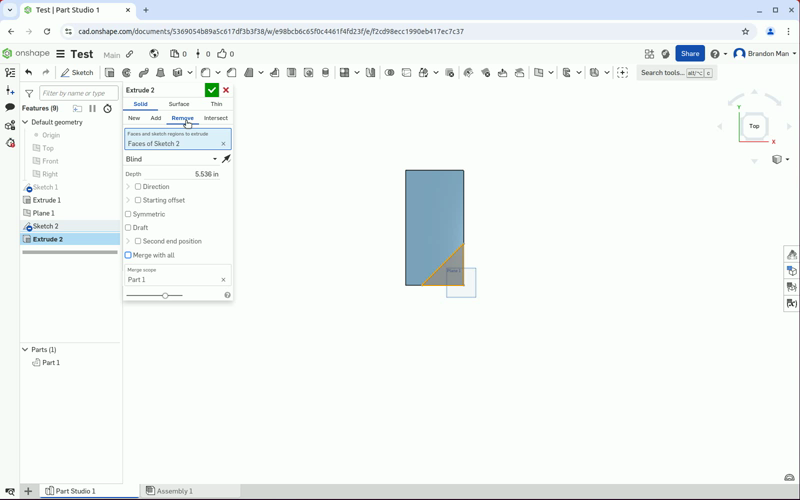
key(space)
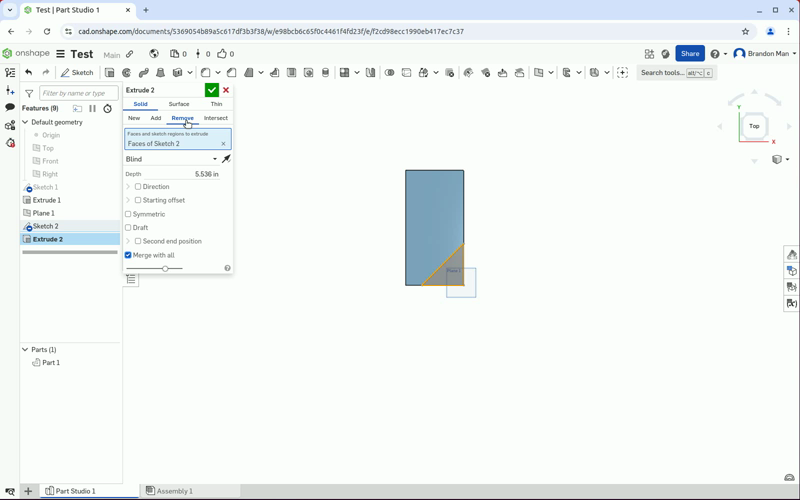
key(enter)
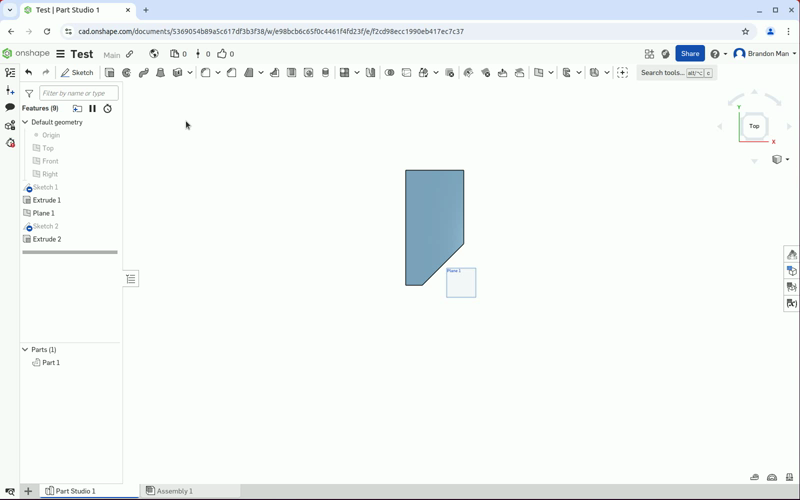
key(shift+h)
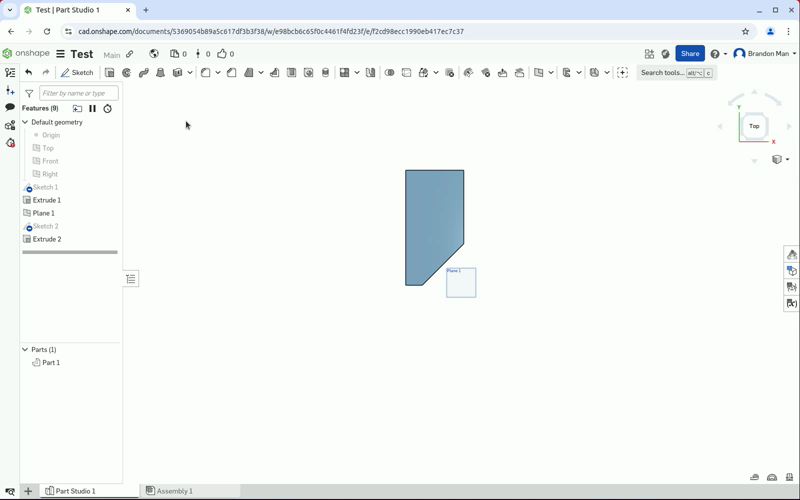
key(shift+h)
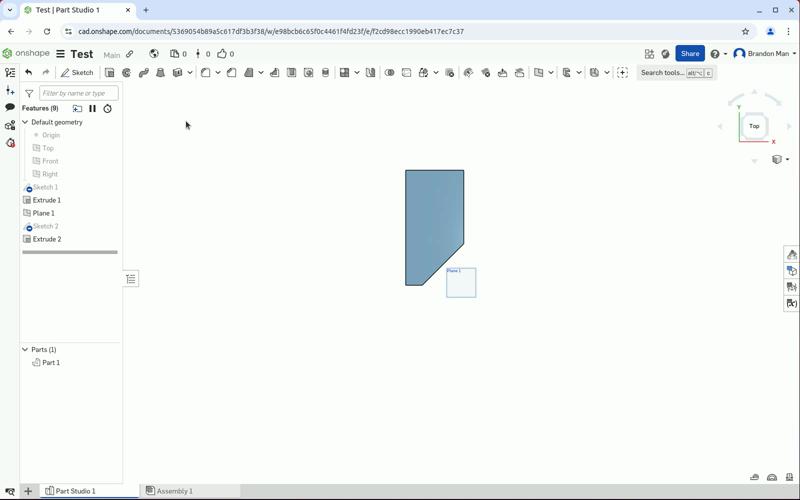
mouse_move(73, 189)
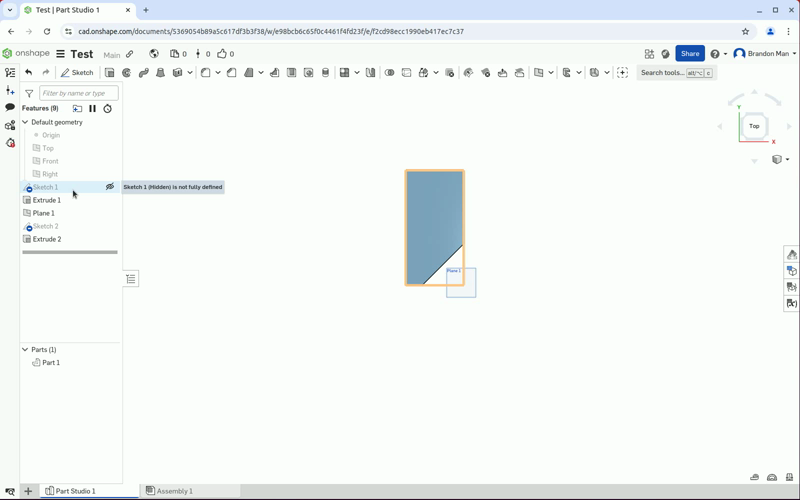
click(73, 189)
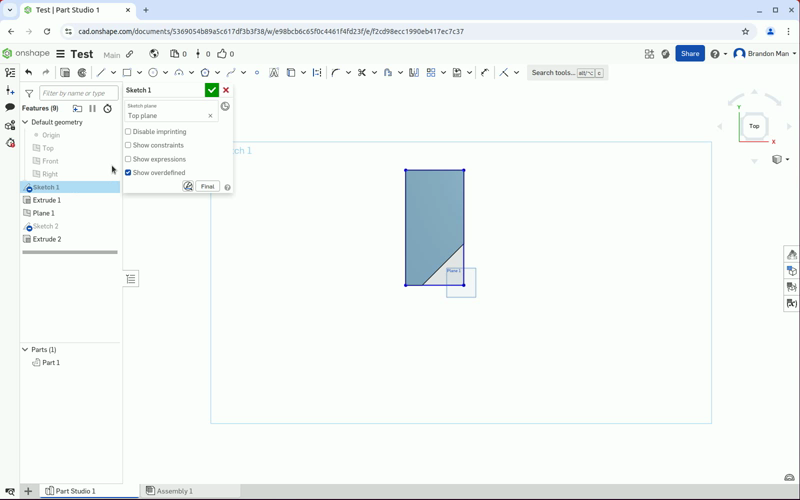
mouse_move(229, 92)
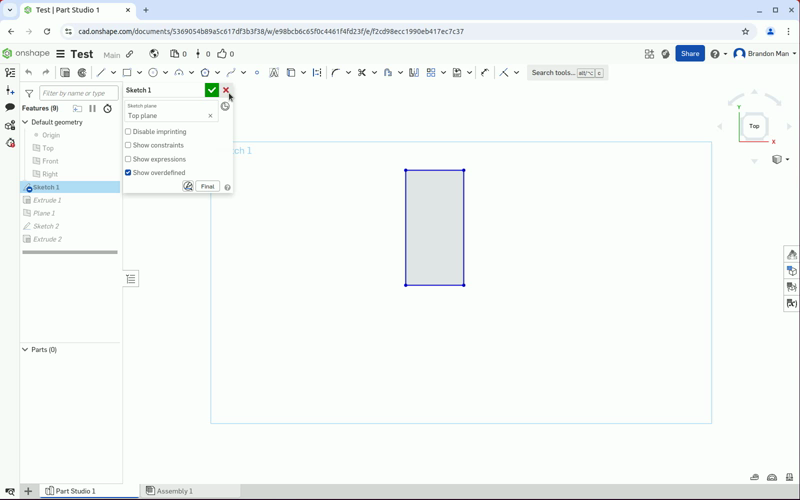
click(229, 92)
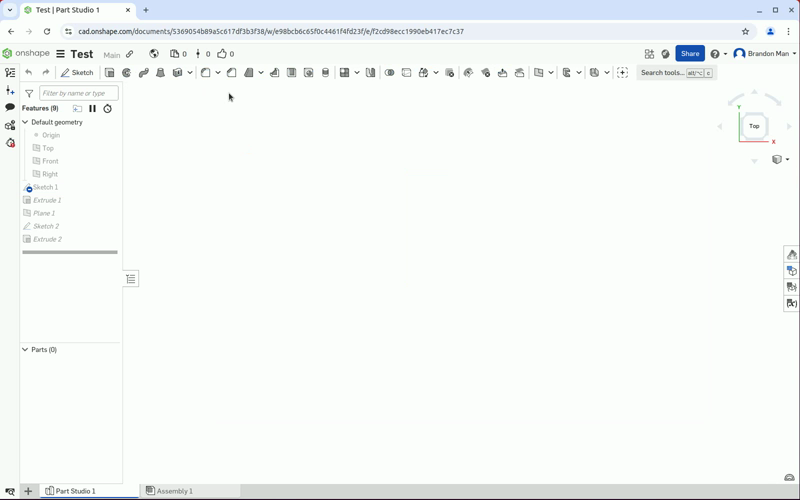
key(shift+s)
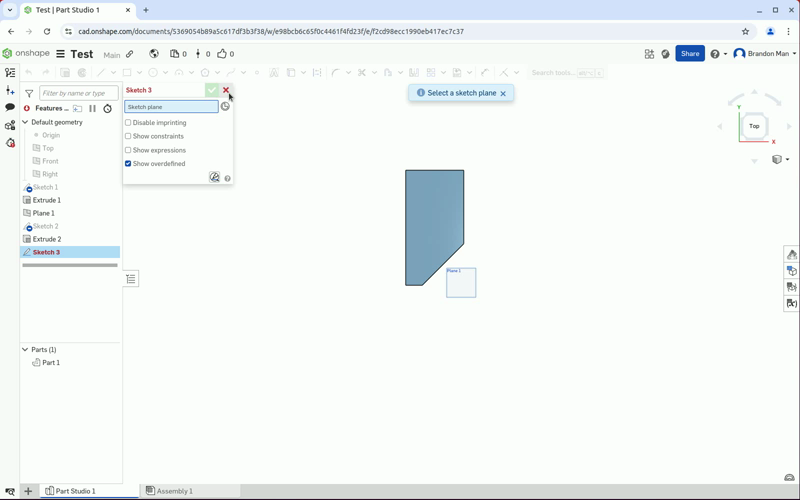
mouse_move(73, 215)
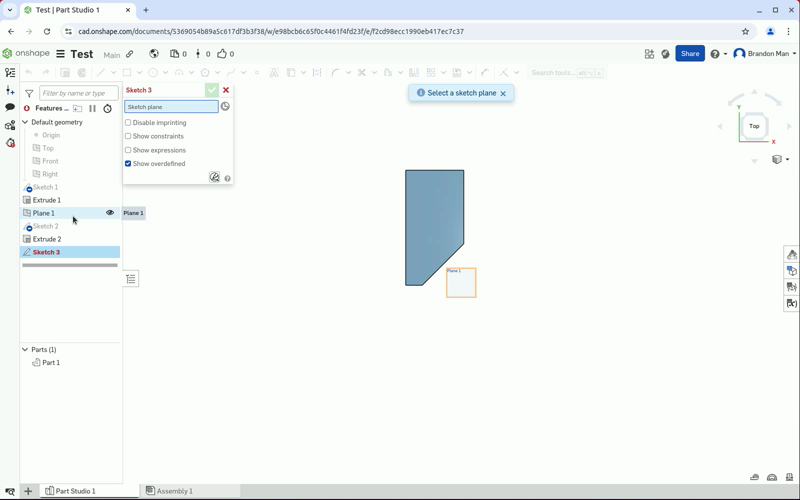
click(73, 215)
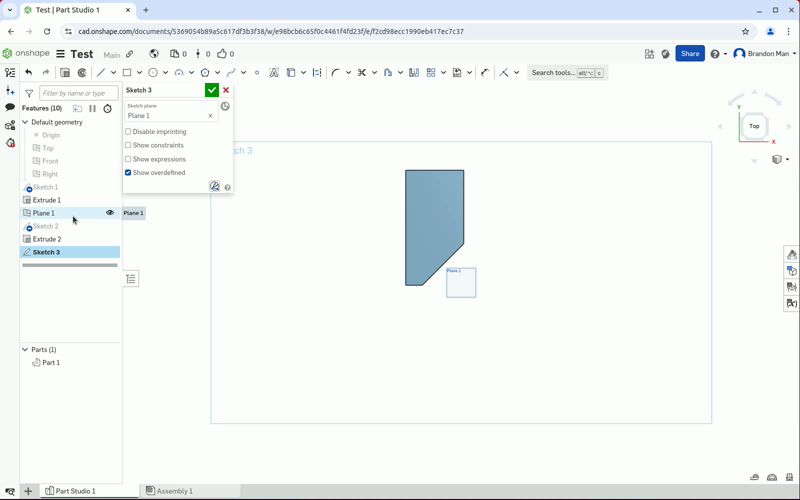
mouse_move(73, 352)
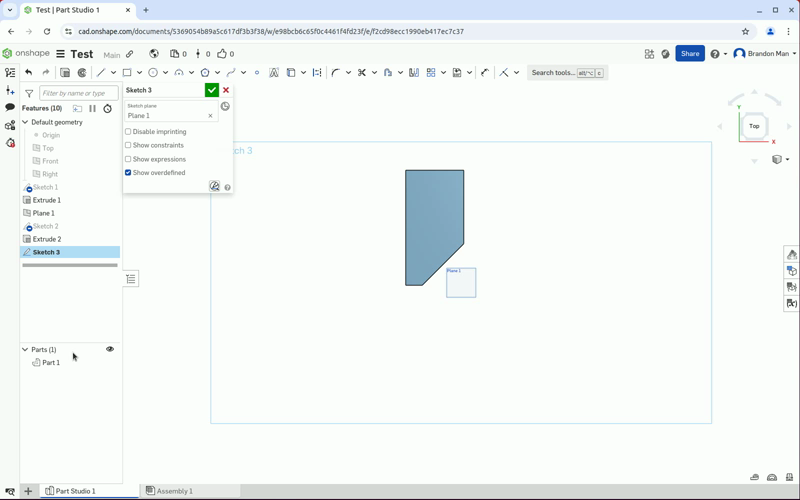
key(y)
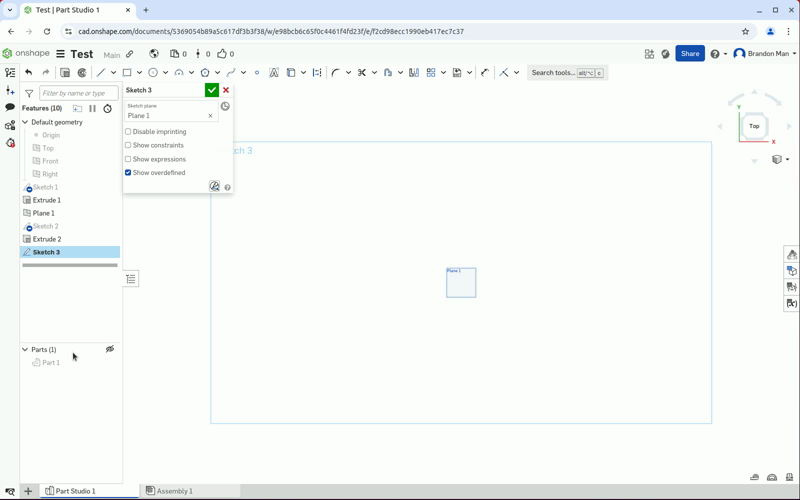
key(l)
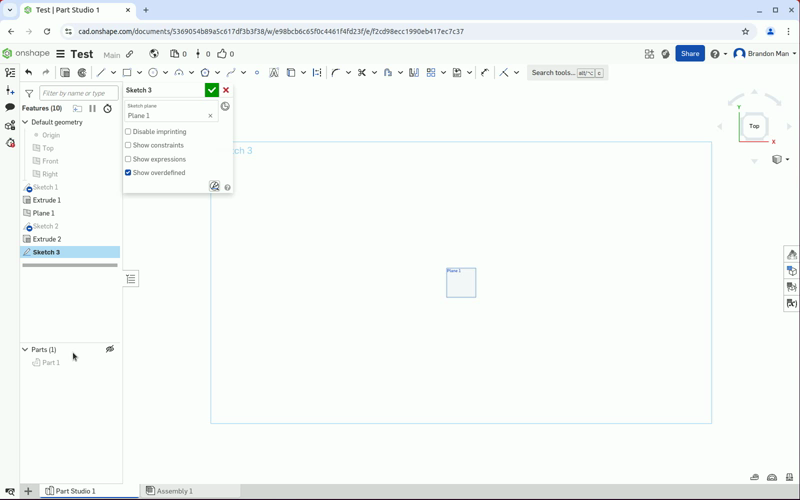
key_down(shift)
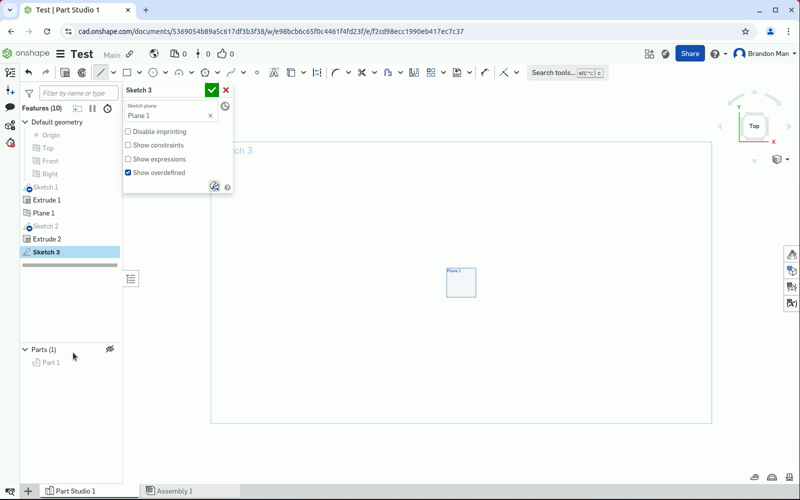
mouse_move(405, 243)
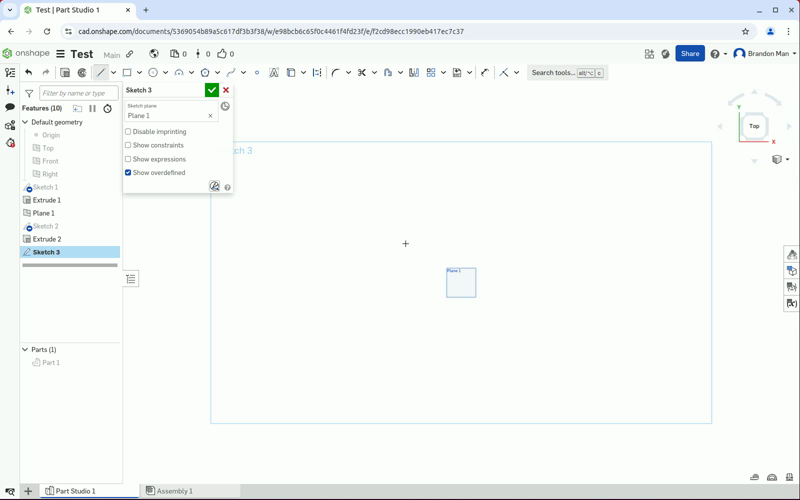
click(405, 243)
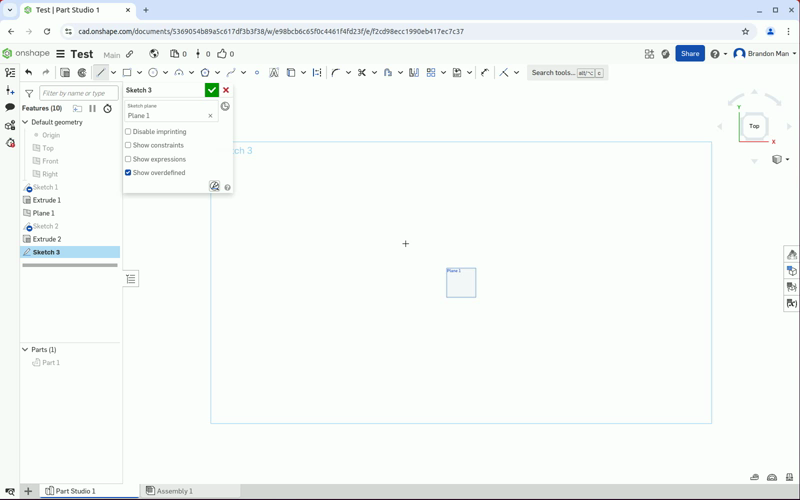
key_up(shift)
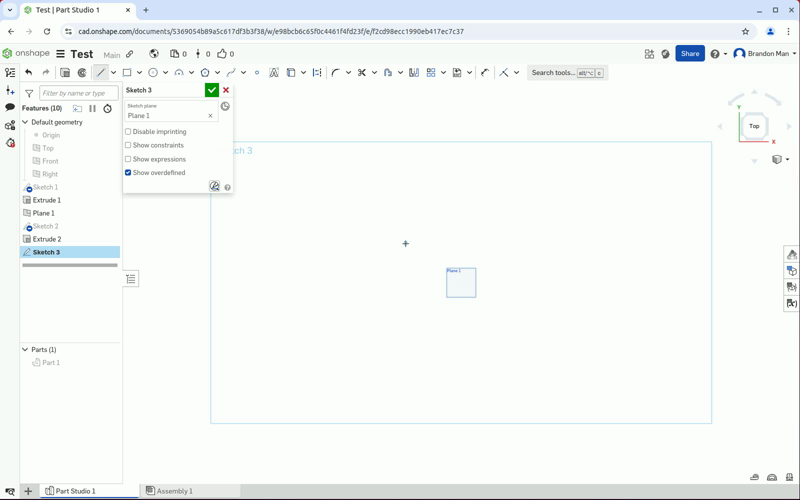
key_down(shift)
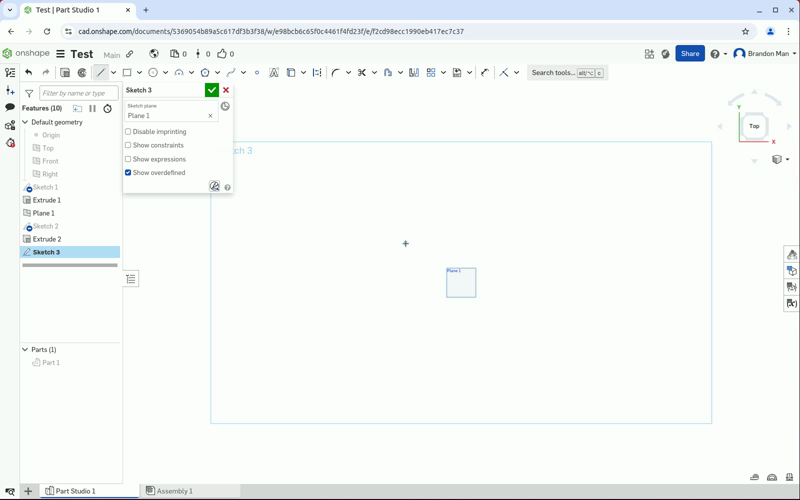
mouse_move(435, 243)
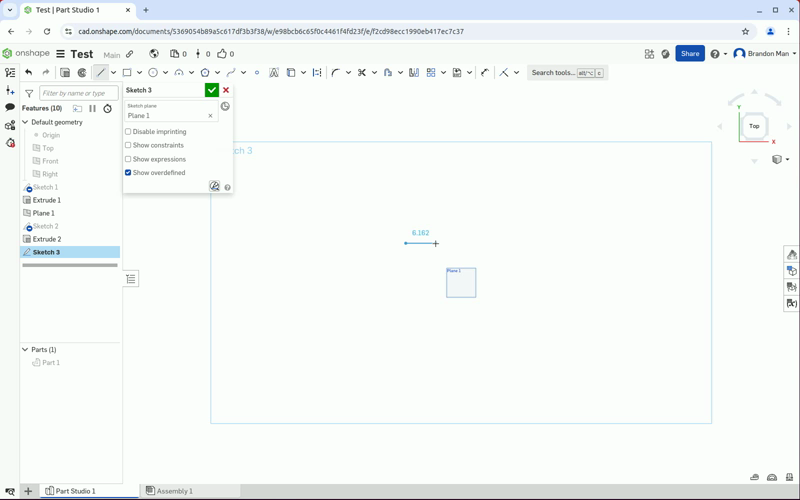
mouse_move(463, 243)
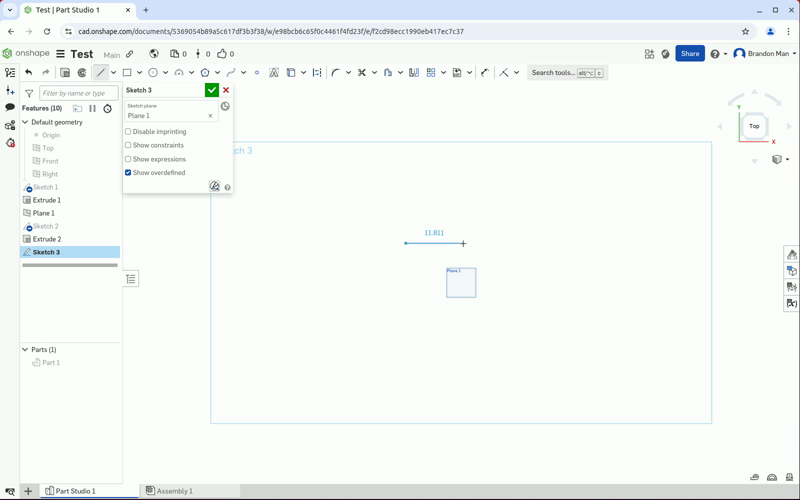
click(463, 243)
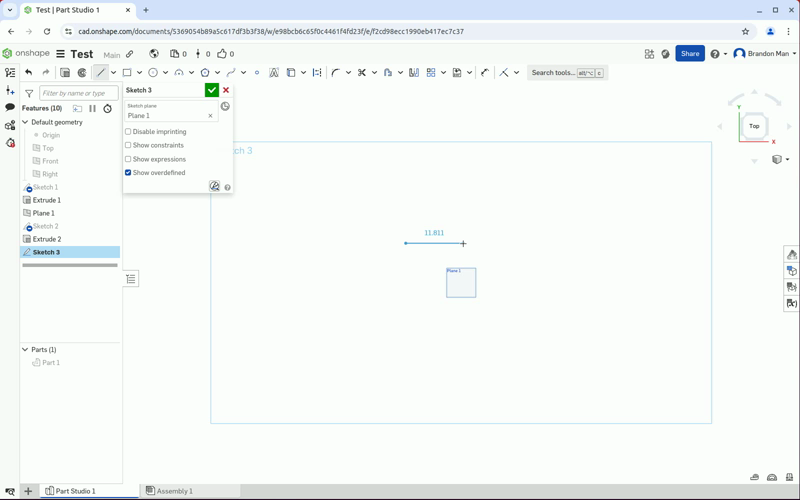
key_up(shift)
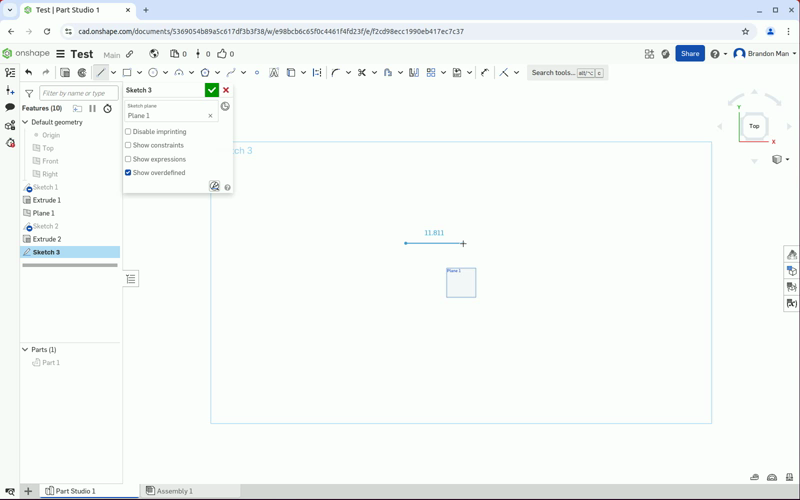
key_down(shift)
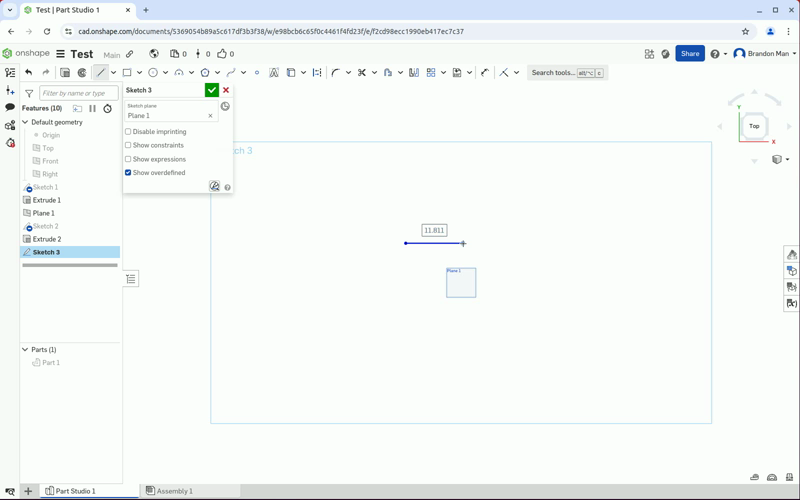
mouse_move(463, 169)
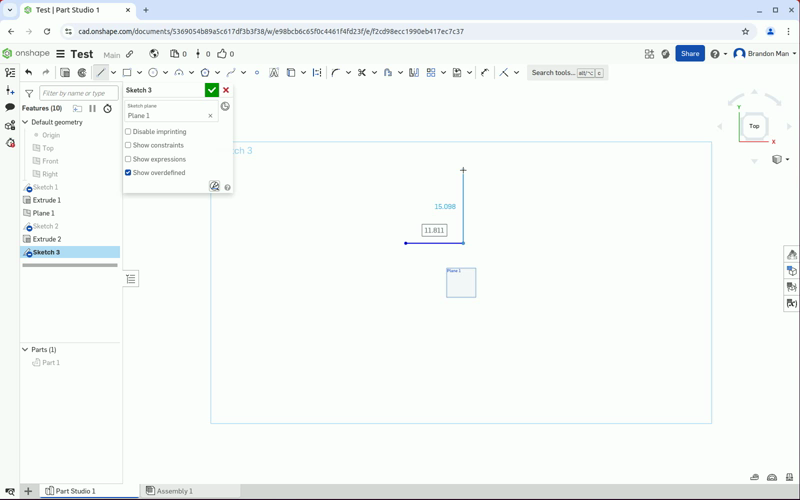
click(463, 169)
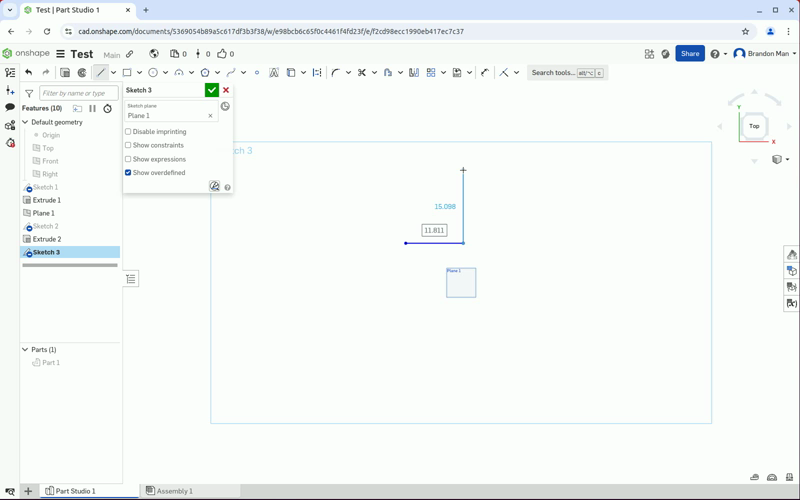
key_up(shift)
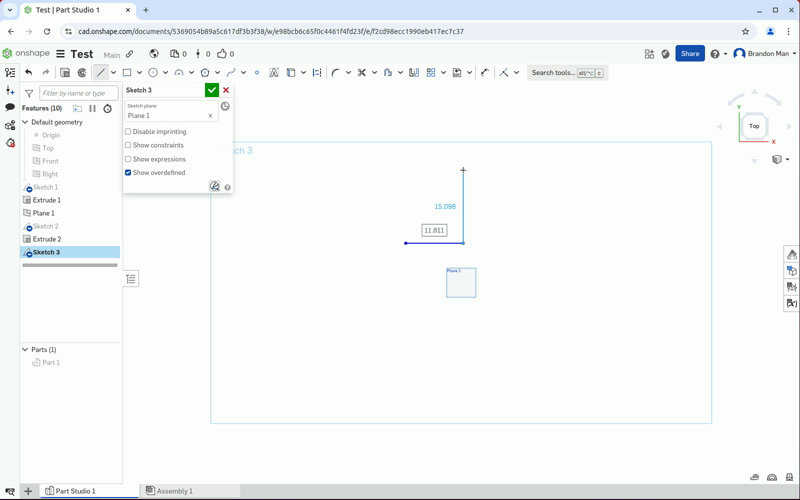
key_down(shift)
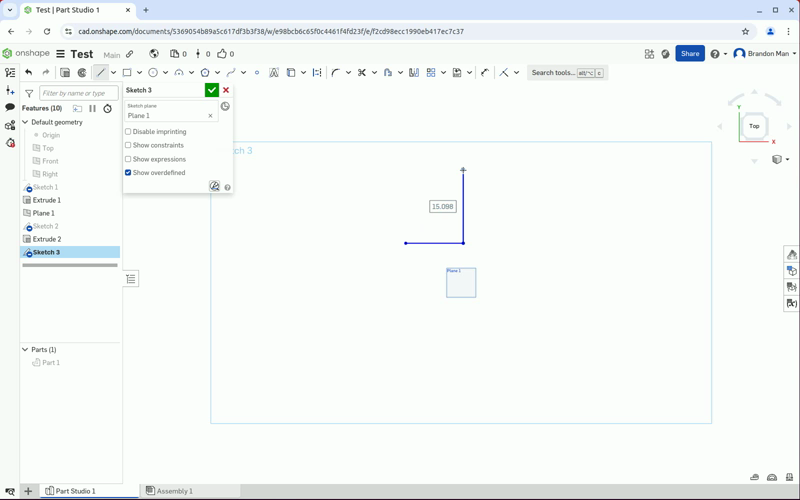
mouse_move(493, 169)
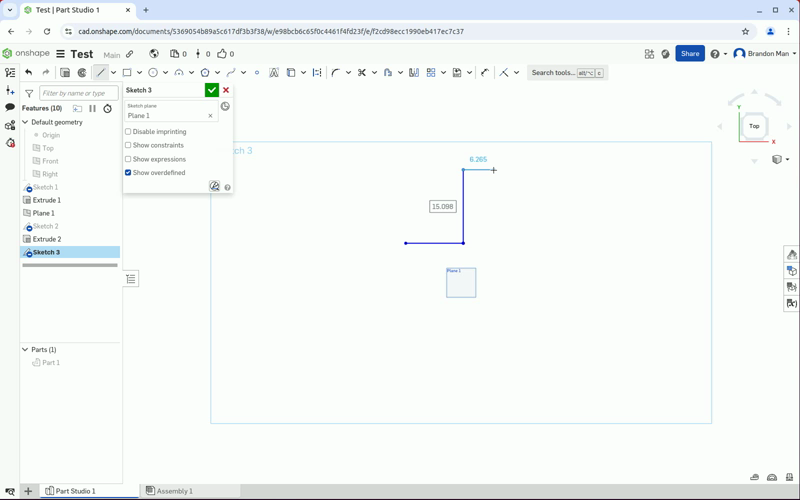
mouse_move(405, 169)
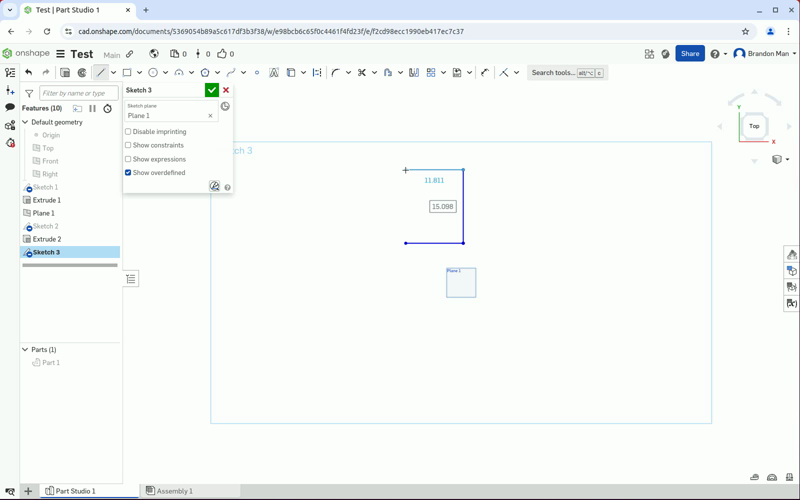
click(405, 169)
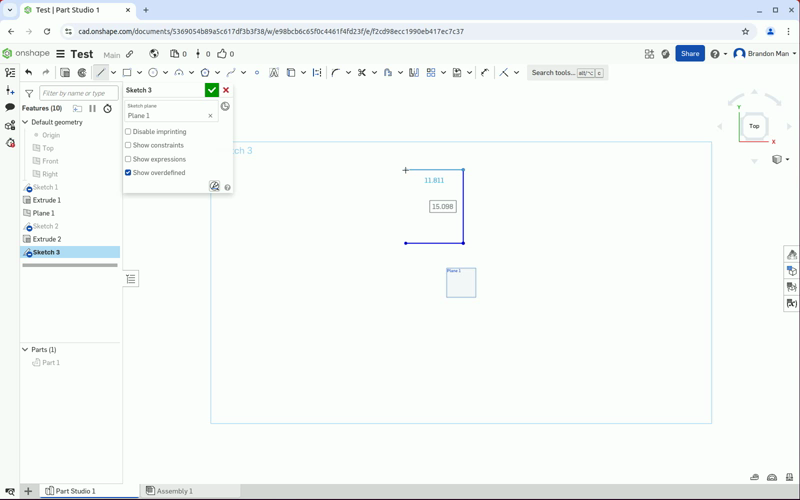
key_up(shift)
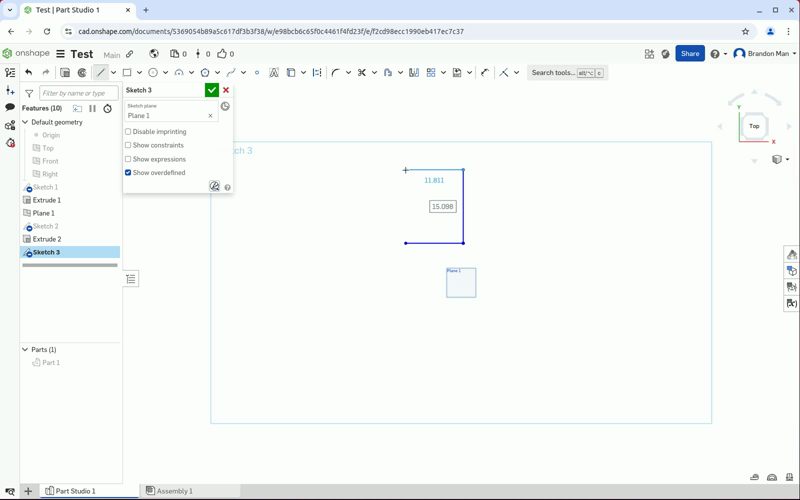
key_down(shift)
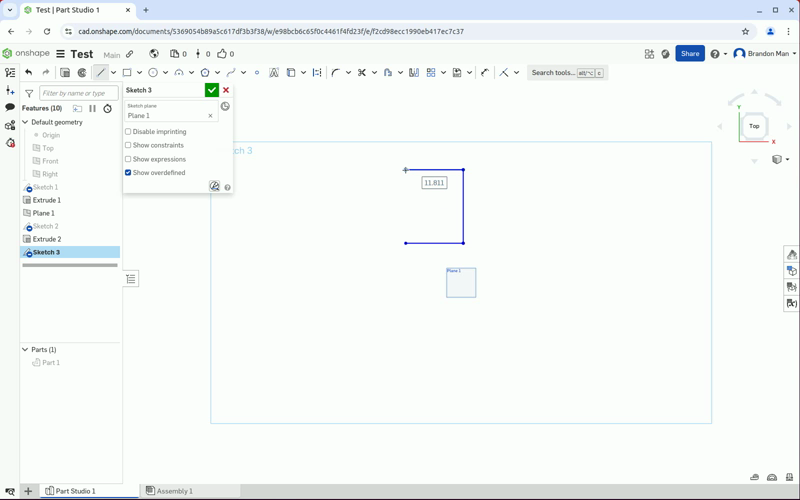
mouse_move(405, 243)
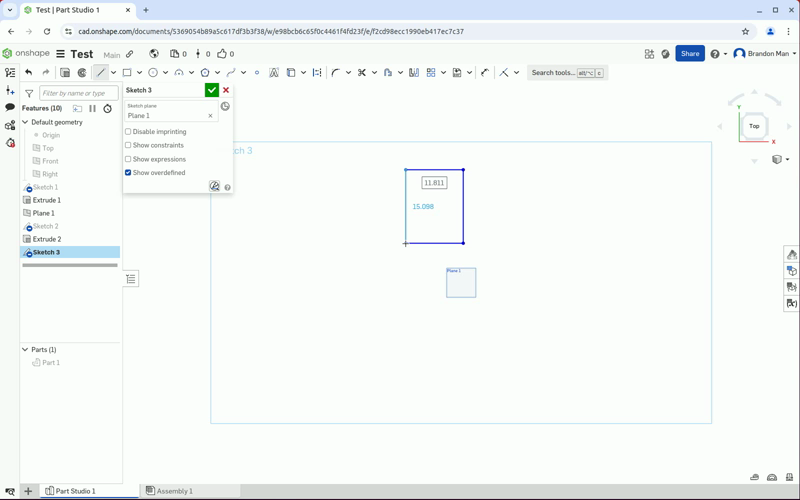
key_up(shift)
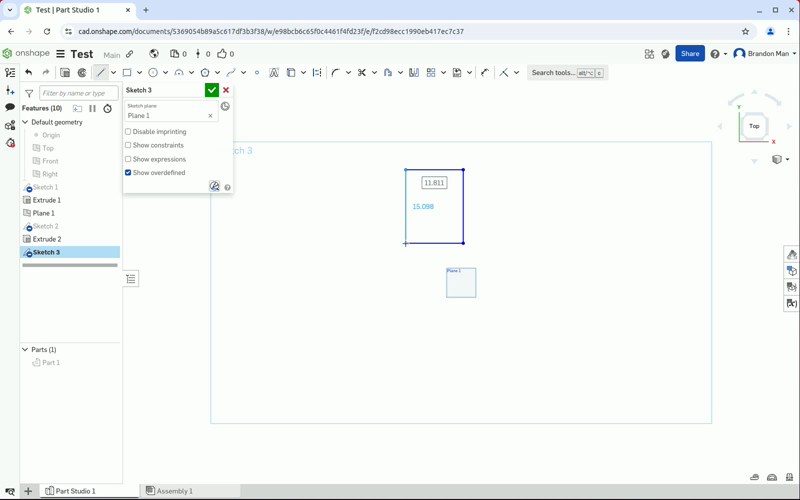
click(405, 243)
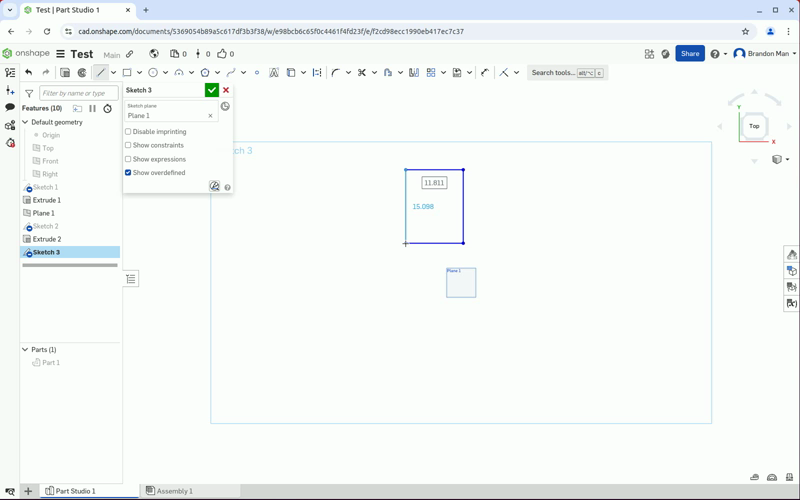
key(esc)
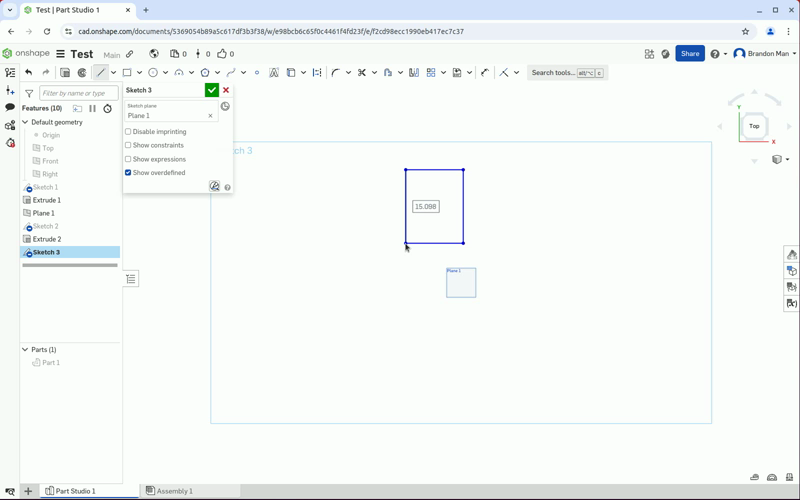
mouse_move(453, 204)
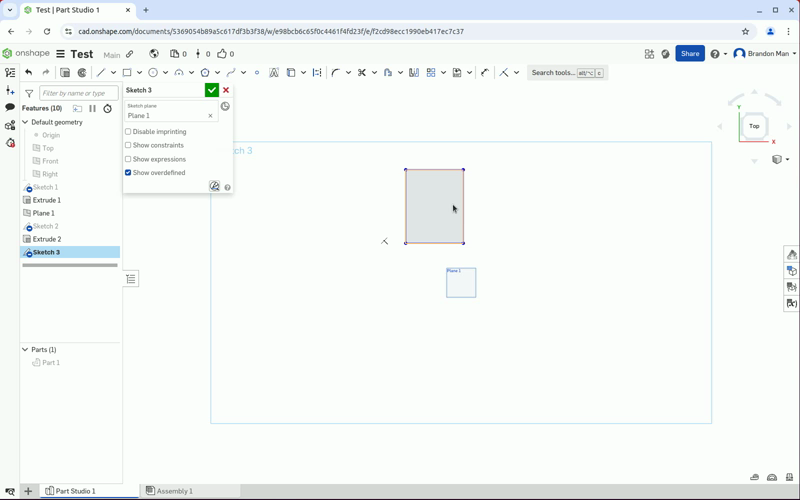
click(453, 204)
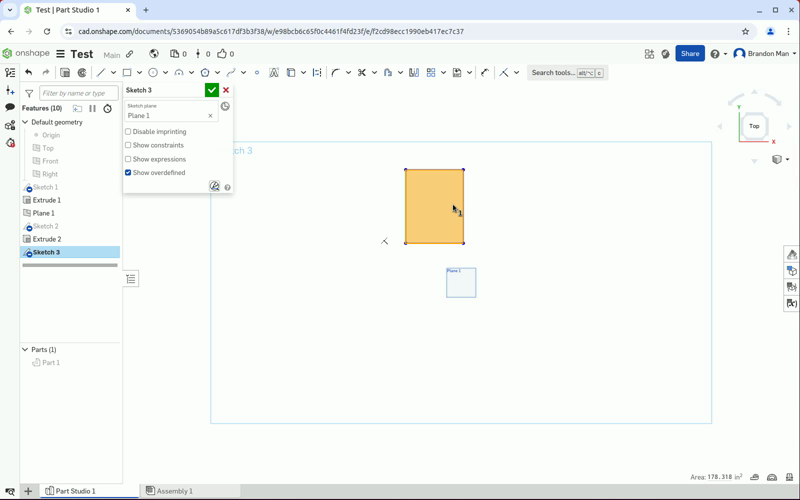
mouse_move(73, 352)
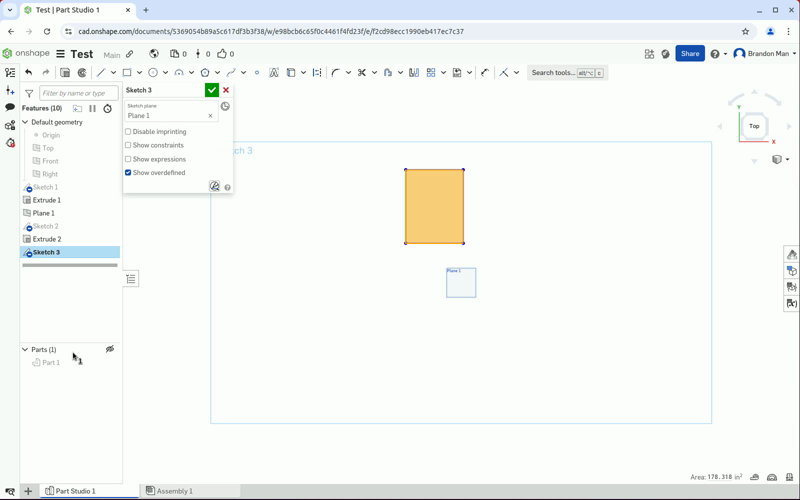
key(shift+y)
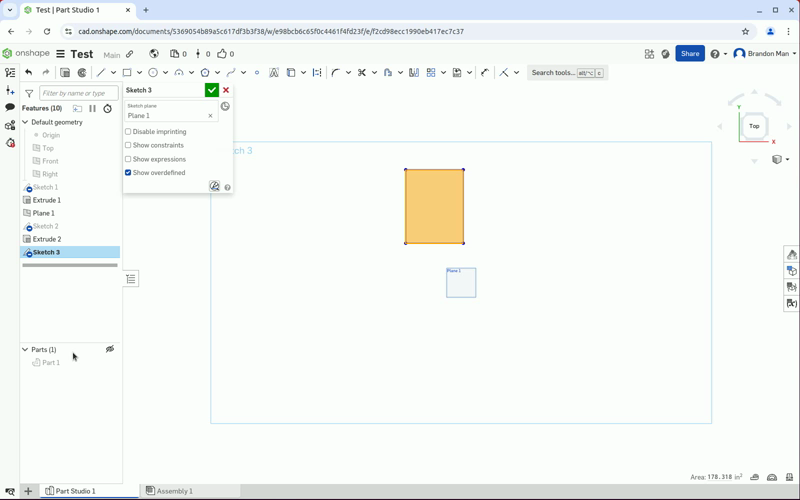
key(shift+e)
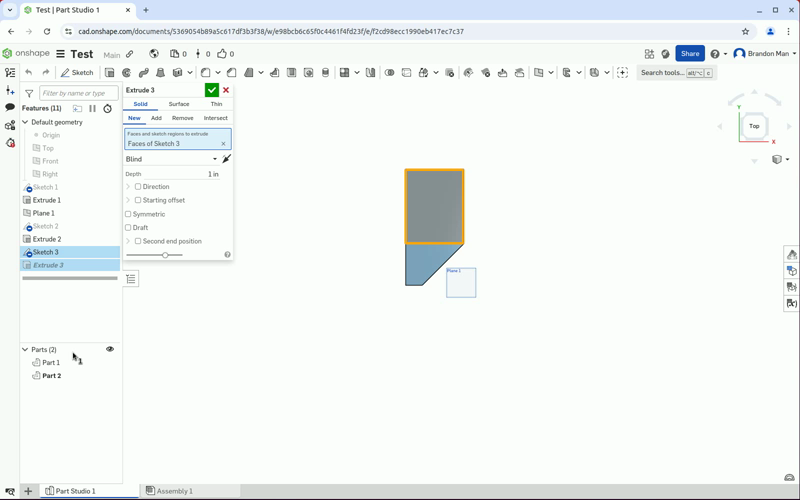
mouse_move(143, 106)
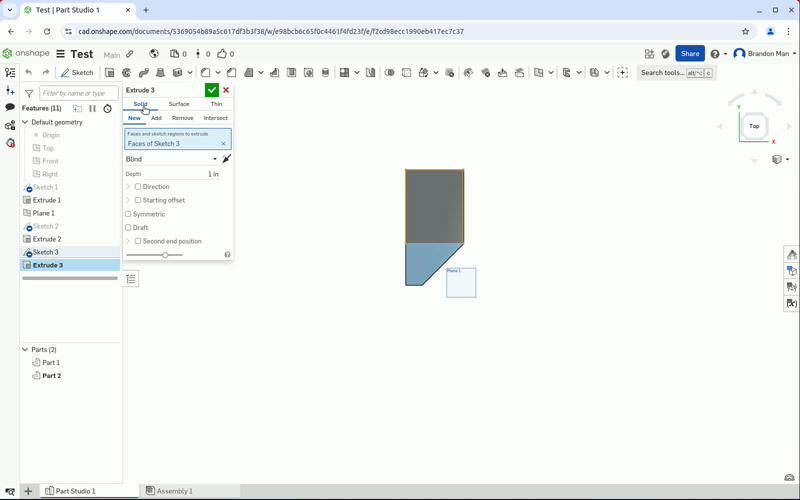
click(143, 106)
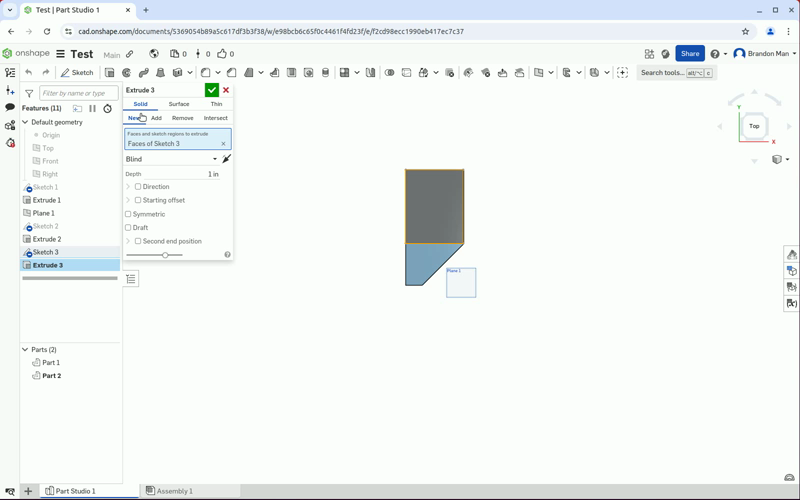
mouse_move(137, 120)
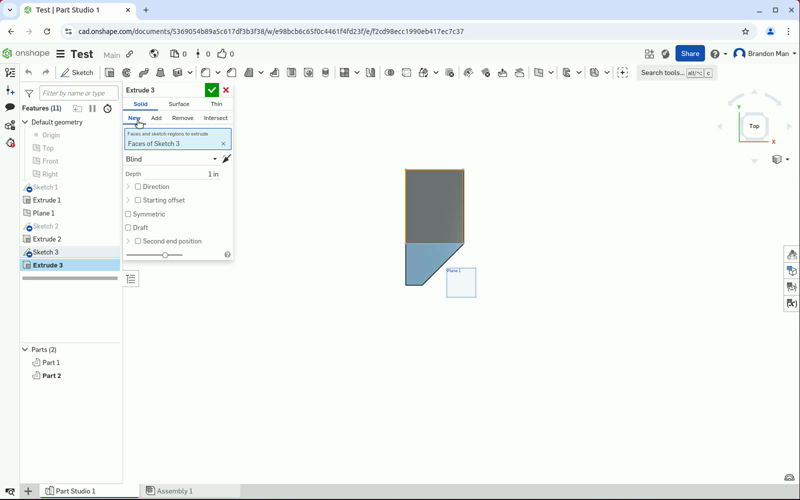
click(137, 120)
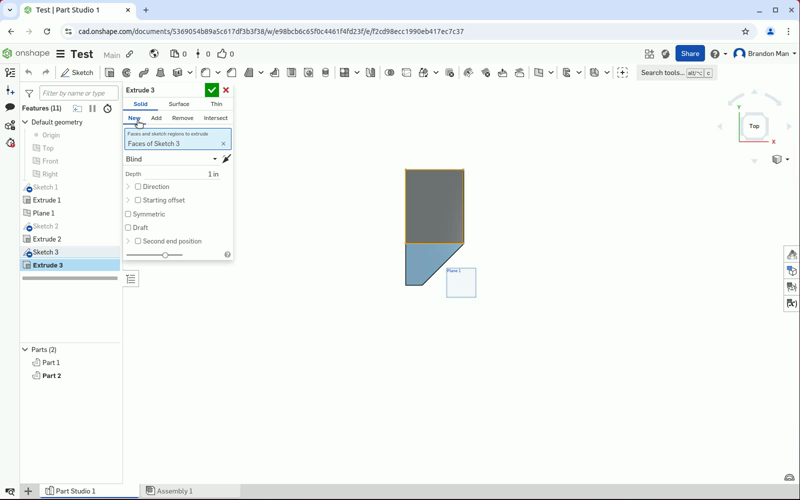
key(tab, 4)
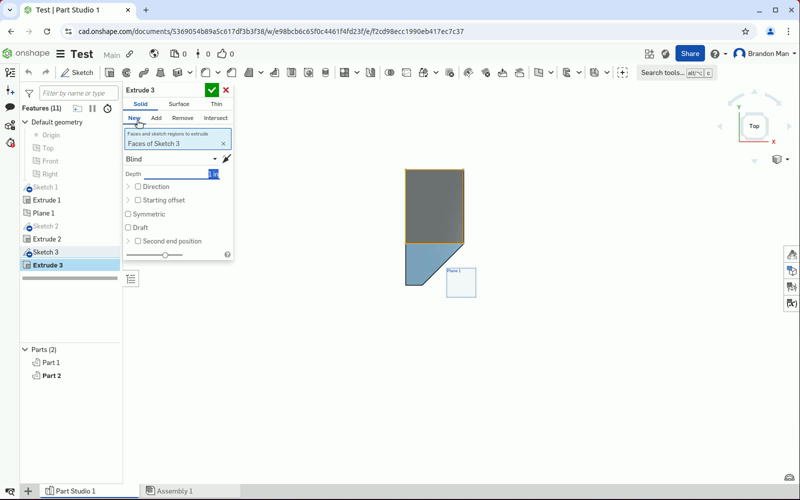
text(7.462)
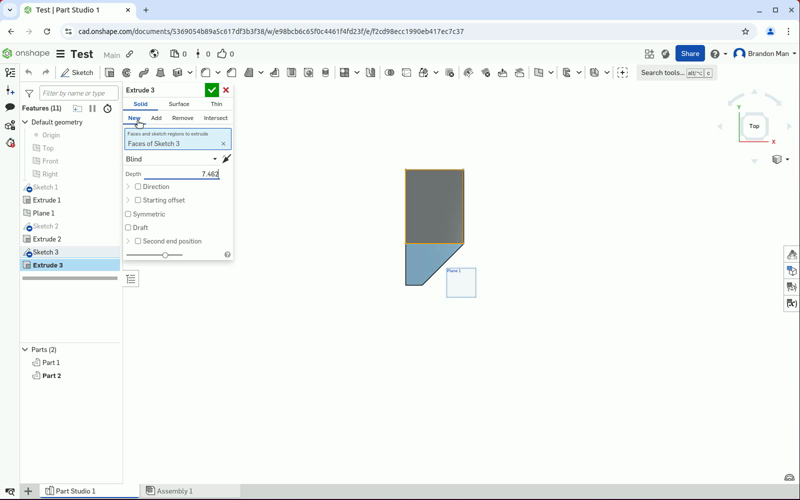
key(enter)
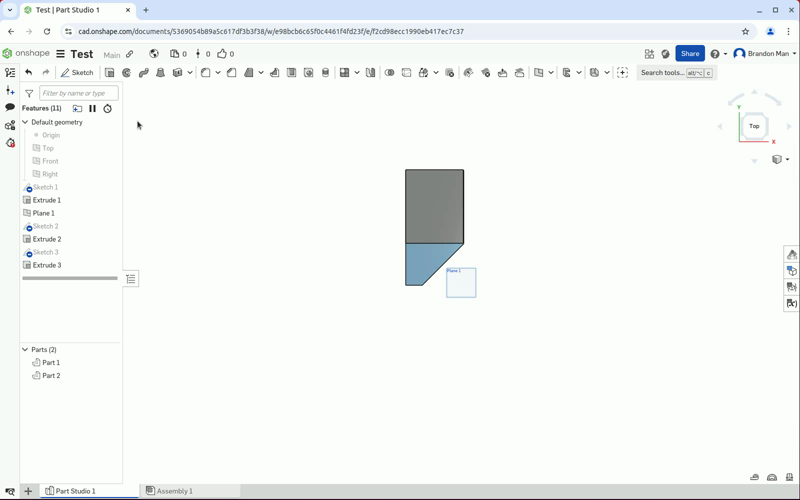
key(shift+h)
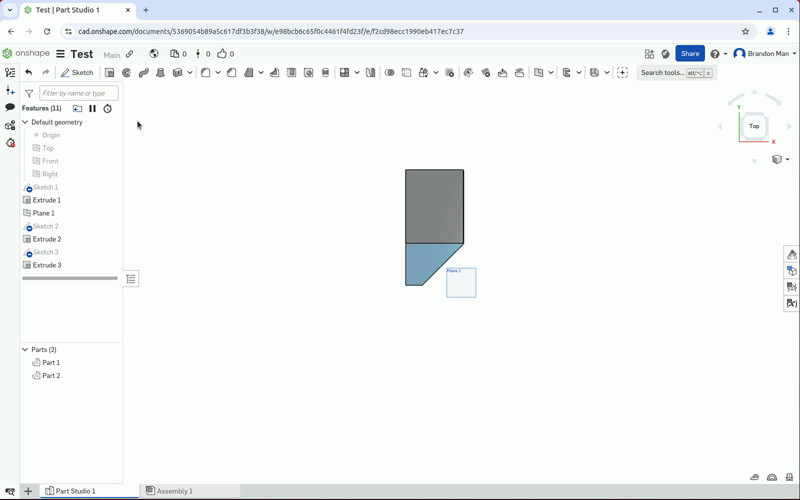
key(shift+h)
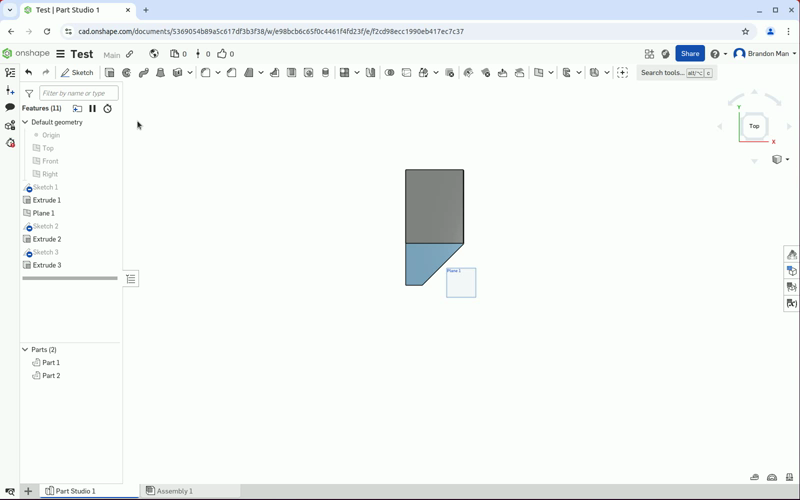
mouse_move(73, 189)
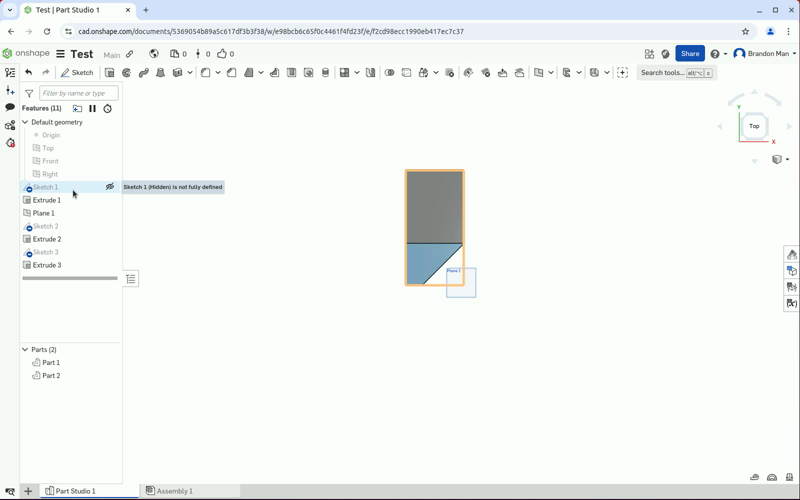
click(73, 189)
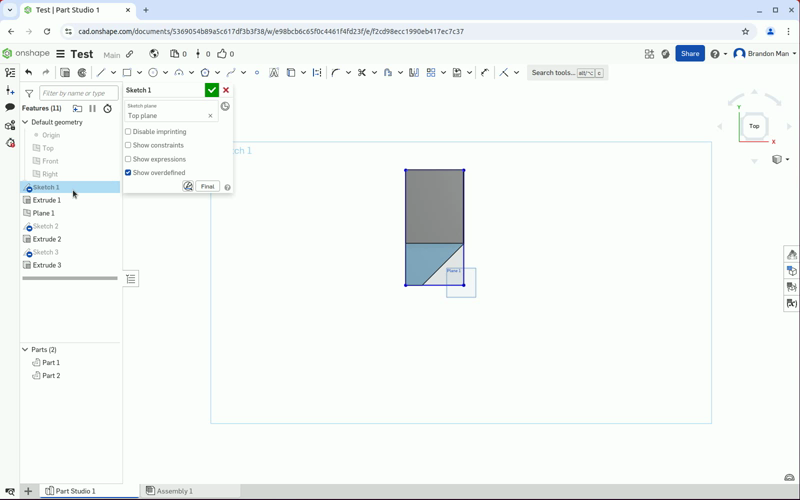
mouse_move(229, 92)
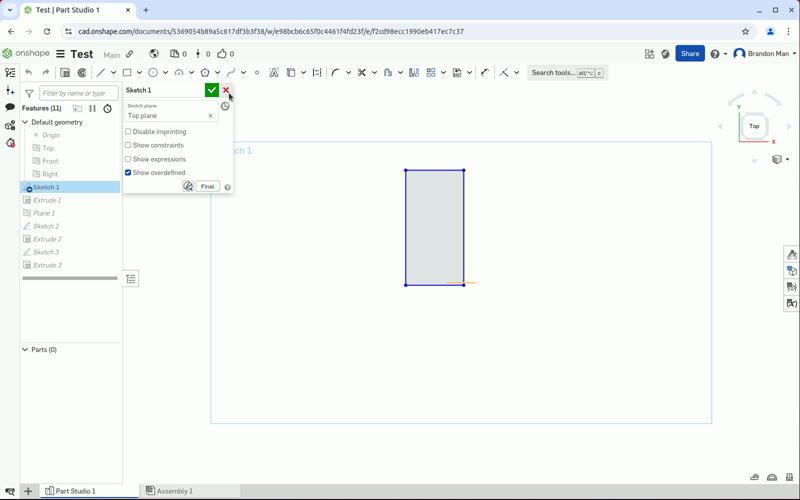
click(229, 92)
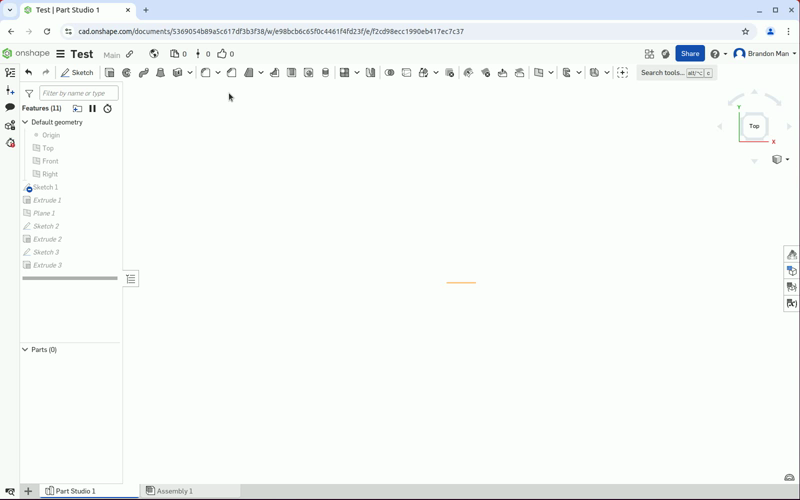
mouse_move(541, 75)
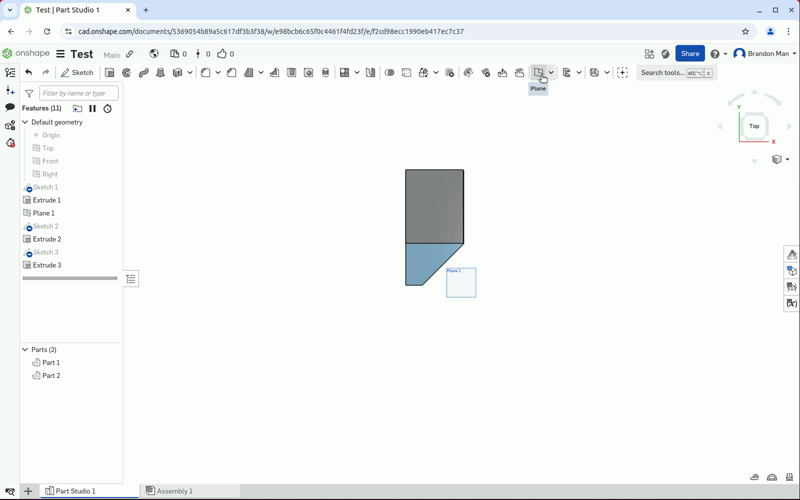
click(541, 75)
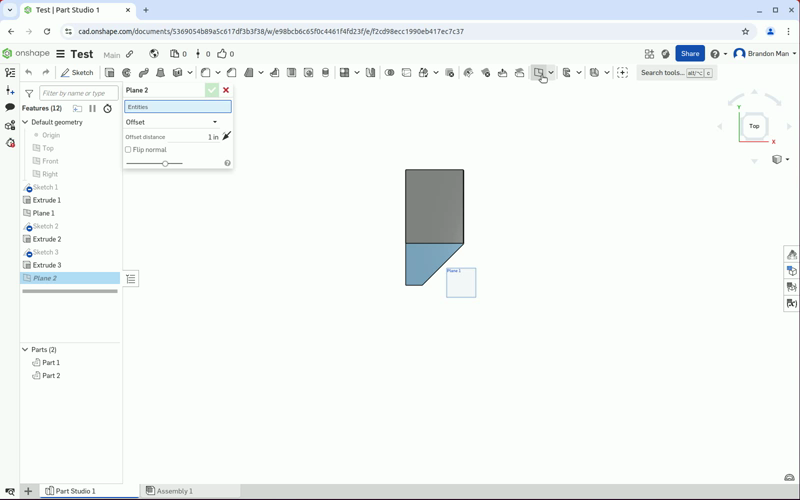
mouse_move(73, 150)
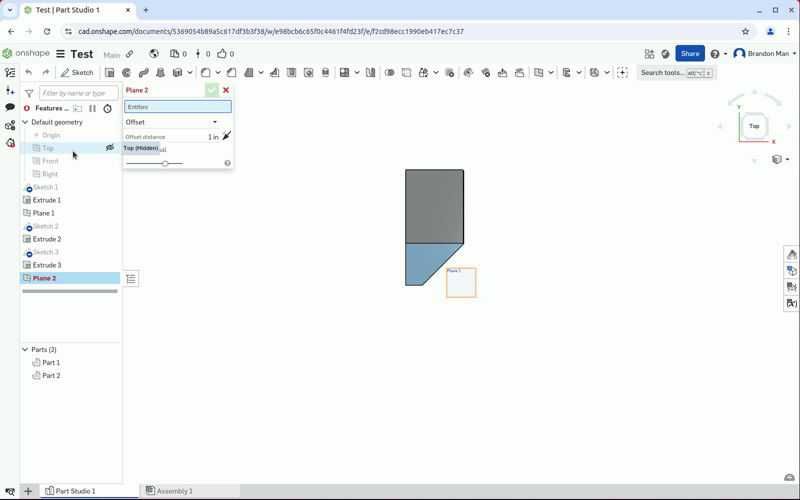
click(73, 150)
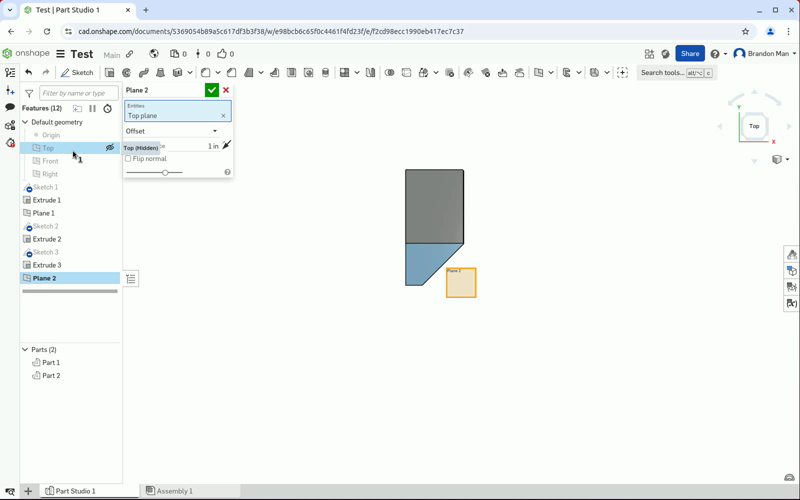
key(tab, 2)
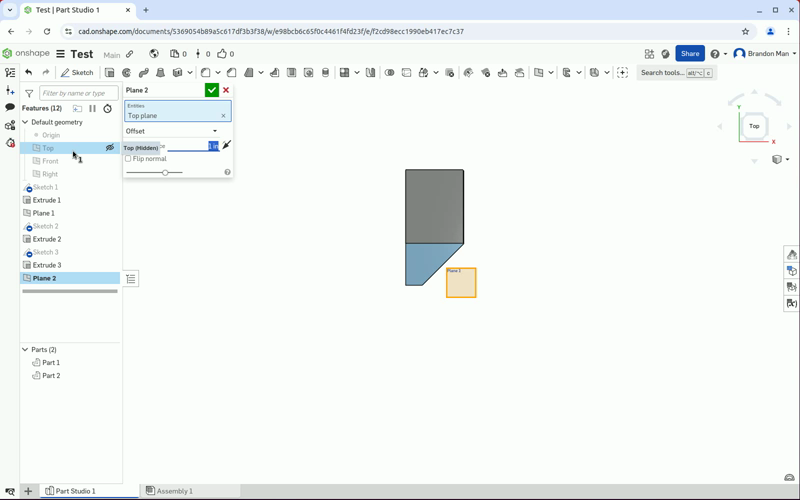
text(12.756)
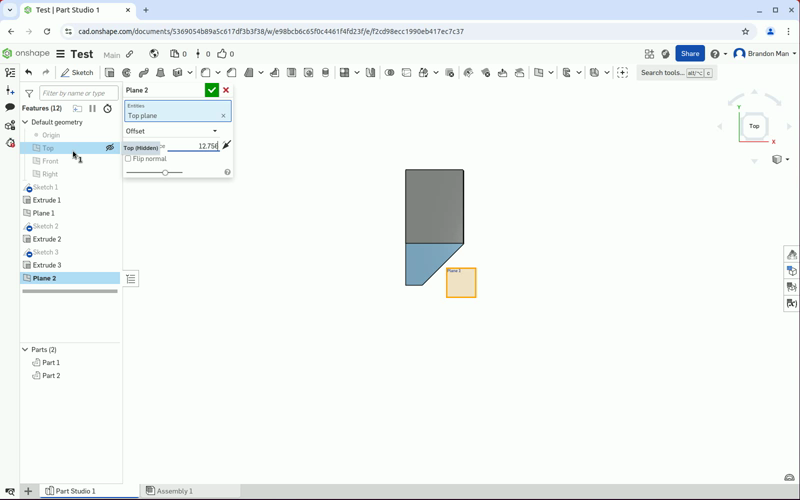
key(enter, 2)
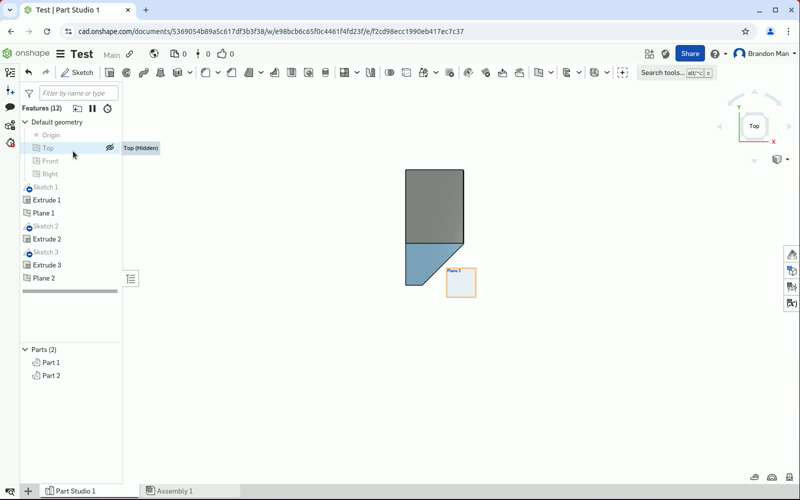
key(shift+s)
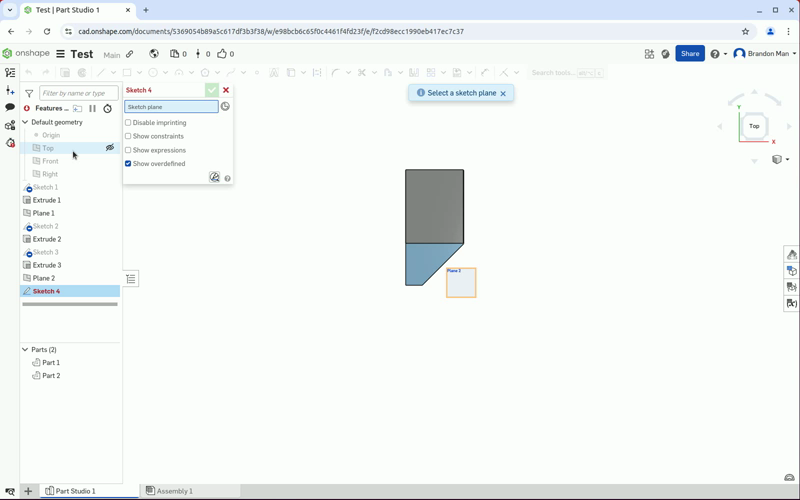
mouse_move(73, 280)
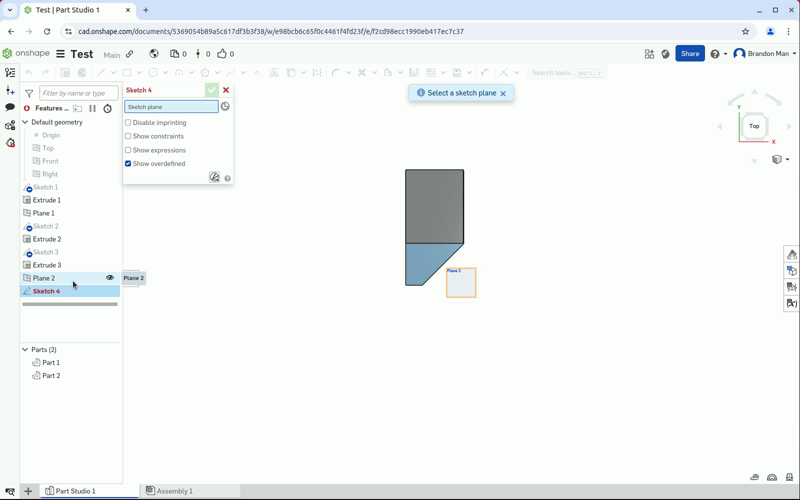
click(73, 280)
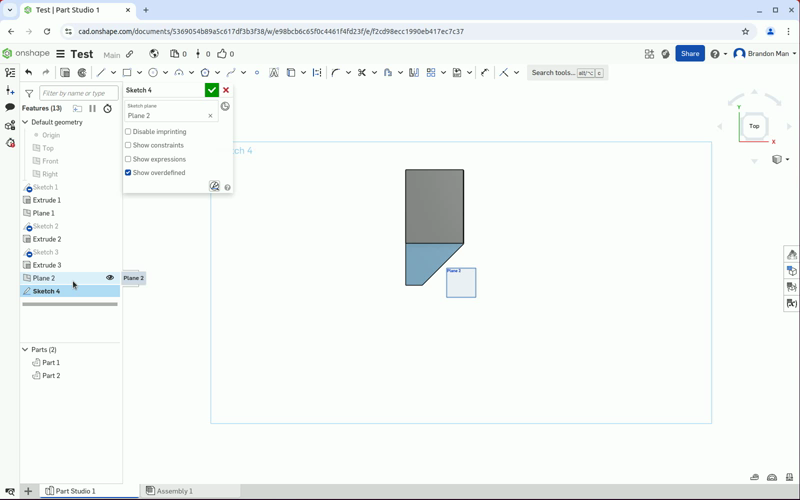
mouse_move(73, 352)
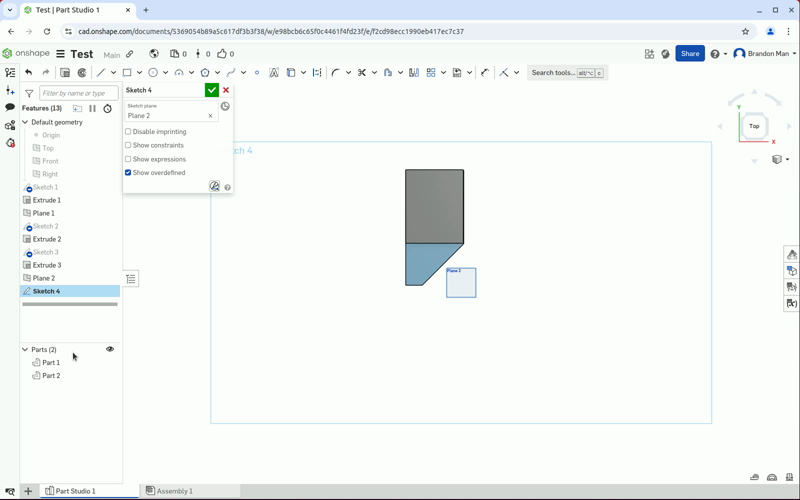
key(y)
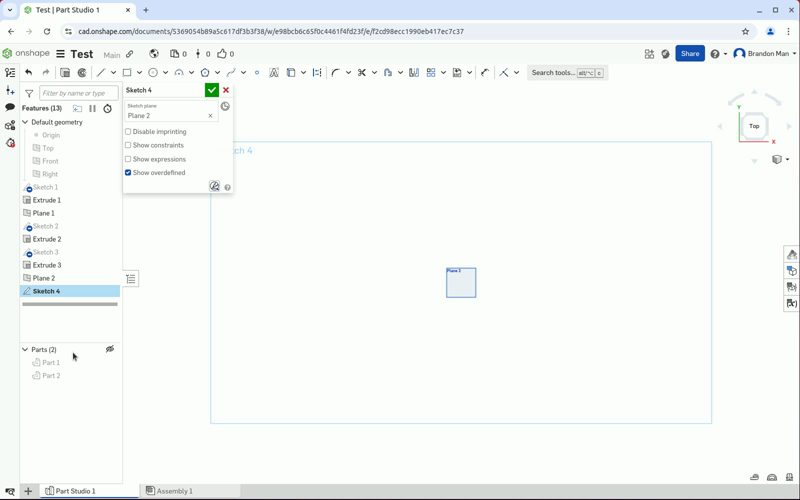
key(l)
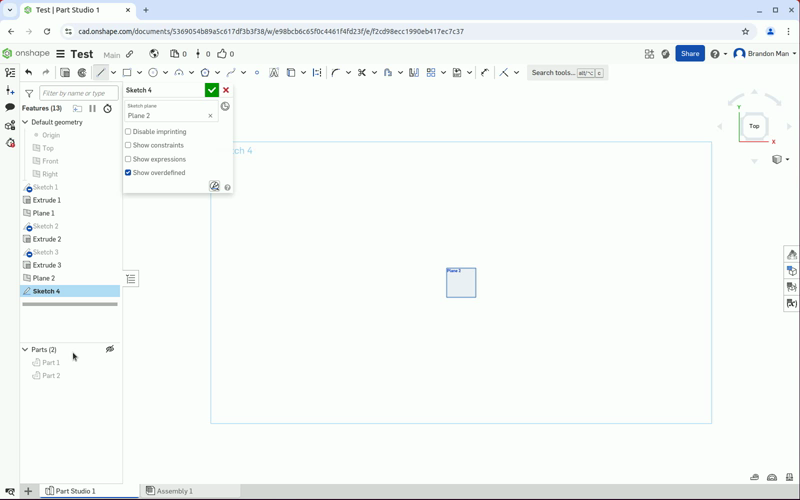
key_down(shift)
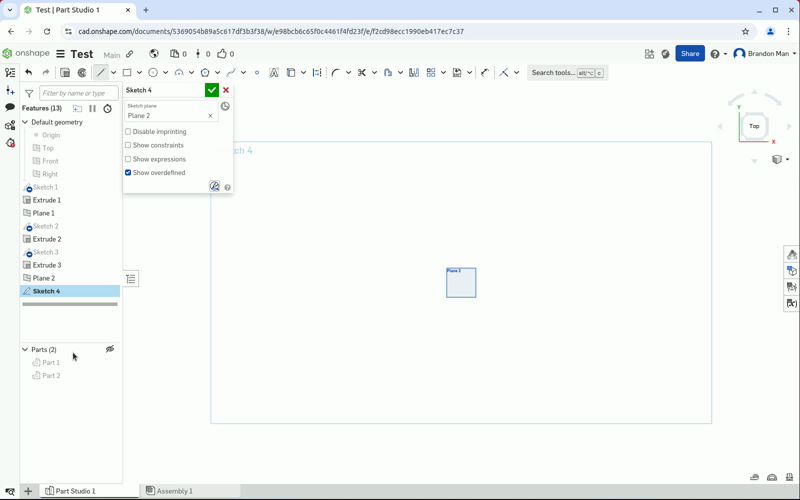
mouse_move(422, 243)
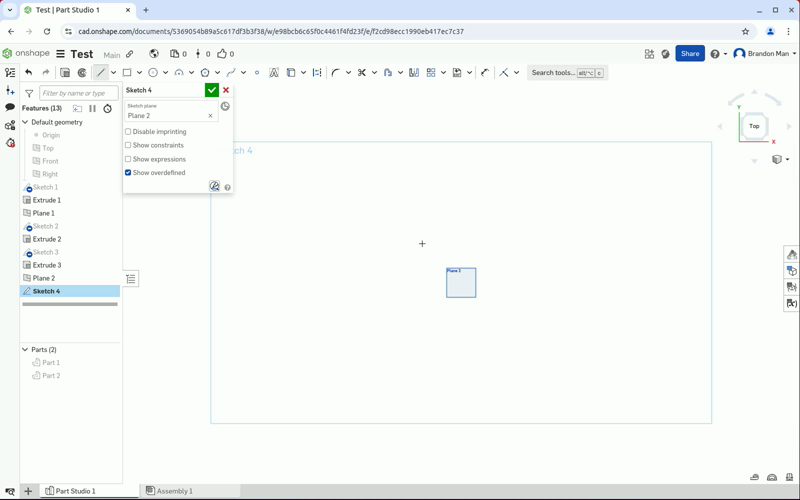
click(422, 243)
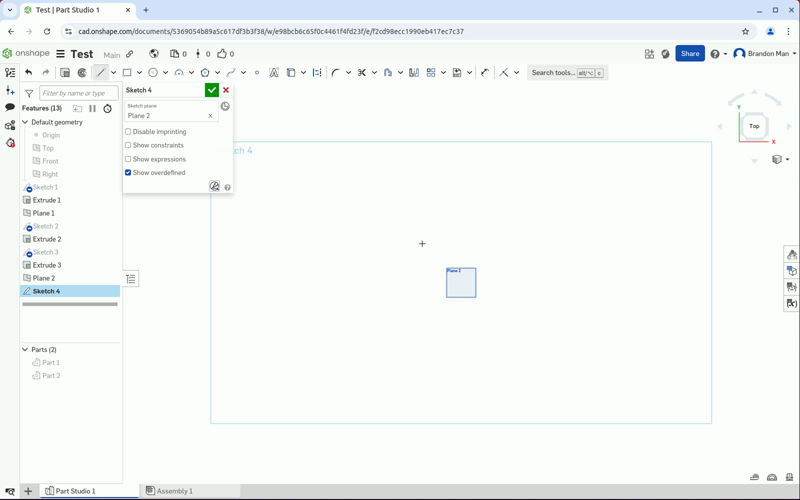
key_up(shift)
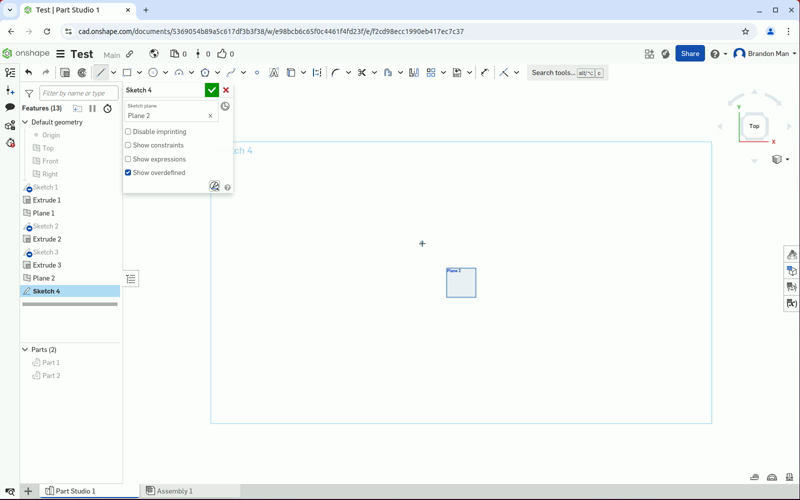
key_down(shift)
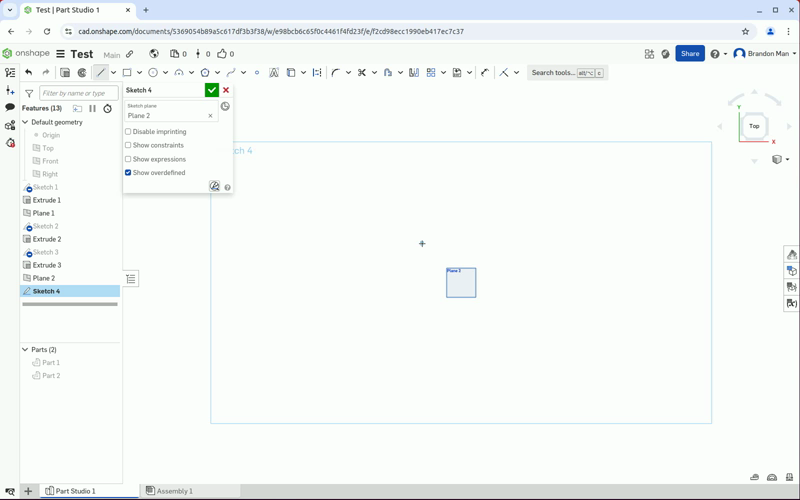
mouse_move(452, 243)
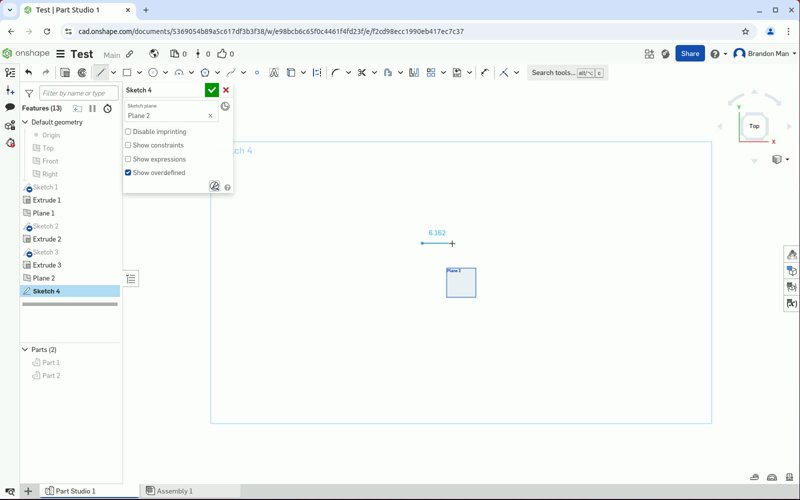
mouse_move(463, 243)
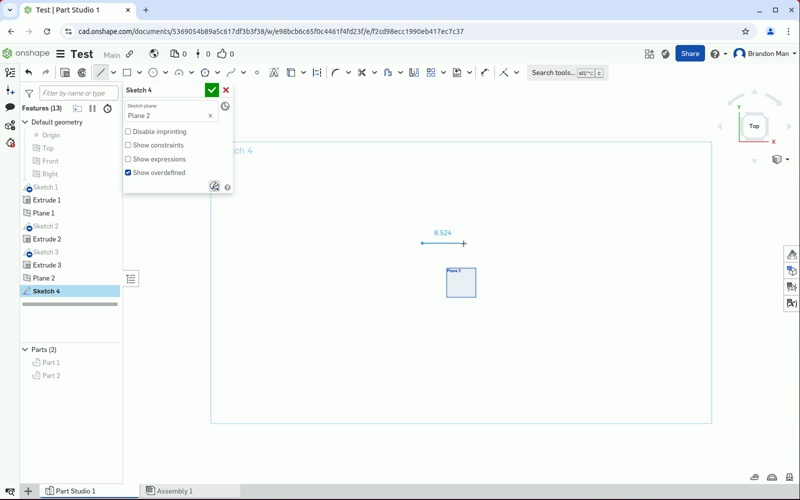
click(463, 243)
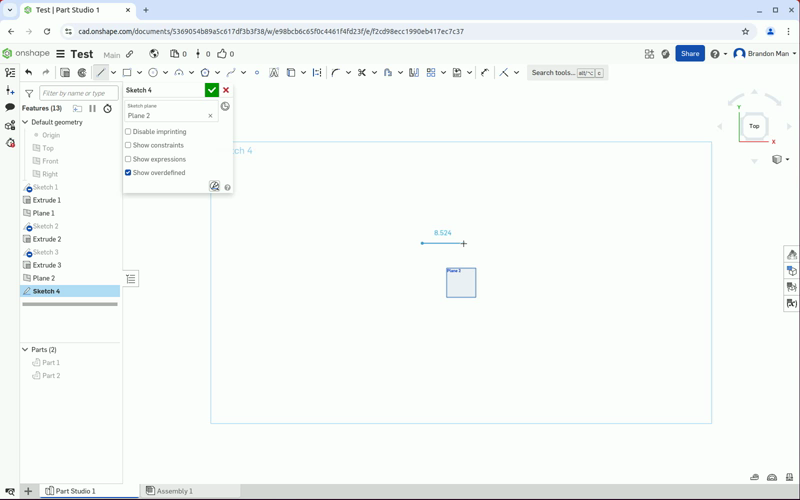
key_up(shift)
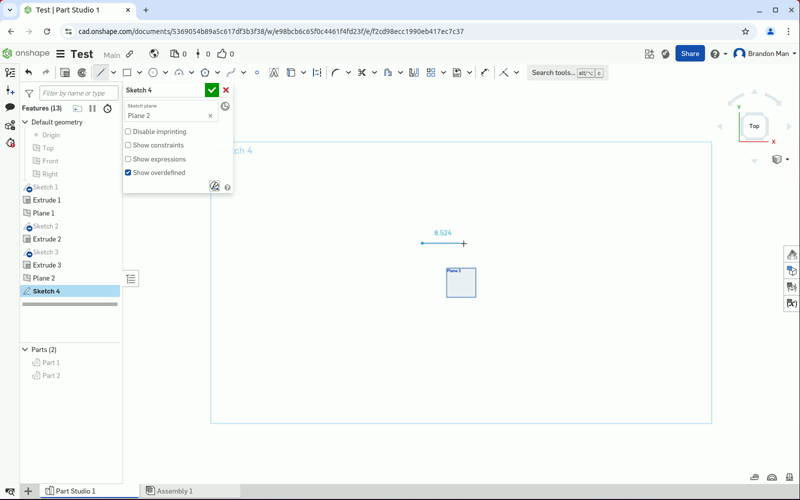
key_down(shift)
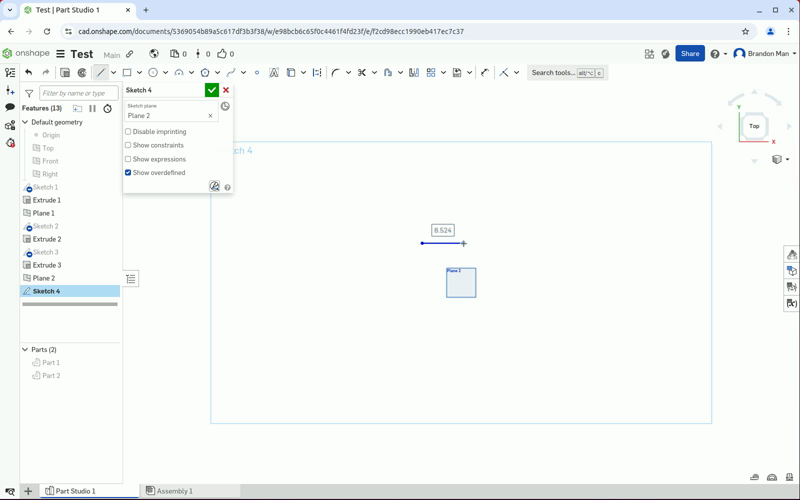
mouse_move(493, 243)
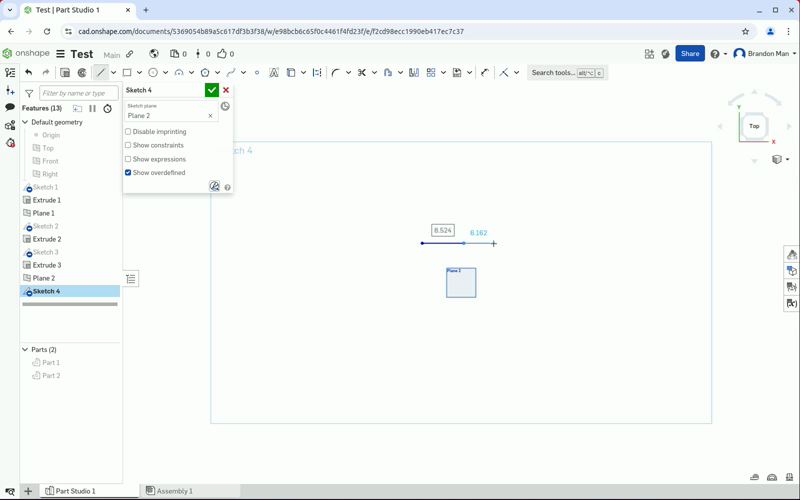
mouse_move(463, 201)
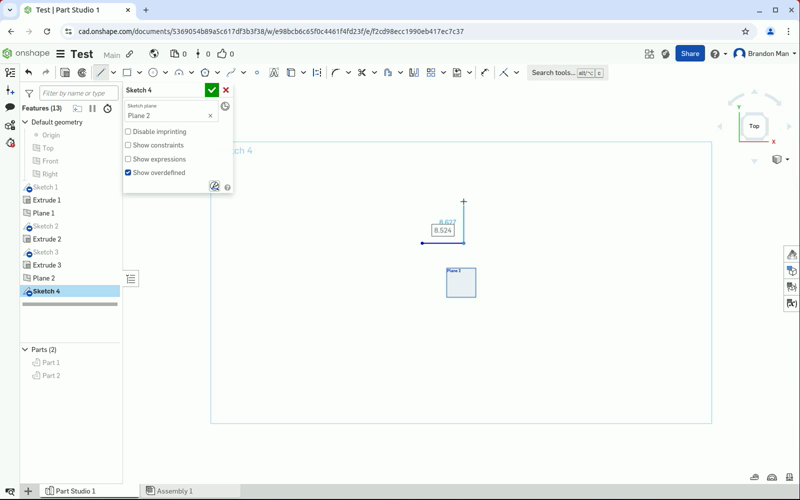
click(463, 201)
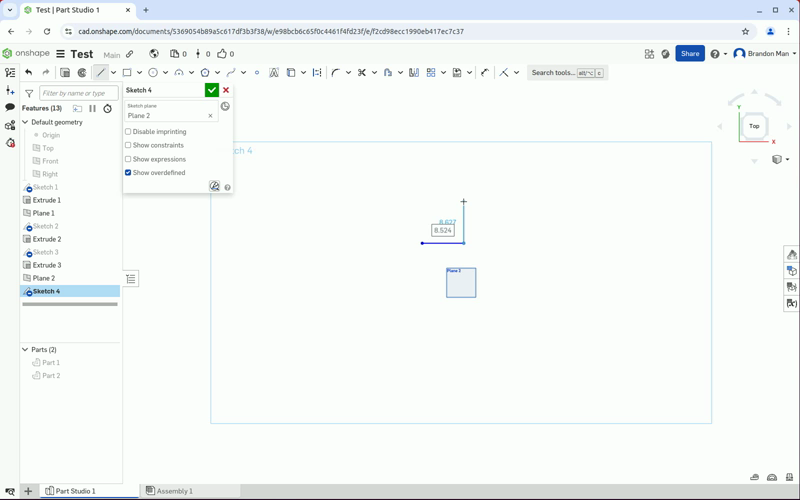
key_up(shift)
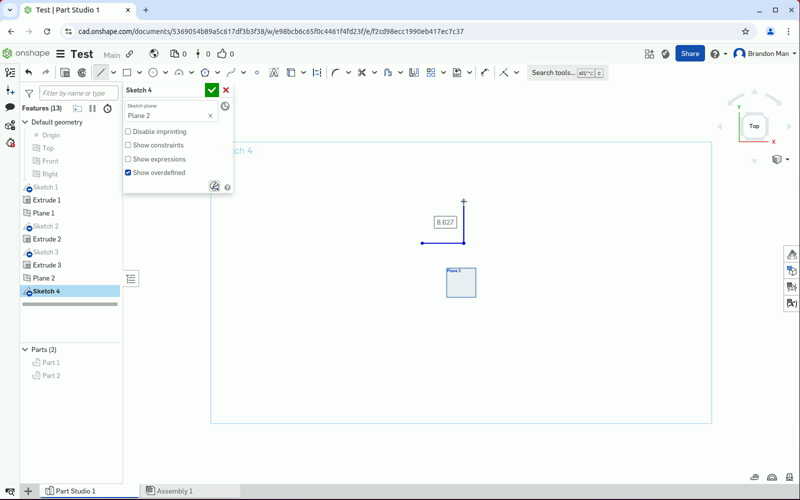
key_down(shift)
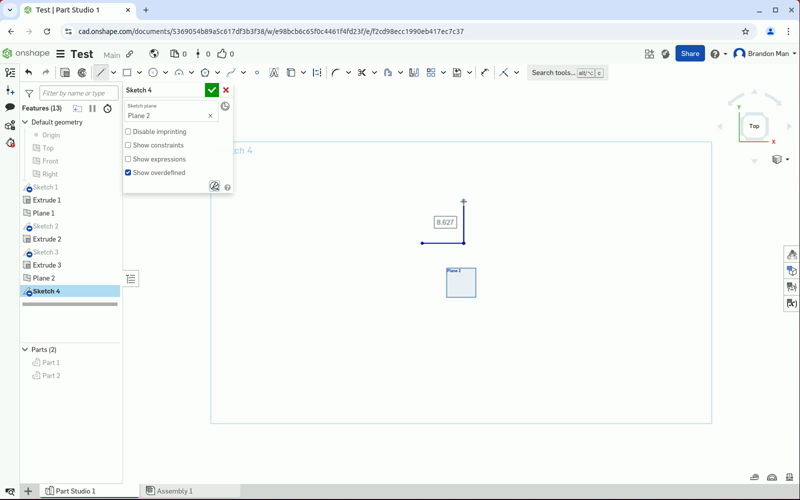
mouse_move(493, 201)
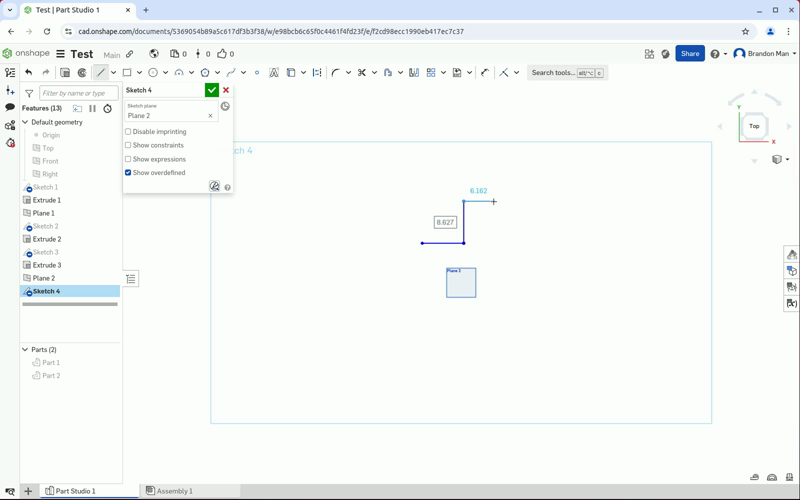
mouse_move(422, 201)
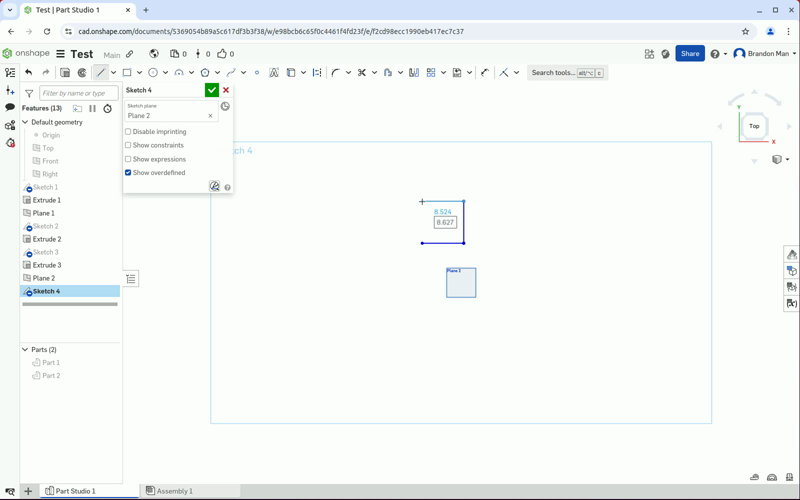
click(422, 201)
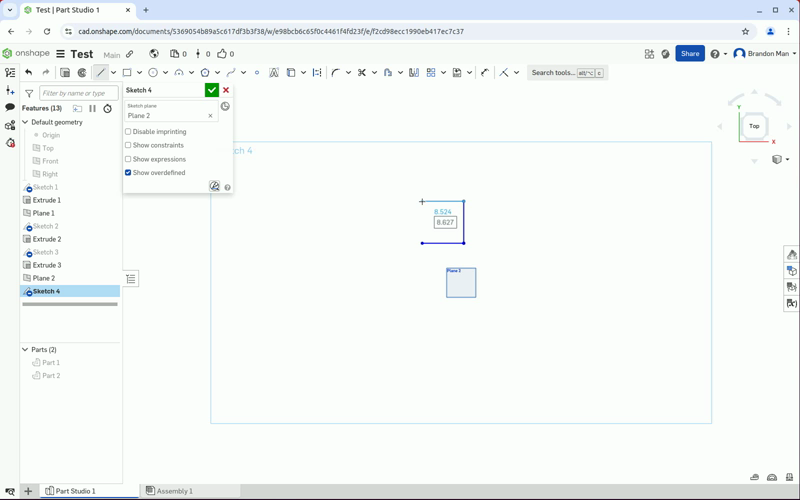
key_up(shift)
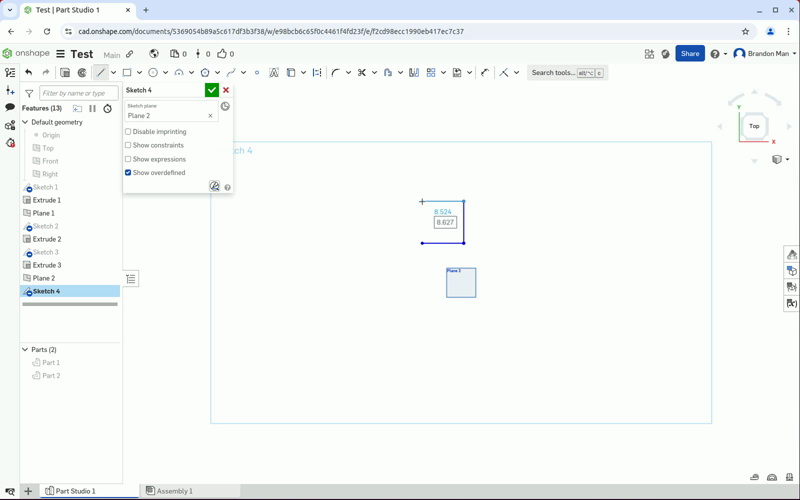
mouse_move(452, 201)
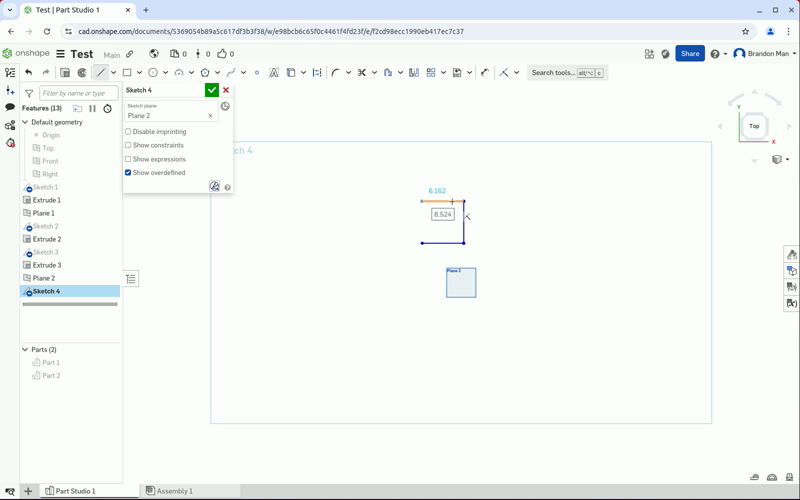
key_down(shift)
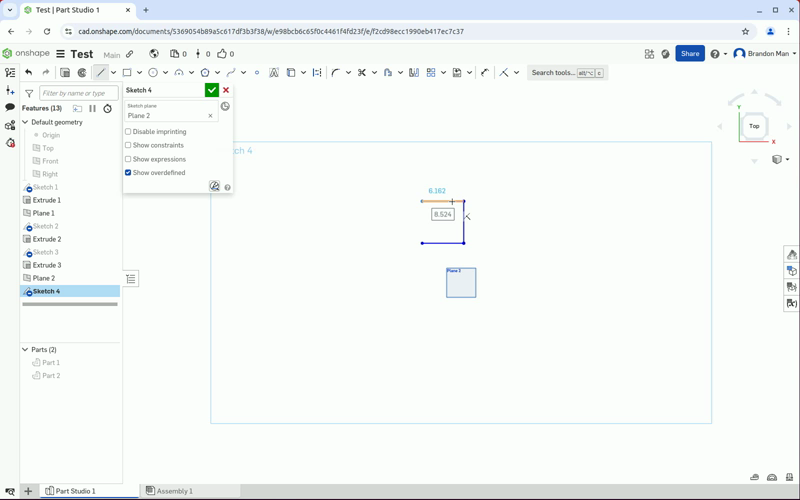
mouse_move(422, 243)
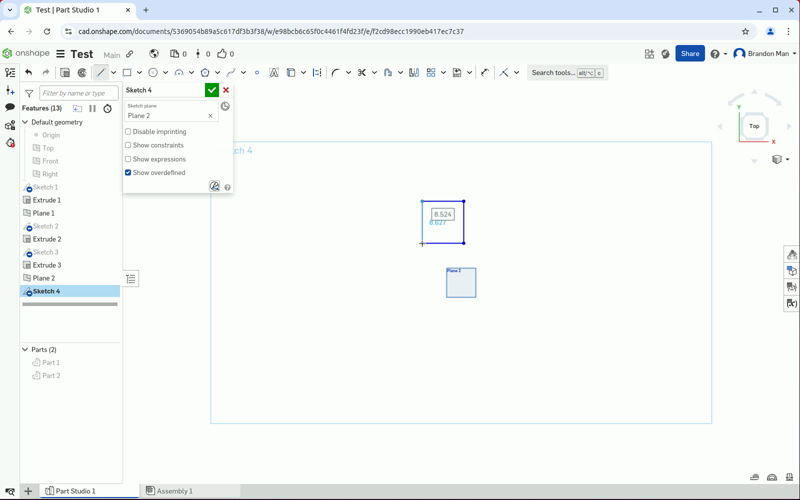
key_up(shift)
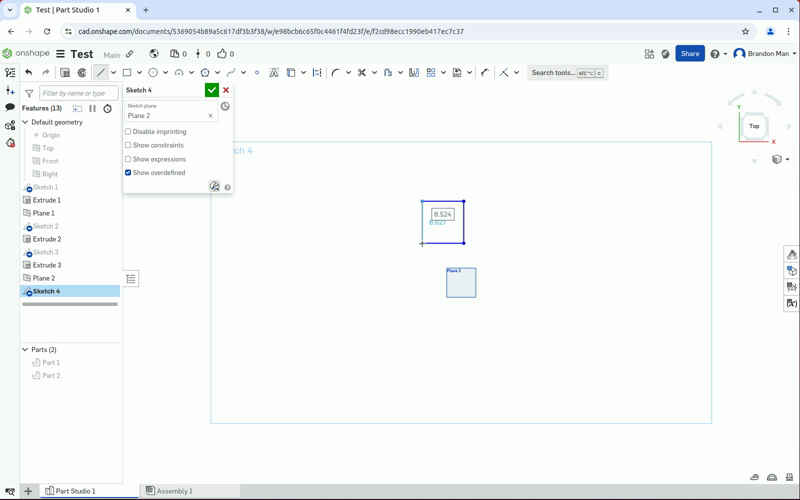
click(422, 243)
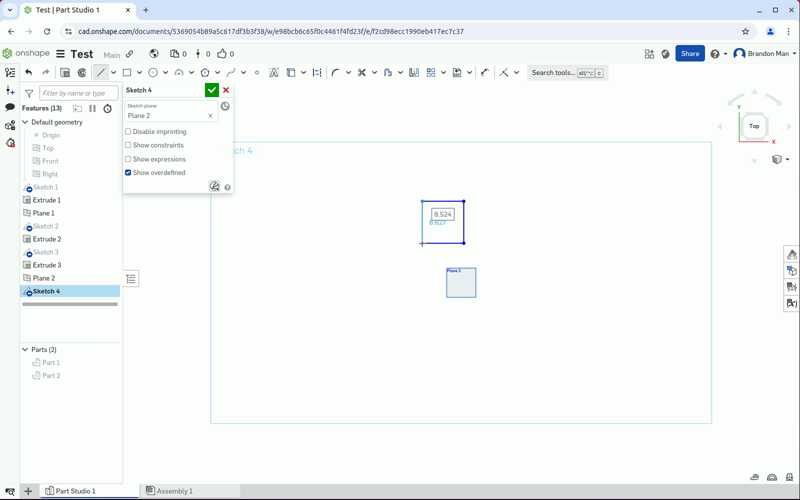
key(esc)
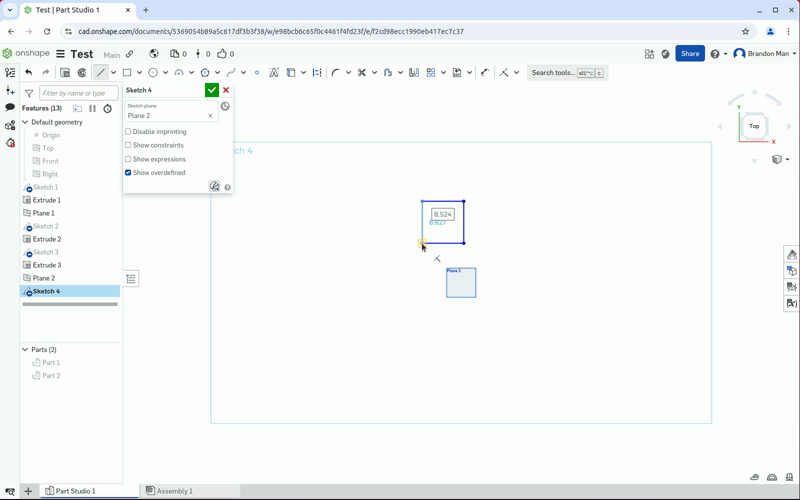
mouse_move(440, 235)
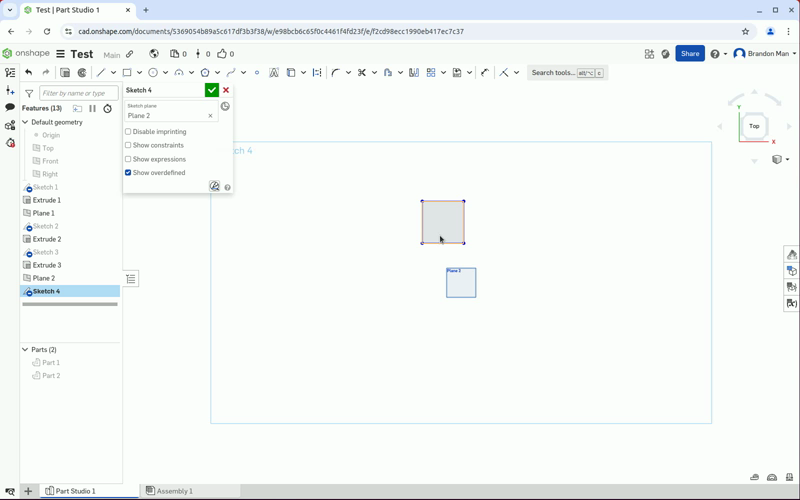
scroll(6)
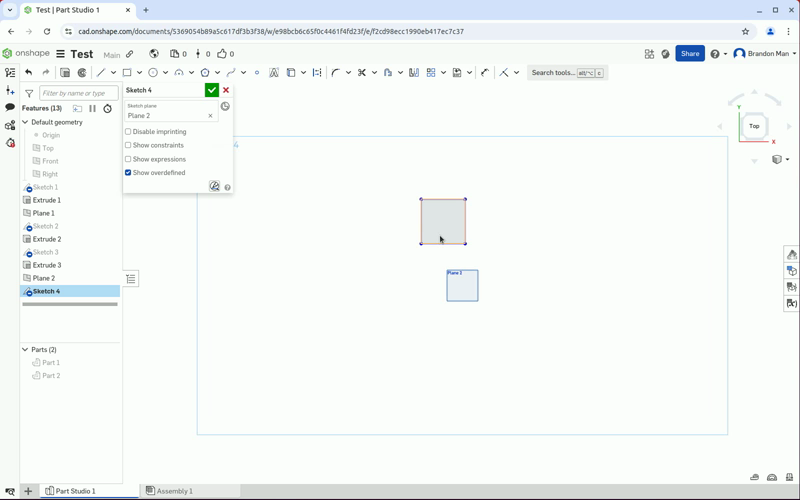
scroll(6)
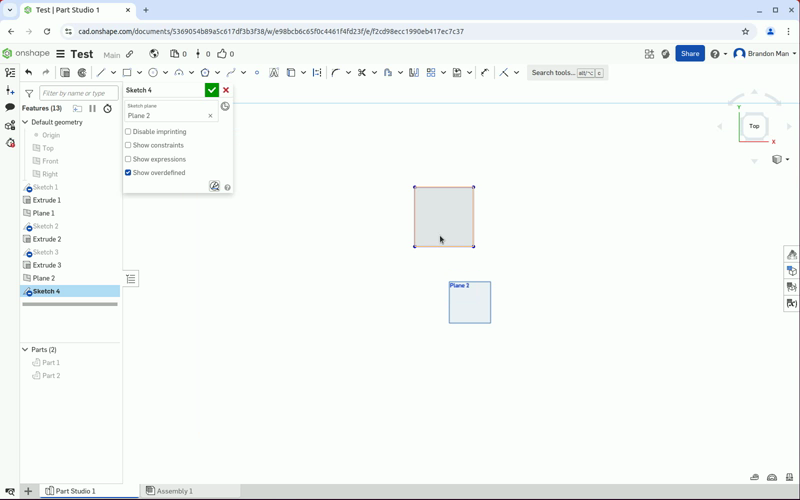
scroll(6)
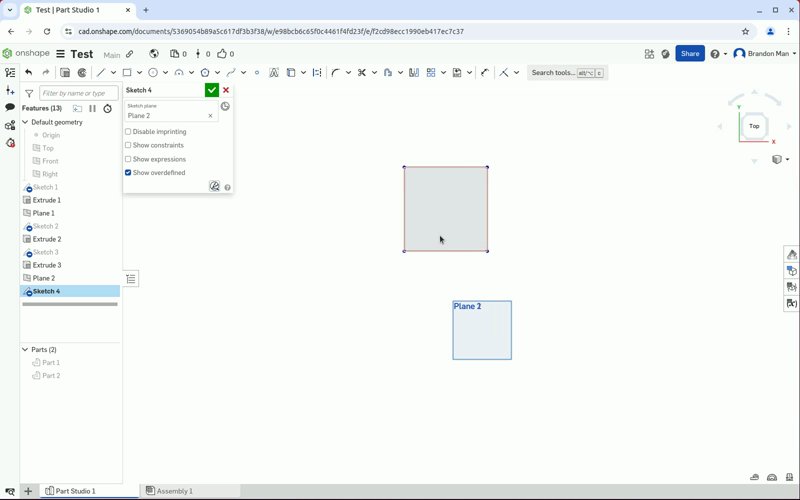
scroll(6)
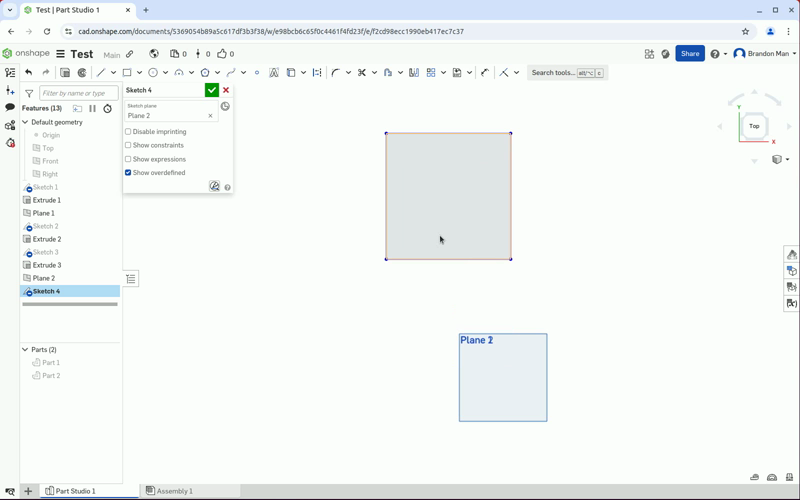
scroll(6)
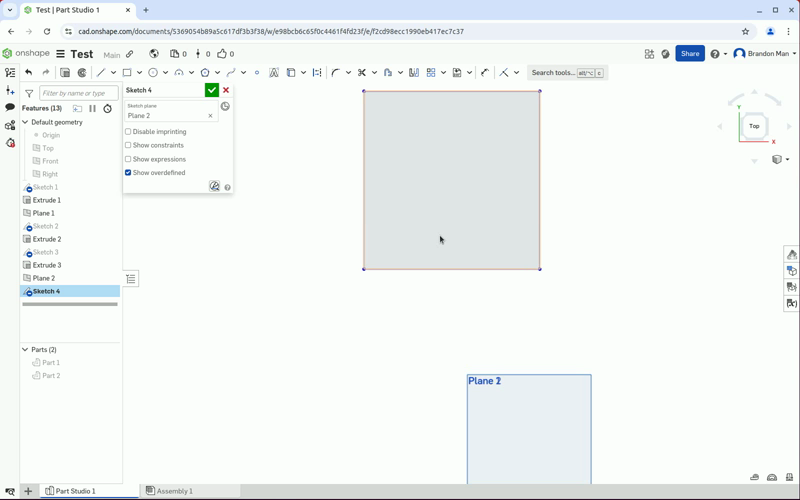
scroll(6)
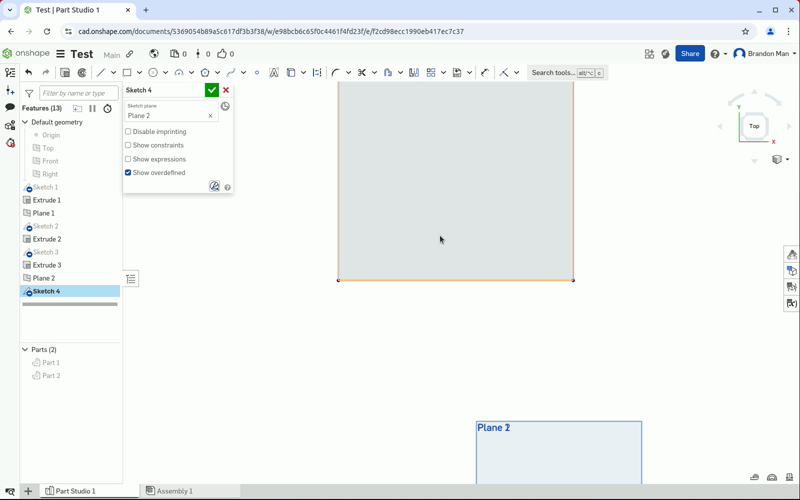
scroll(6)
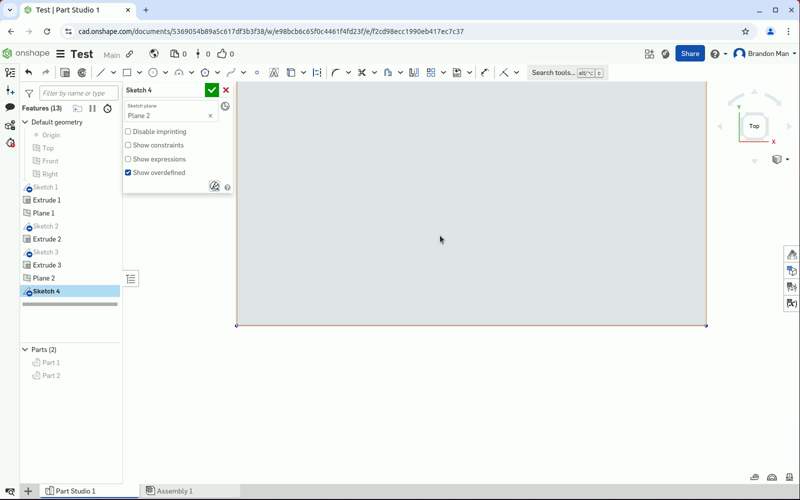
click(440, 235)
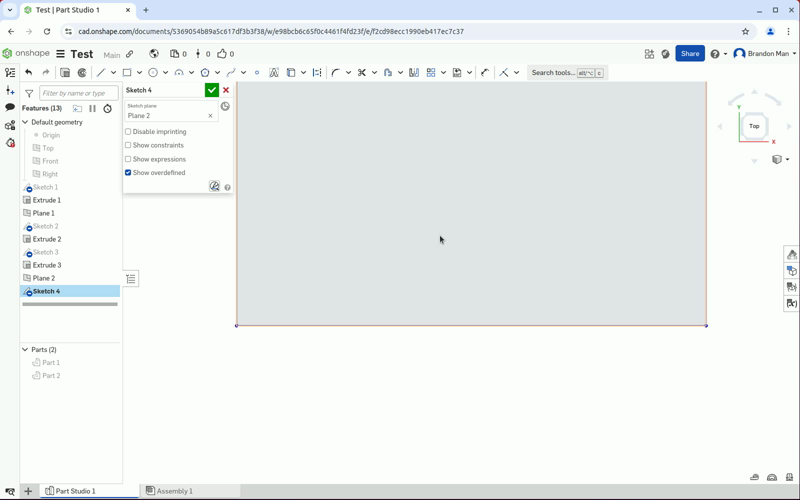
scroll(-6)
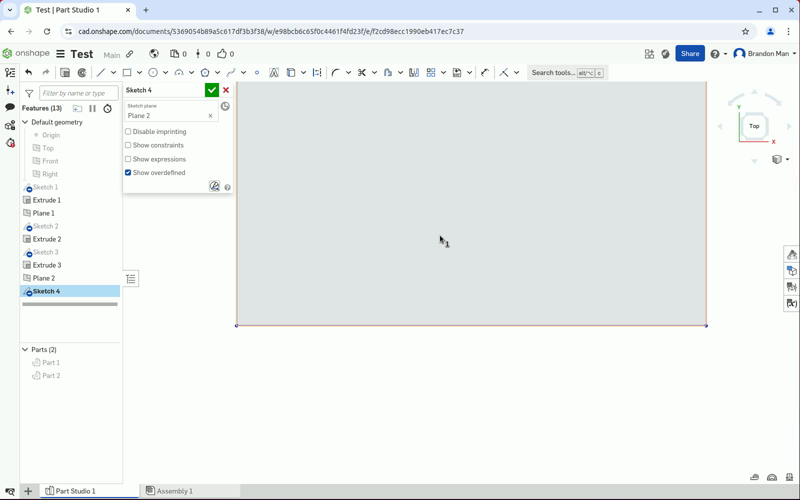
scroll(-6)
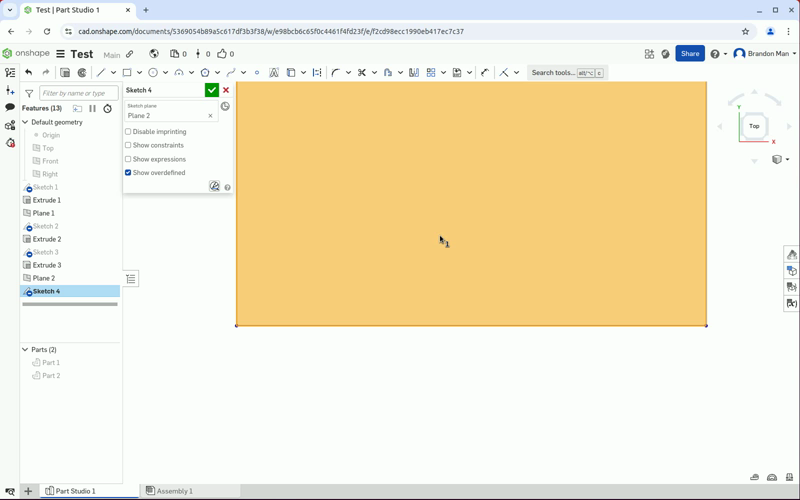
scroll(-6)
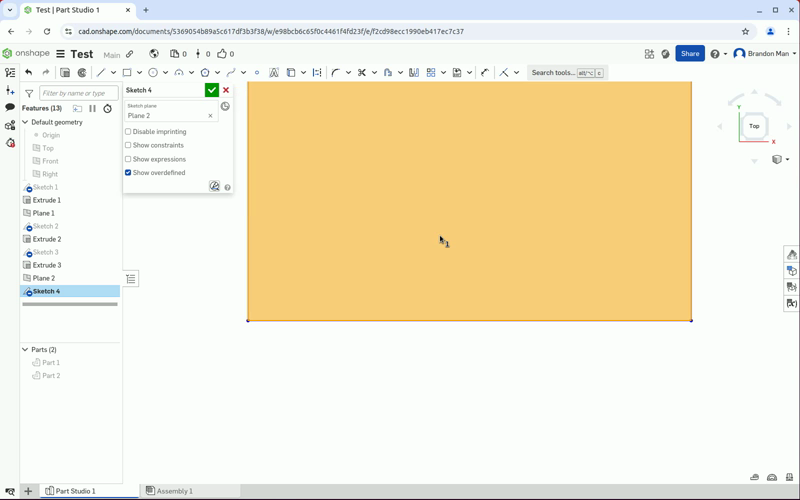
scroll(-6)
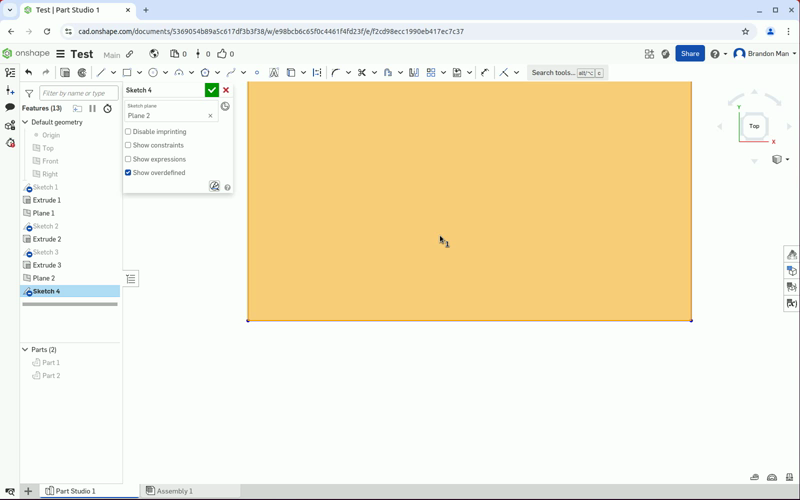
scroll(-6)
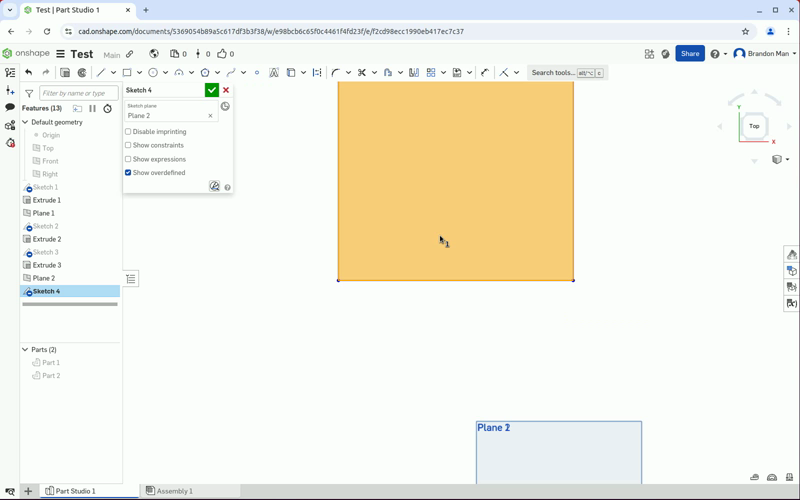
scroll(-6)
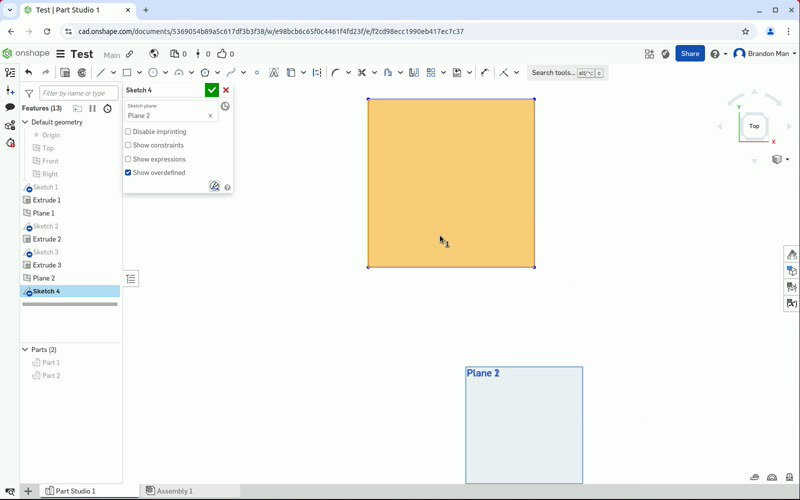
scroll(-6)
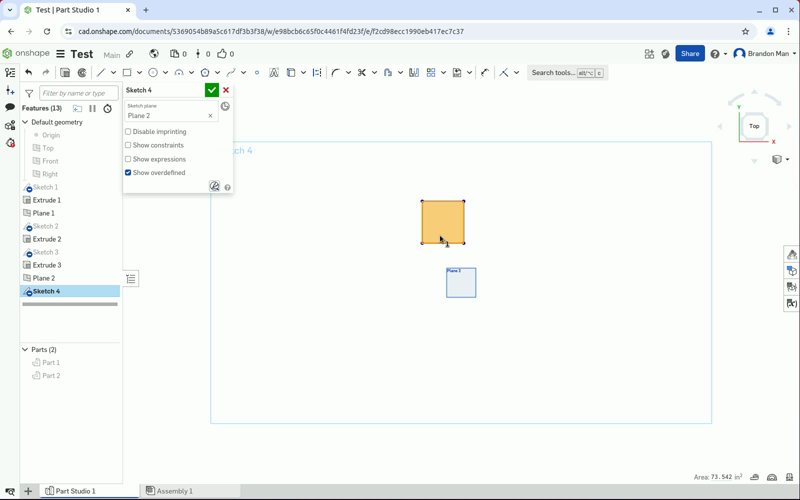
mouse_move(73, 352)
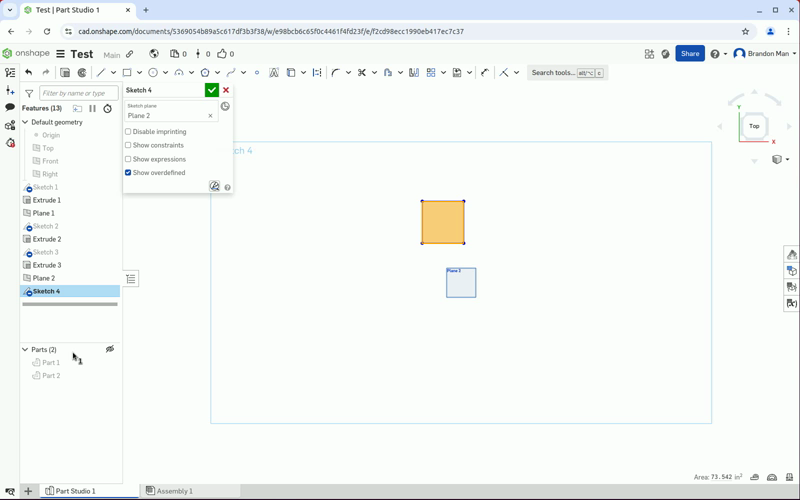
key(shift+y)
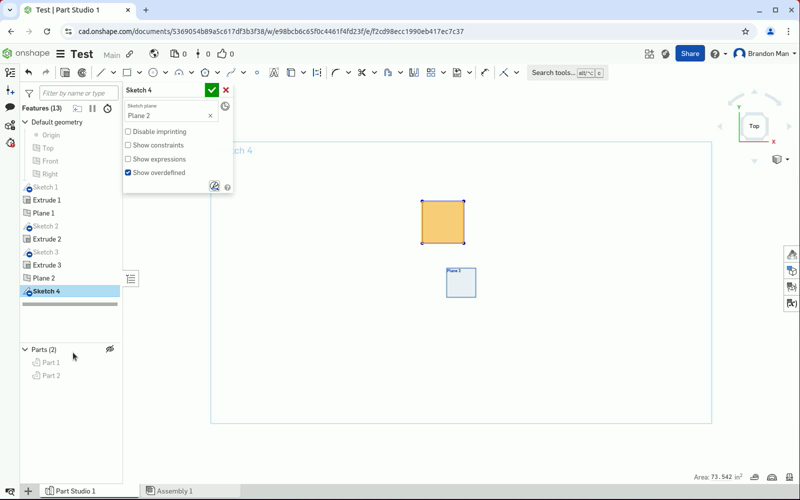
key(shift+e)
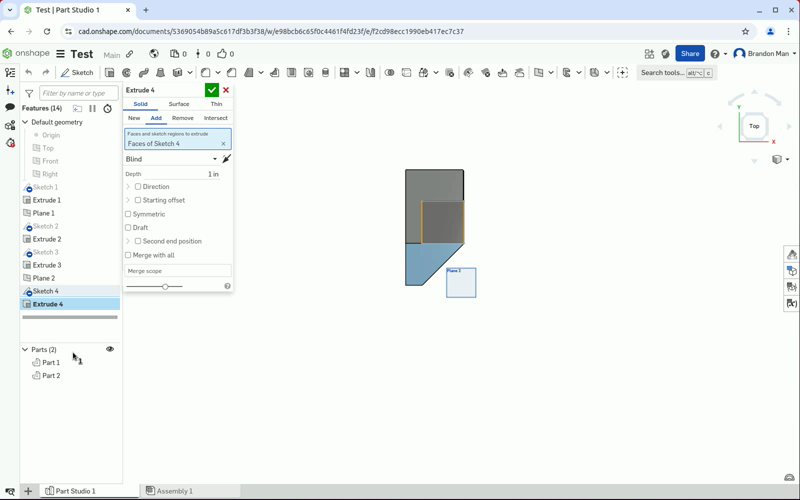
mouse_move(143, 106)
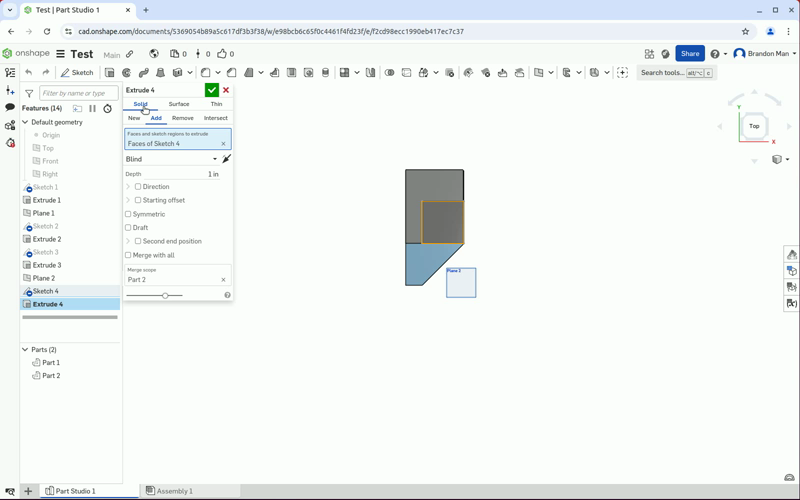
click(143, 106)
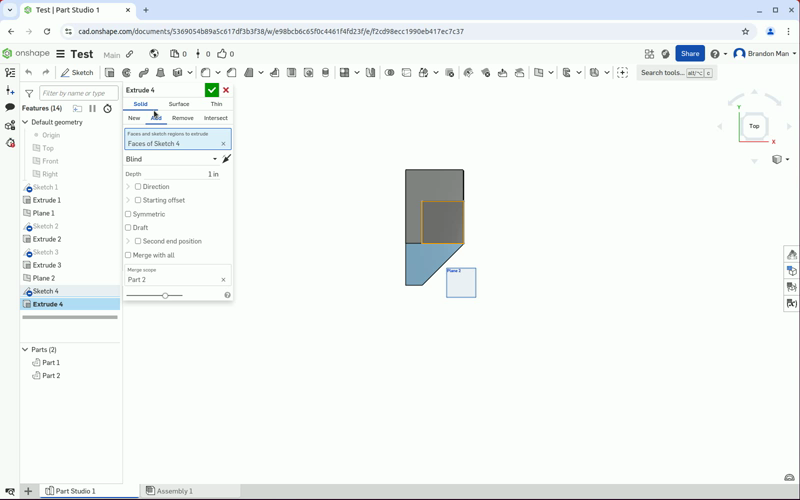
mouse_move(186, 120)
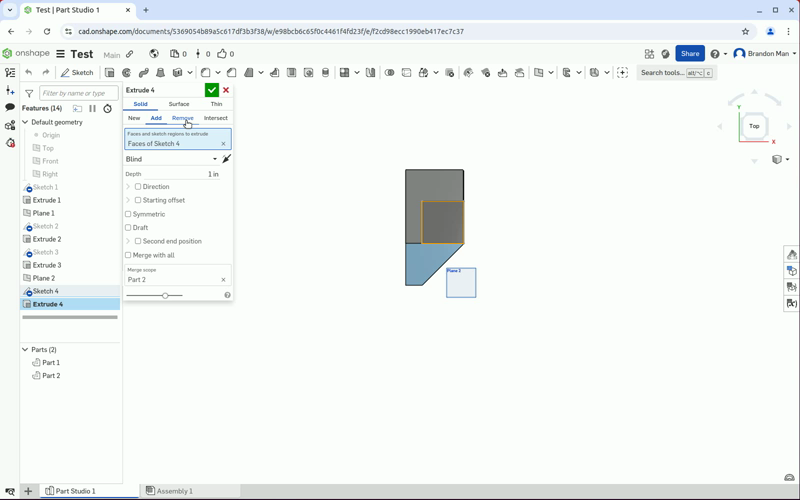
click(186, 120)
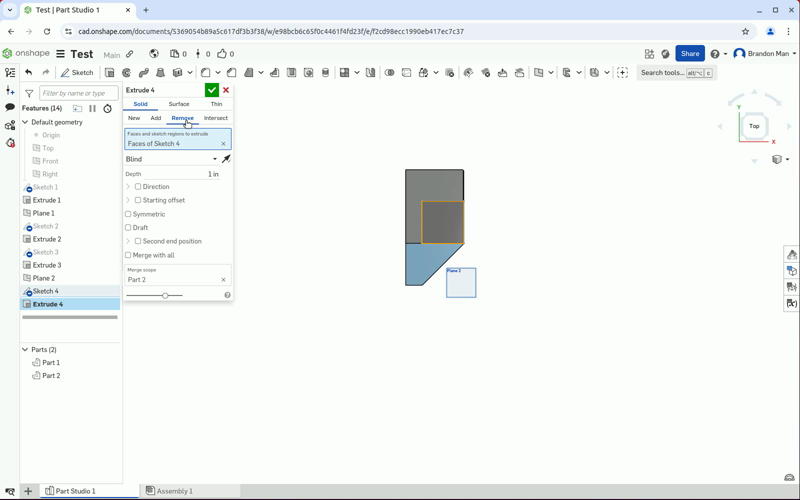
key(tab, 4)
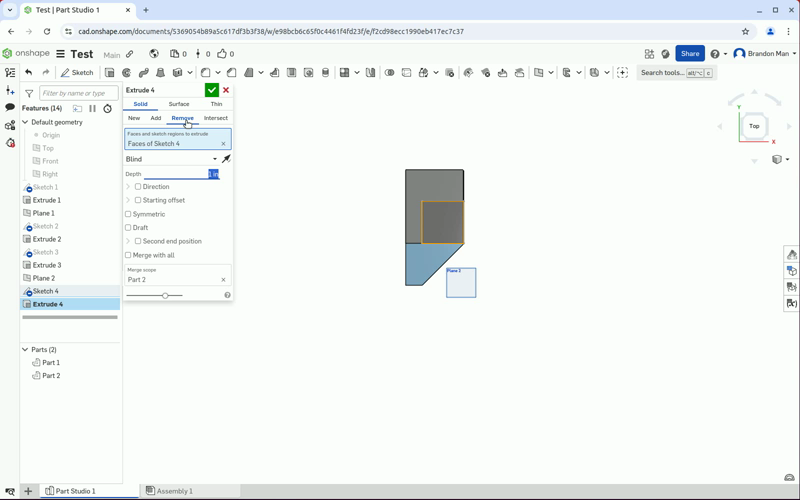
text(7.462)
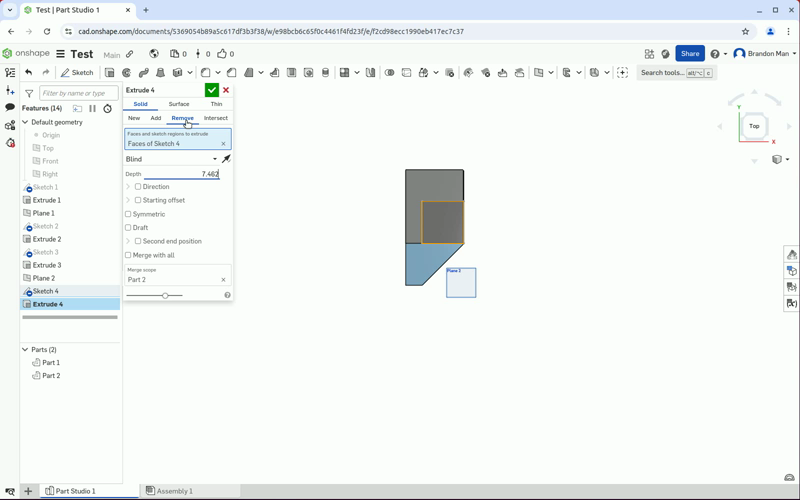
key(tab, 6)
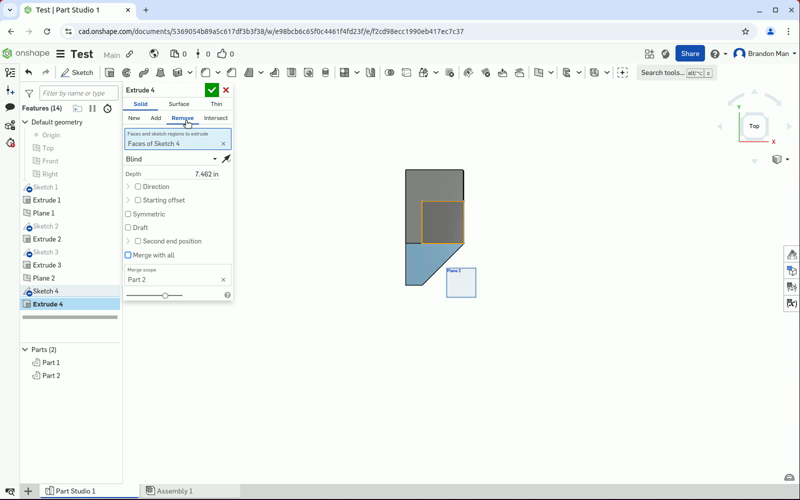
key(space)
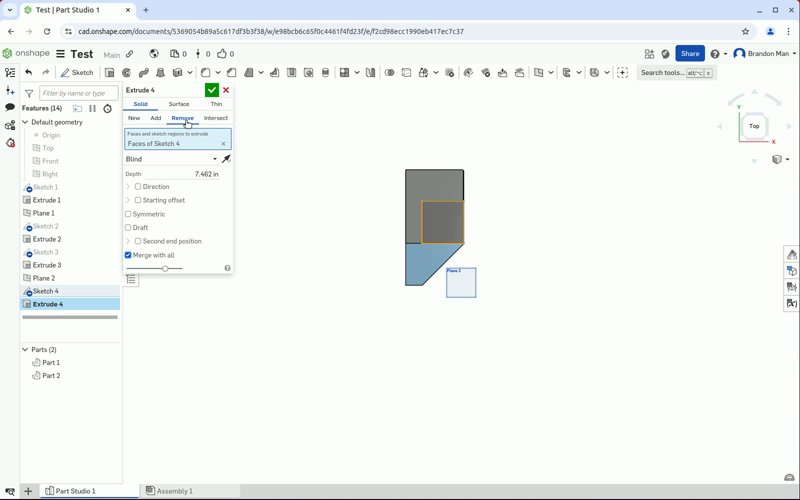
key(enter)
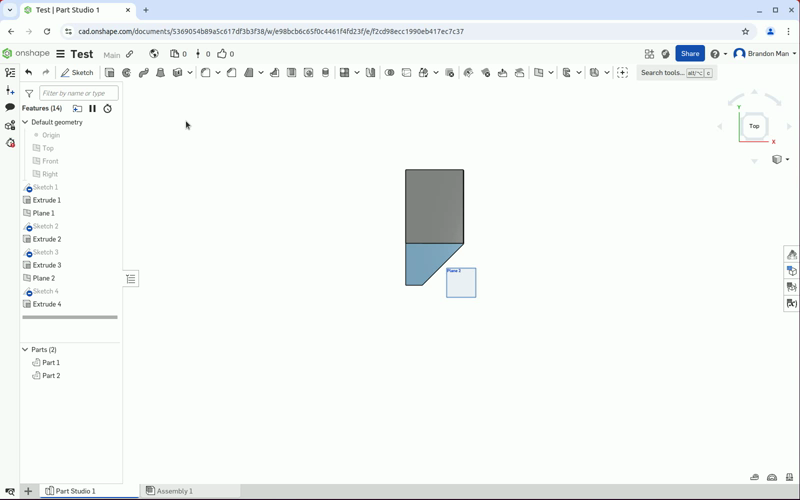
key(shift+h)
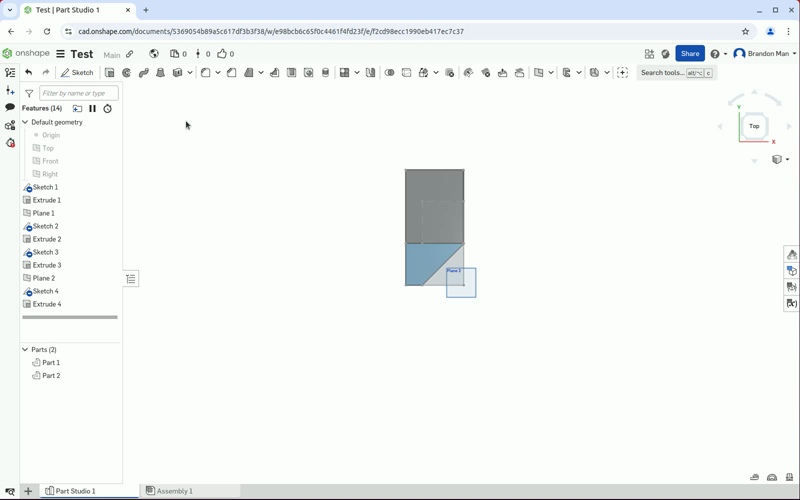
key(shift+h)
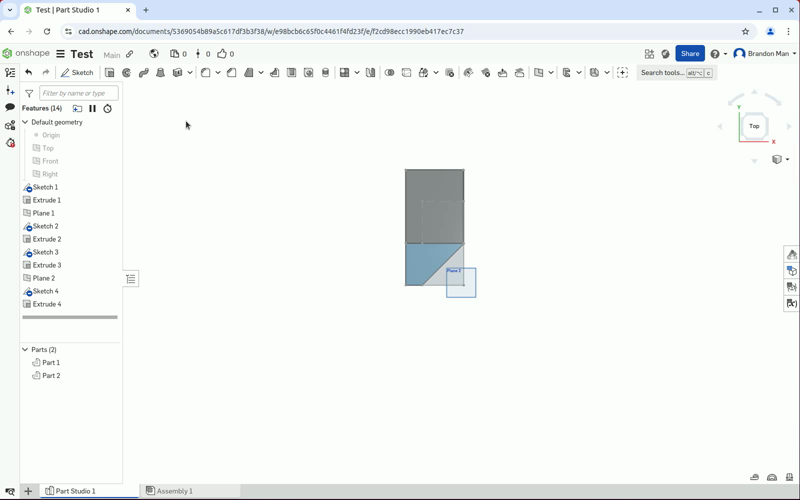
key(shift+7)
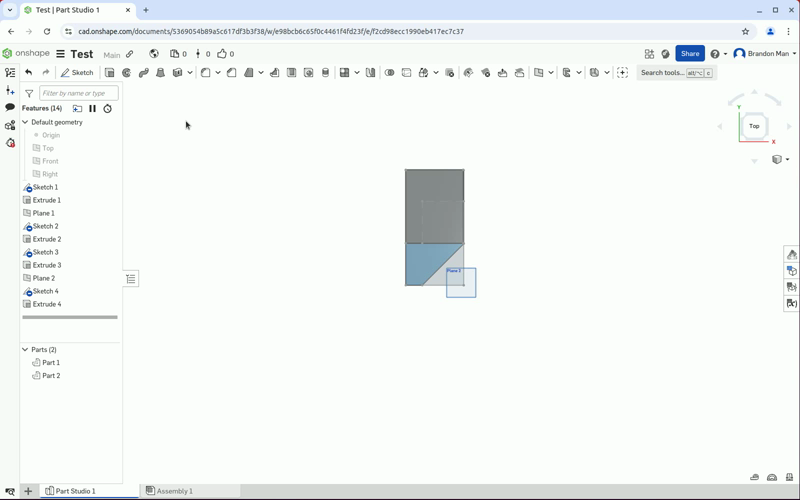
key(up, 3)
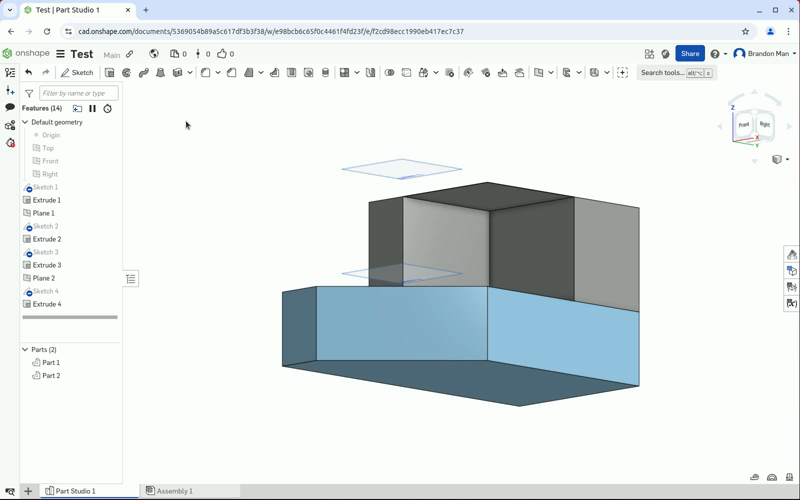
key(left, 3)
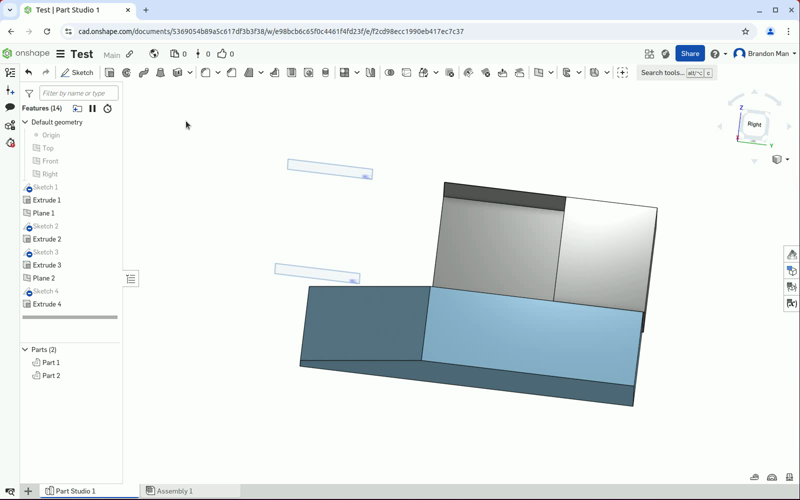
key(right, 3)
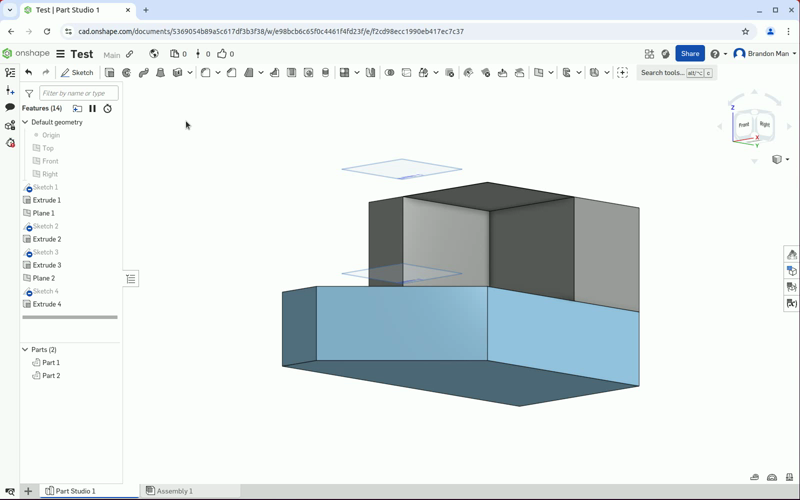
key(down, 3)
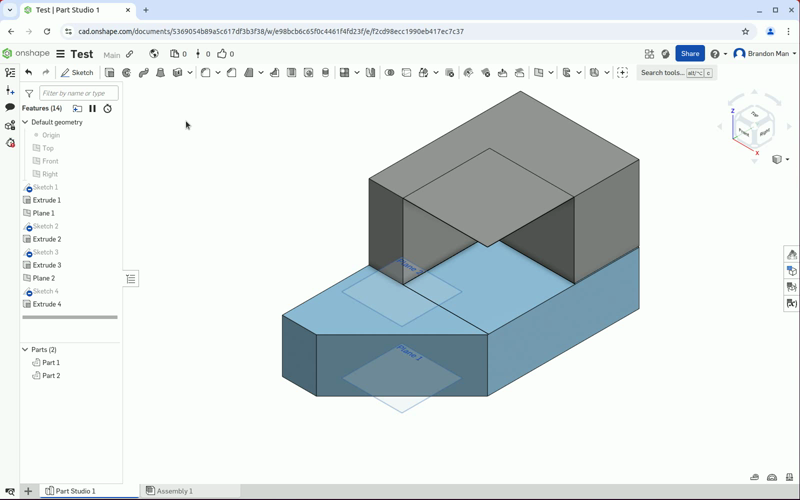
mouse_move(73, 189)
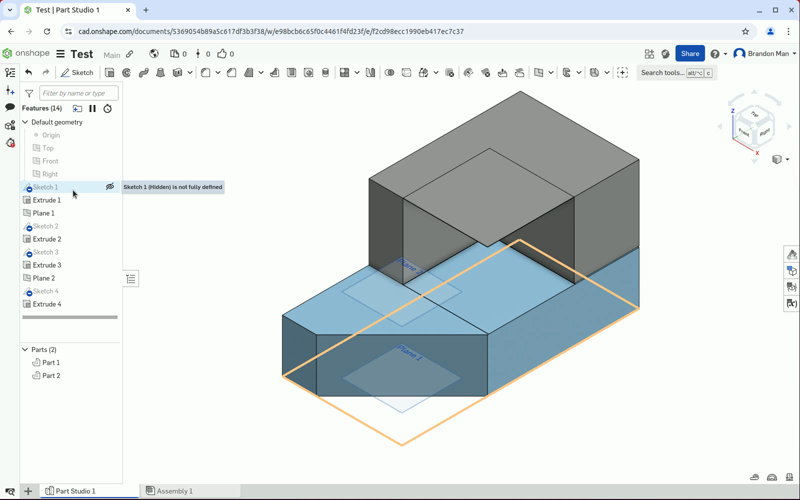
click(73, 189)